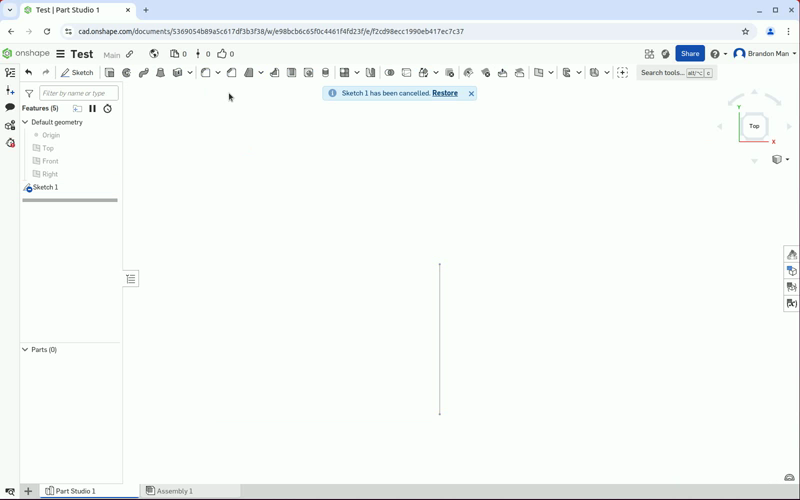
key(shift+h)
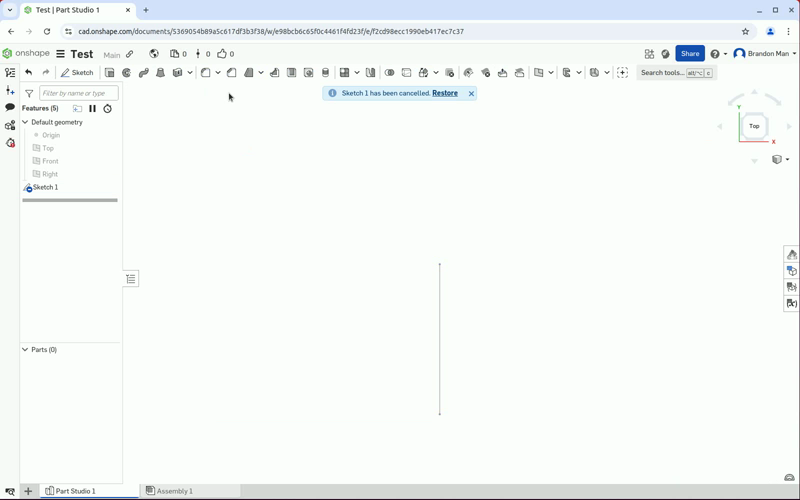
key(shift+s)
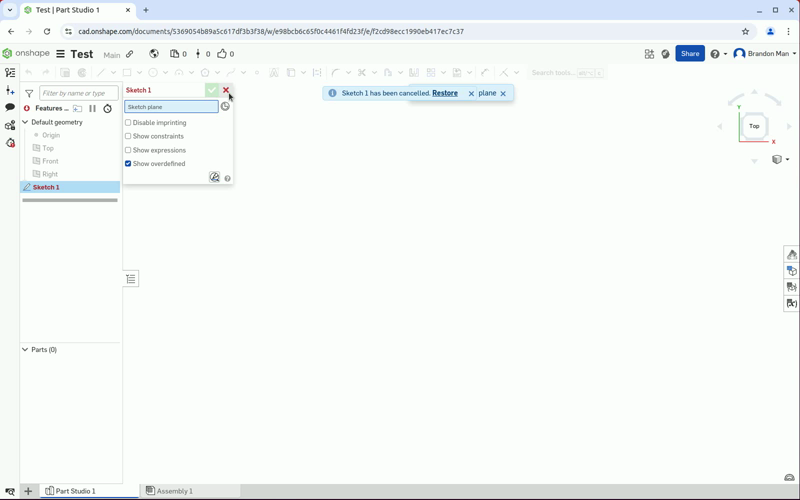
mouse_move(73, 150)
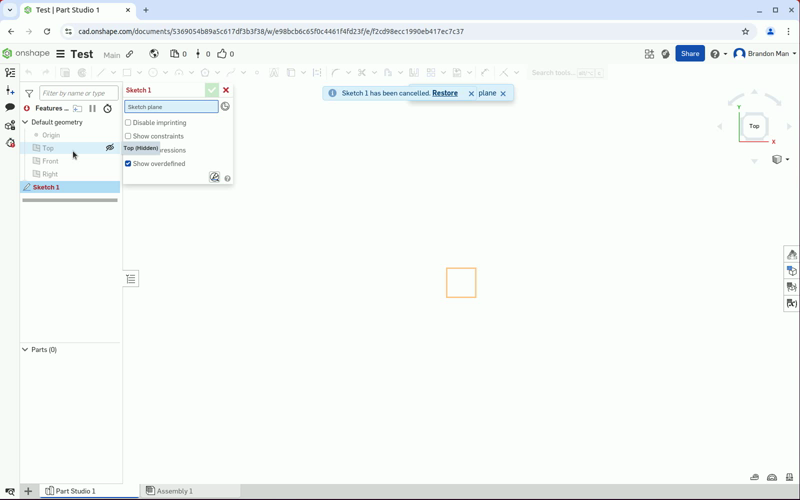
click(73, 150)
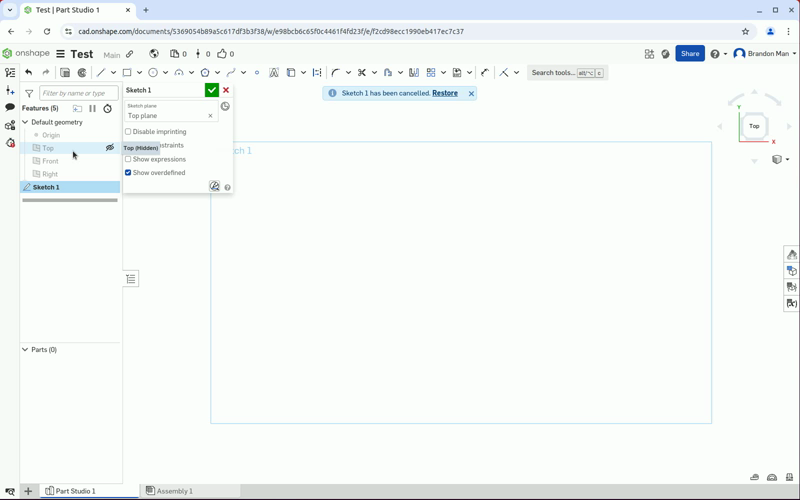
mouse_move(73, 352)
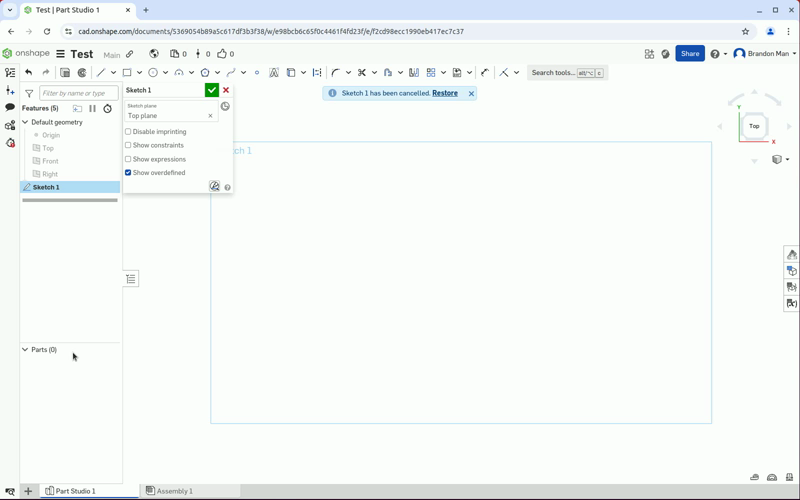
key(y)
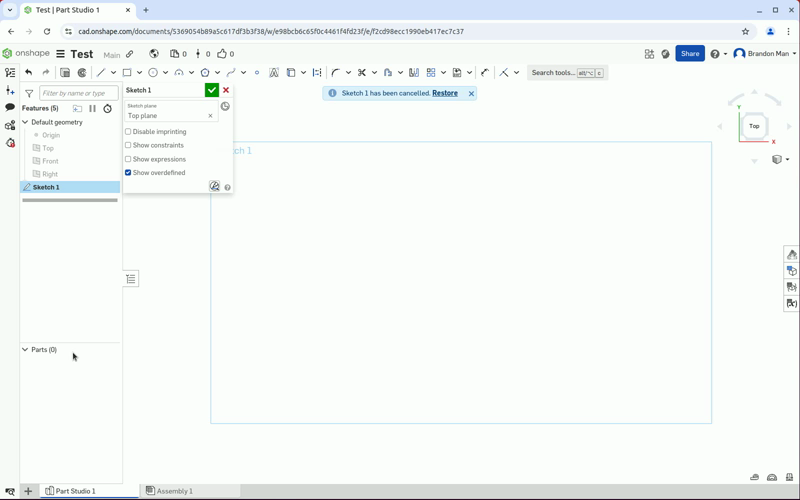
key(l)
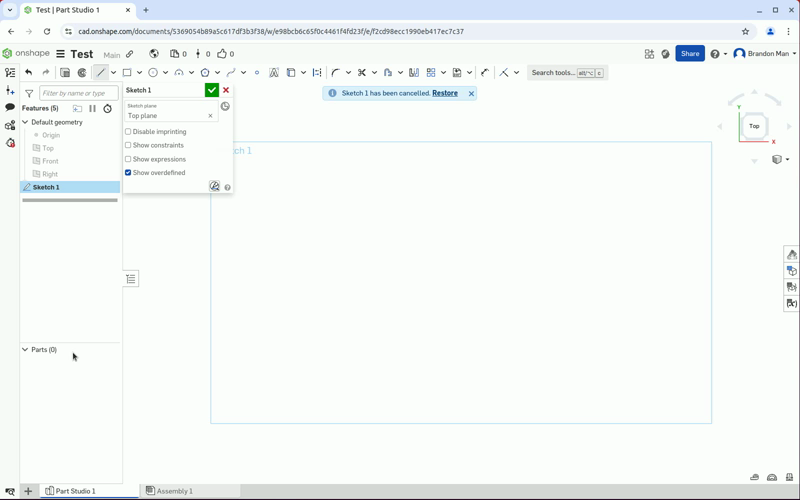
key_down(shift)
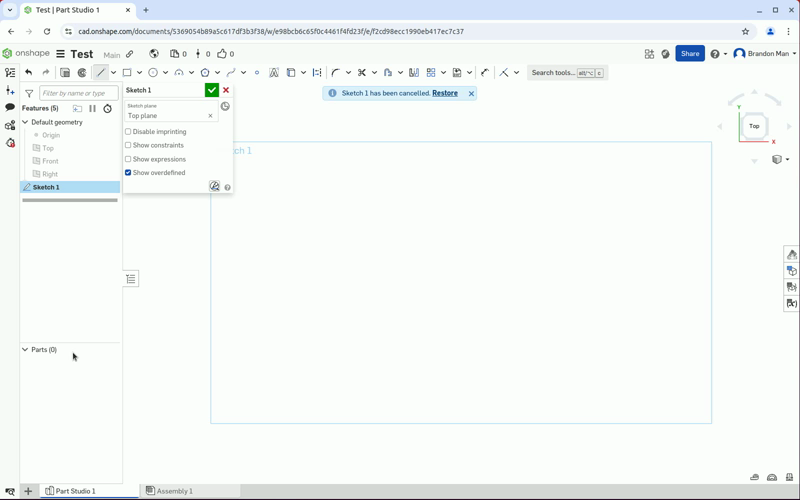
mouse_move(417, 316)
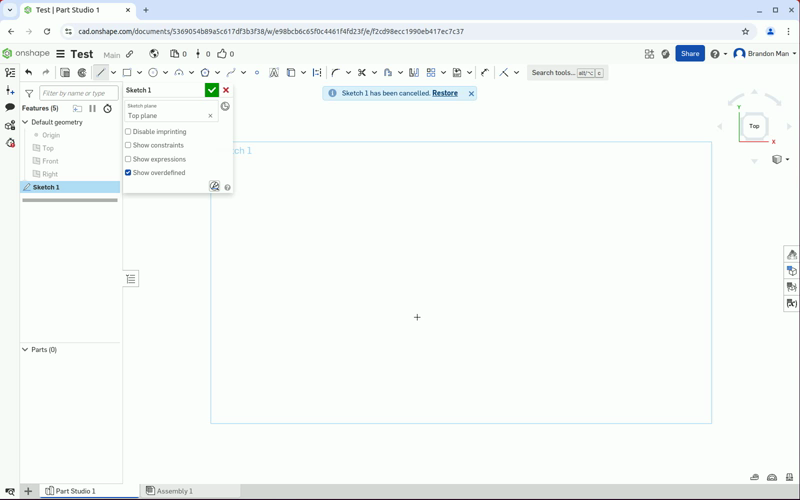
click(417, 316)
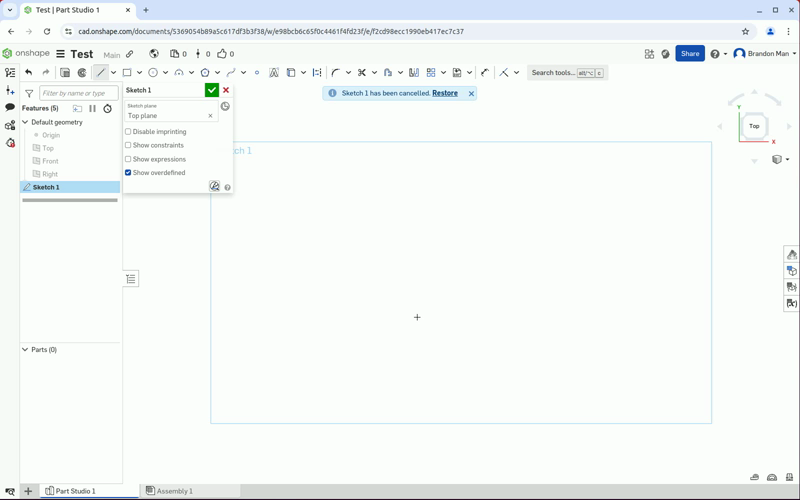
key_up(shift)
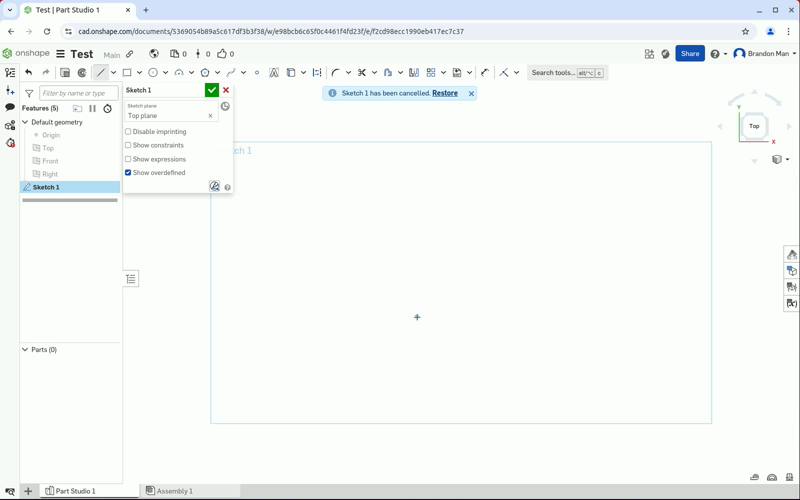
key_down(shift)
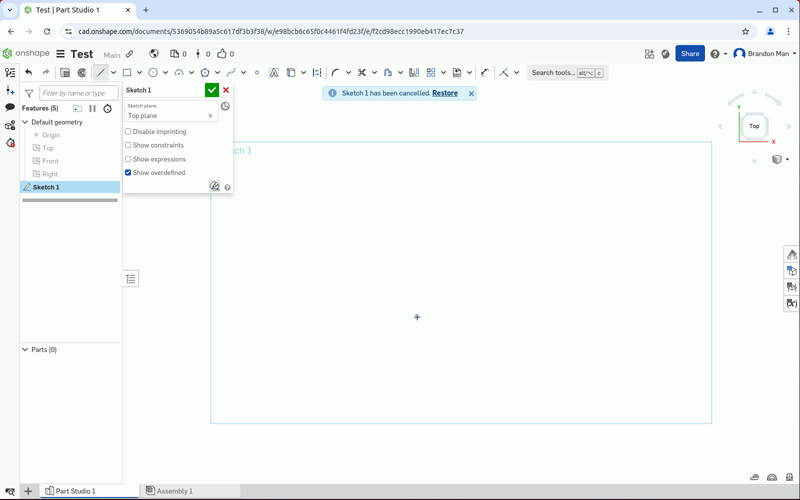
mouse_move(503, 316)
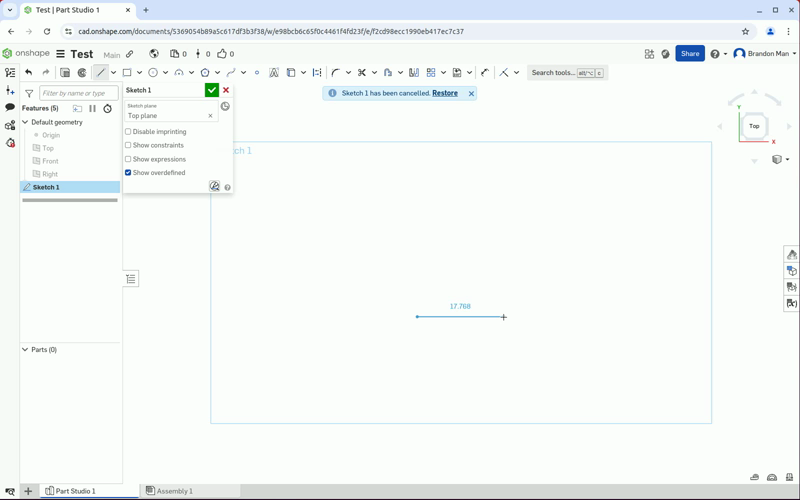
click(503, 316)
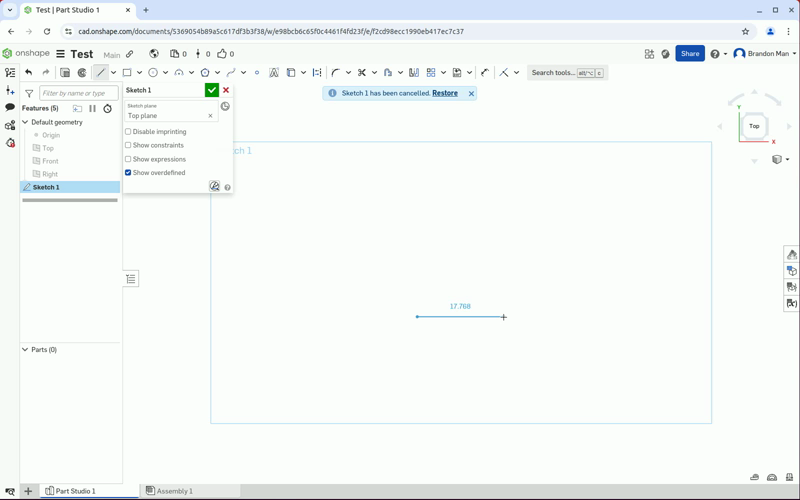
key_up(shift)
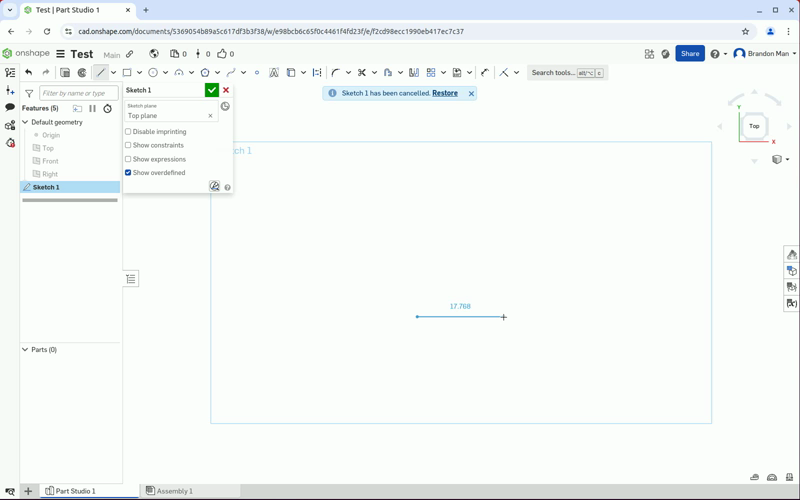
key_down(shift)
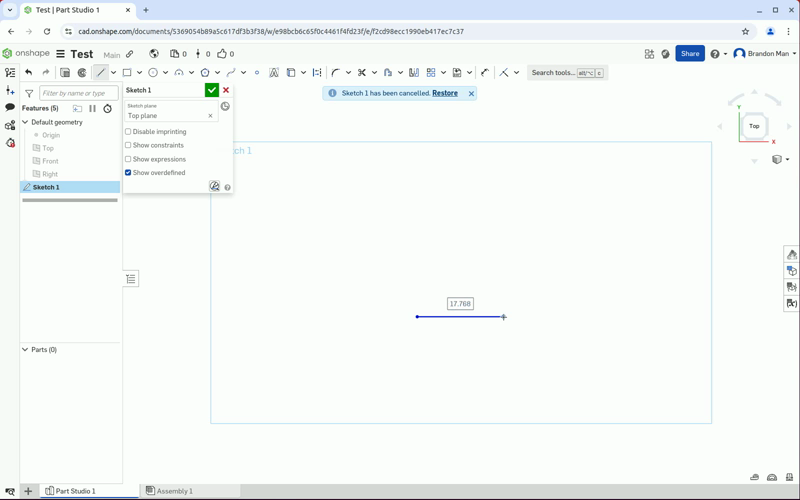
mouse_move(503, 203)
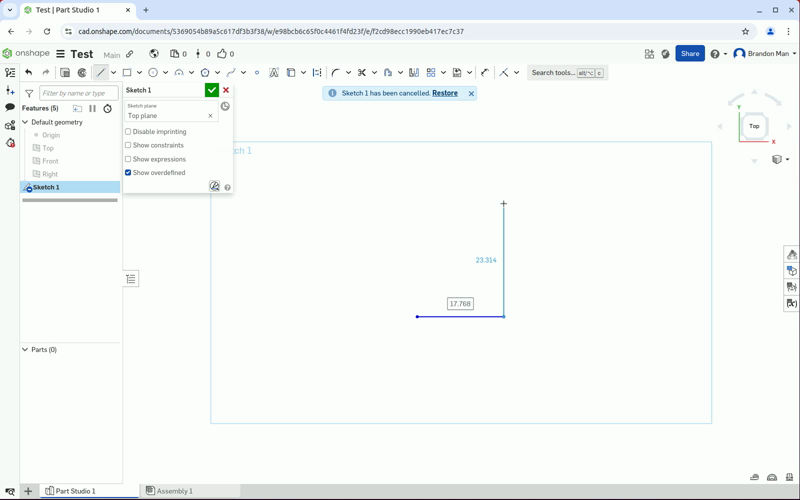
click(503, 203)
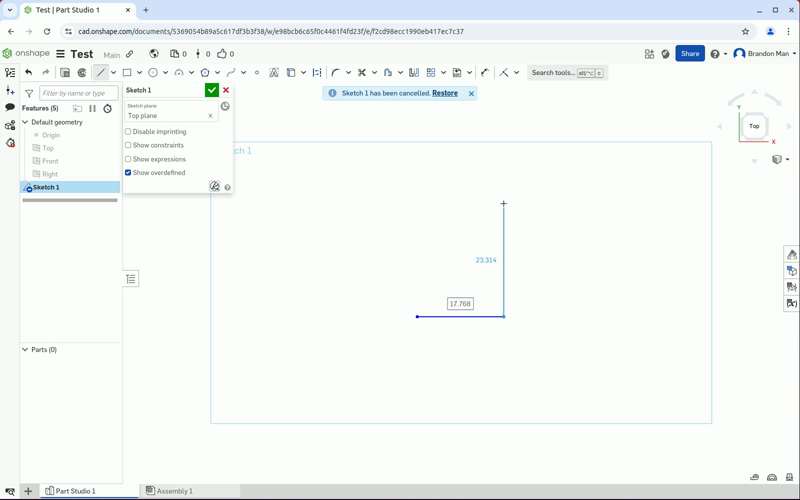
key_up(shift)
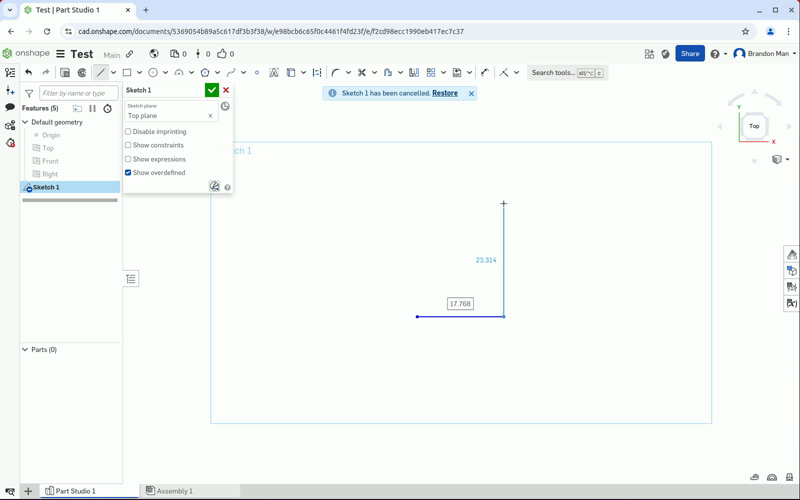
key_down(shift)
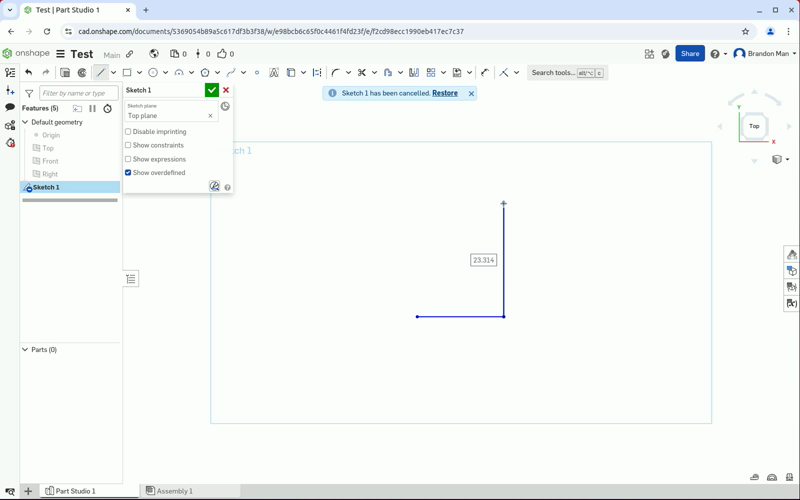
mouse_move(533, 203)
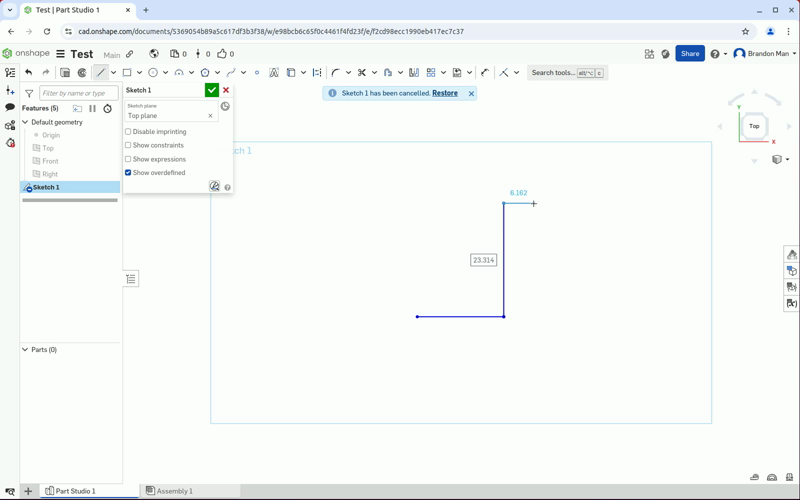
mouse_move(503, 170)
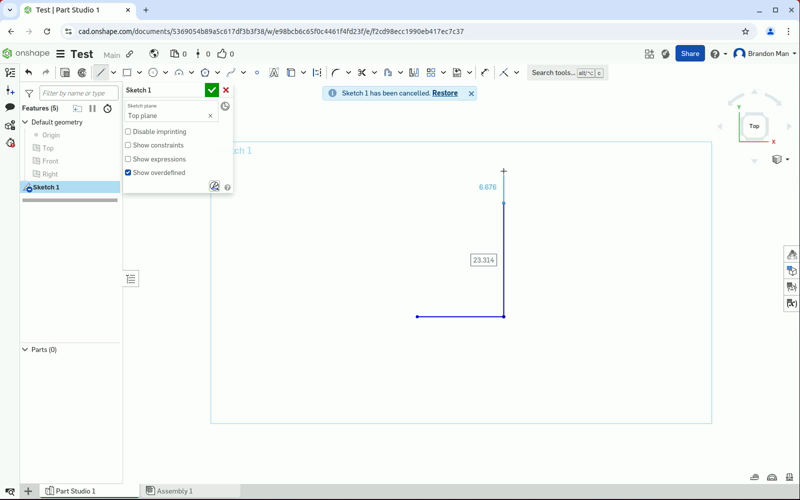
click(503, 170)
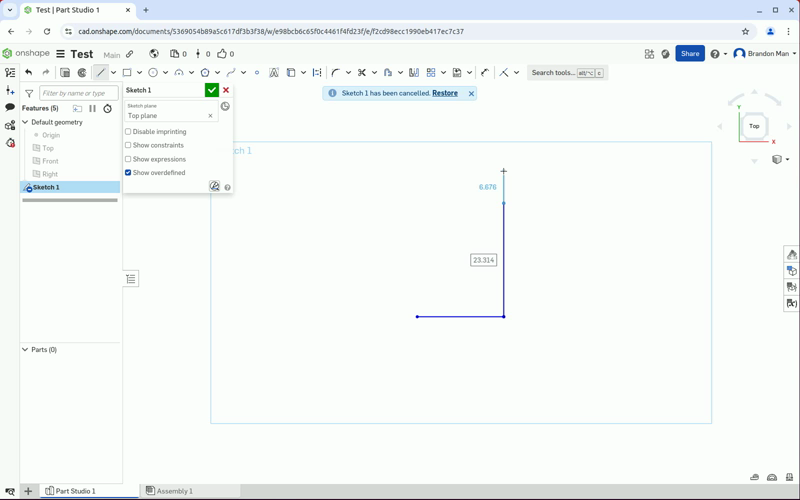
key_up(shift)
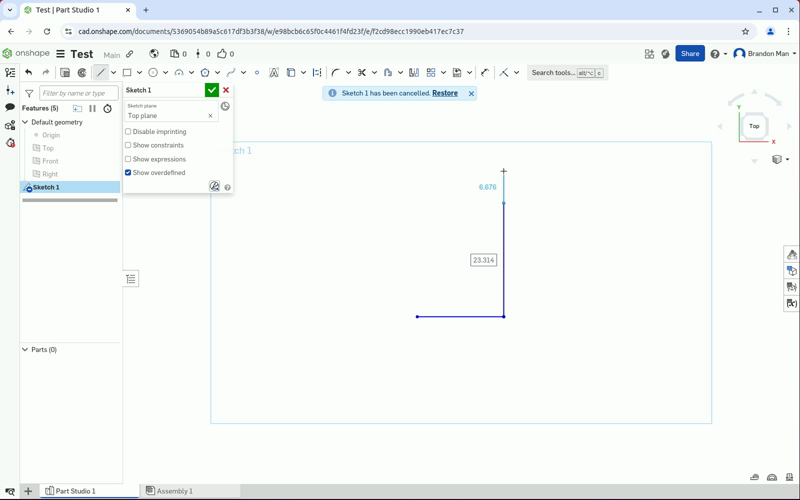
key_down(shift)
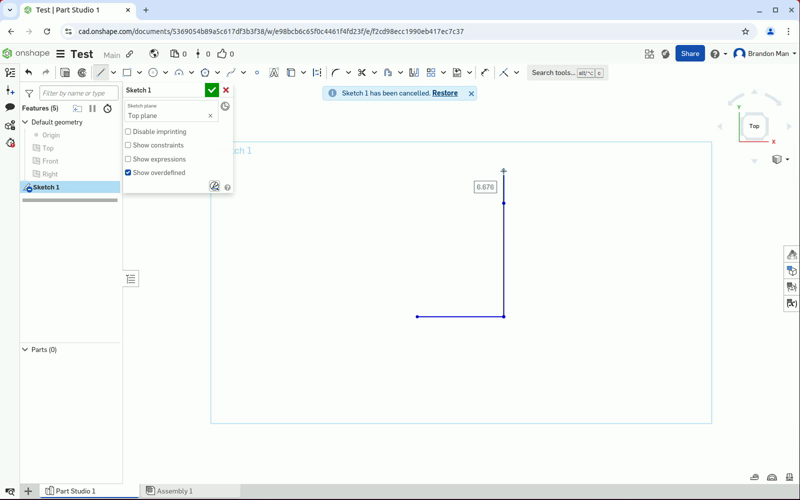
mouse_move(417, 170)
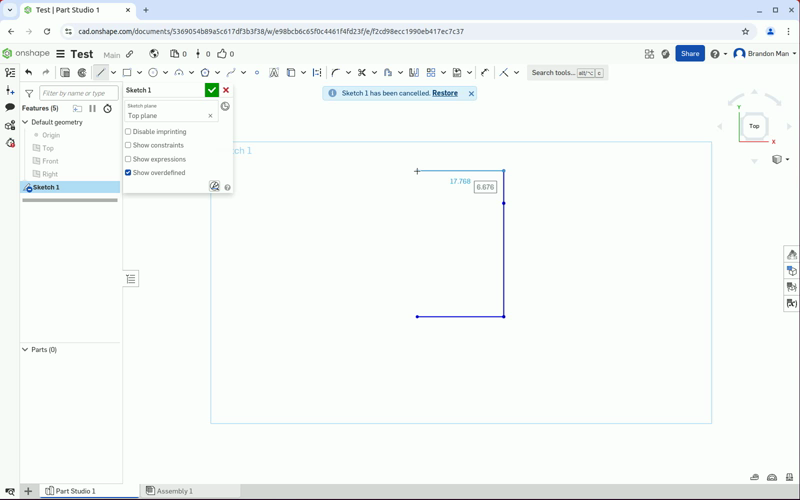
click(417, 170)
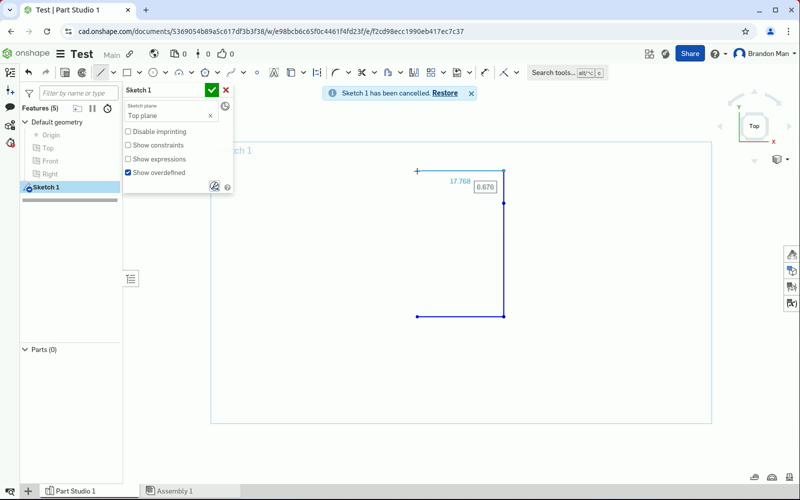
key_up(shift)
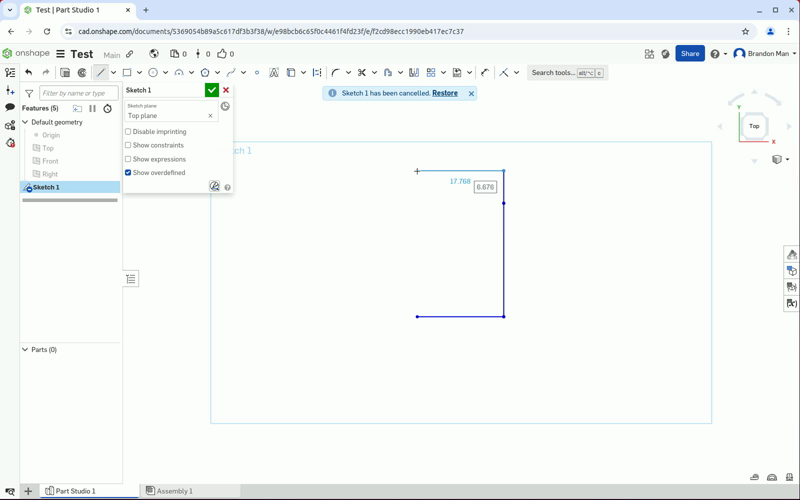
key_down(shift)
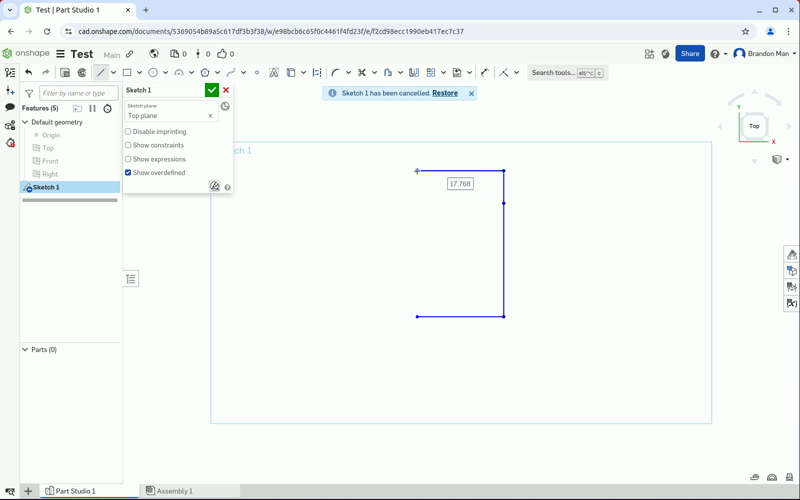
mouse_move(447, 170)
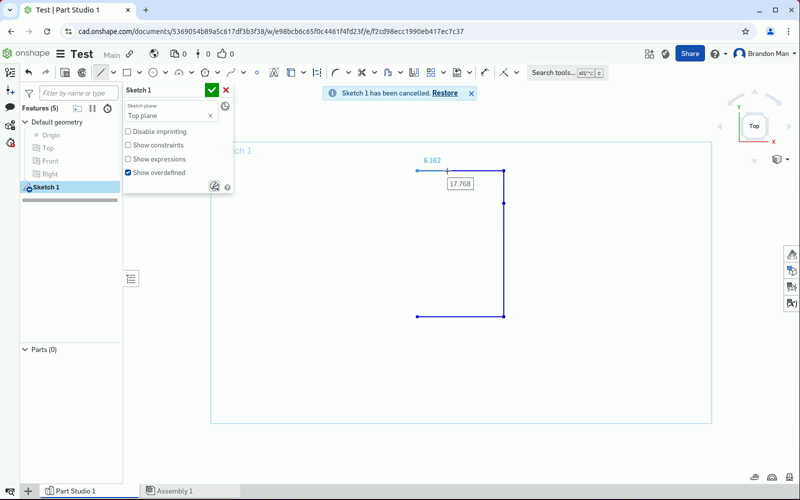
mouse_move(417, 203)
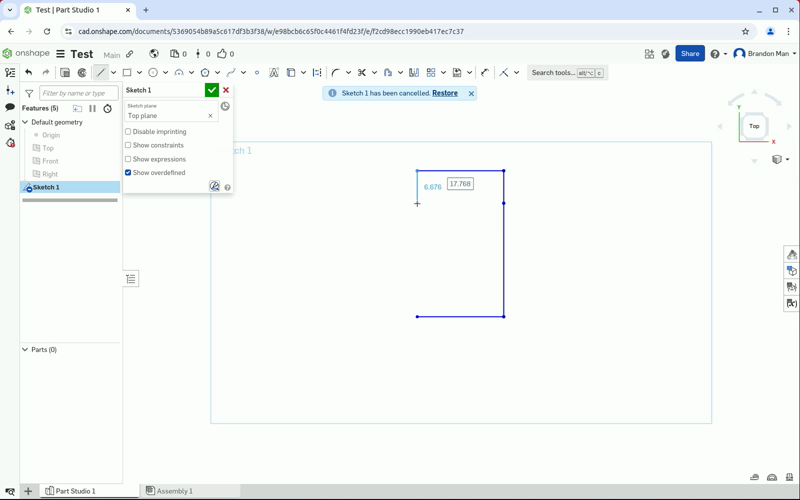
click(417, 203)
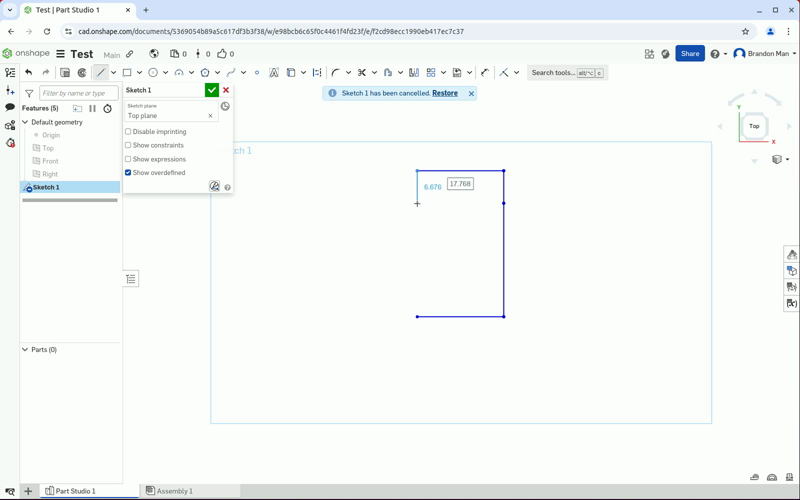
key_up(shift)
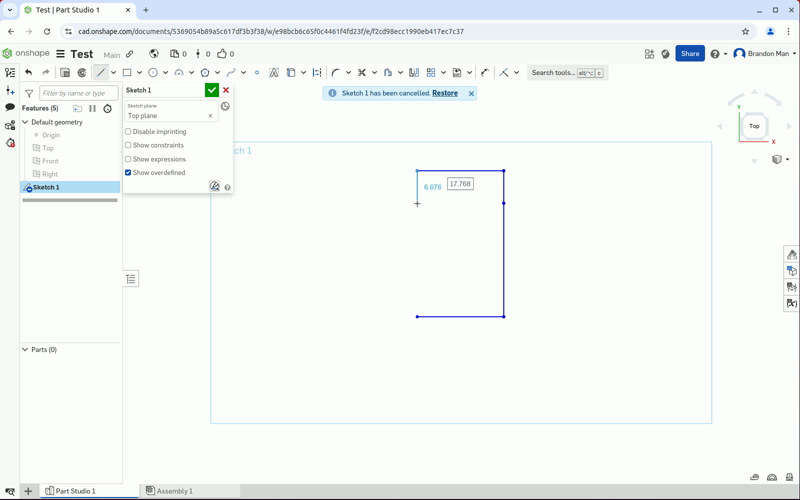
key_down(shift)
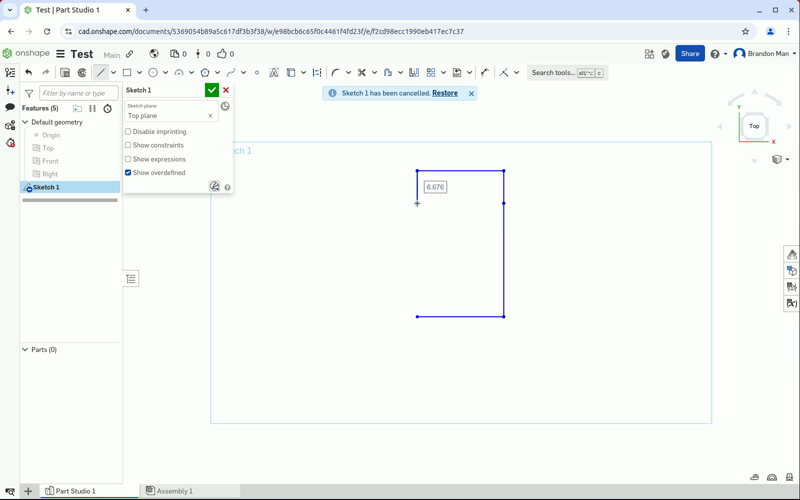
mouse_move(417, 316)
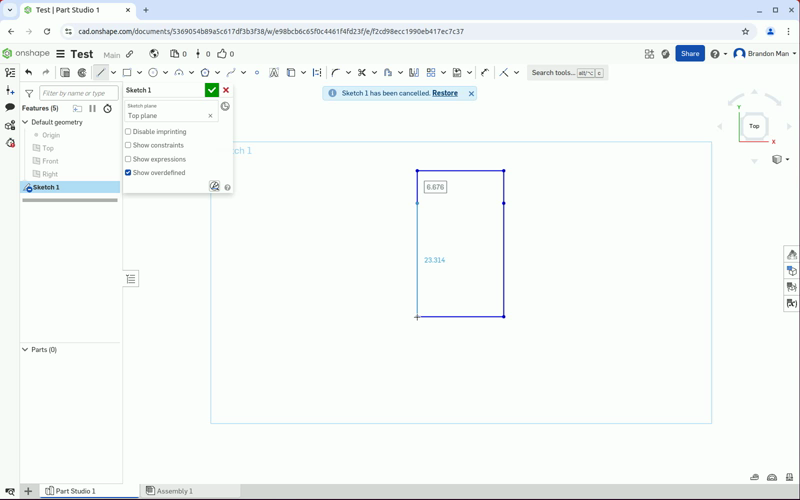
key_up(shift)
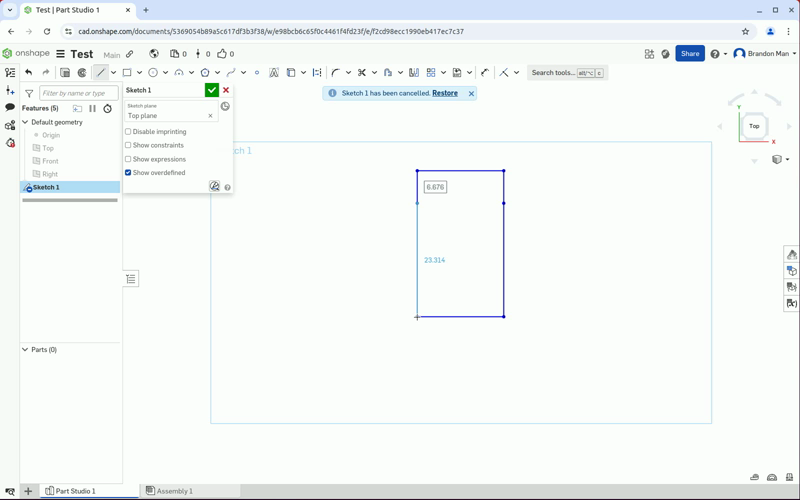
click(417, 316)
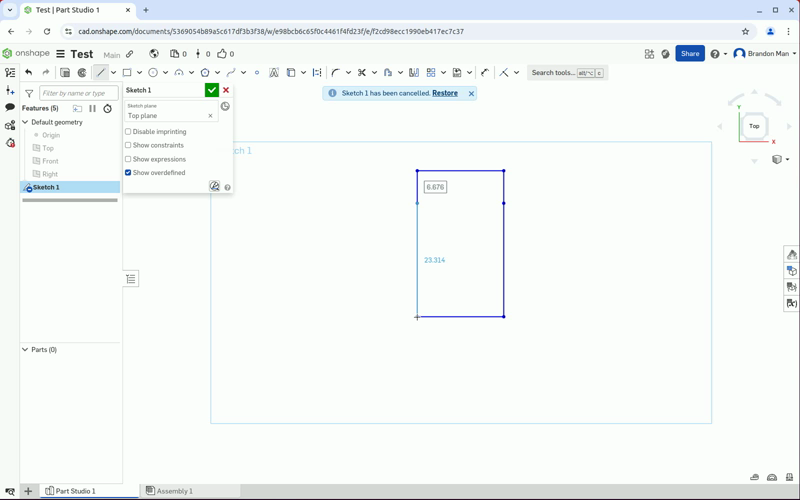
key(esc)
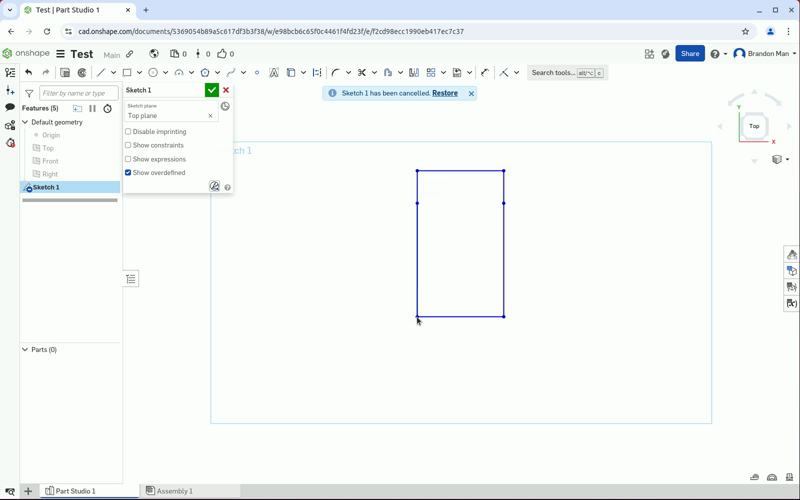
mouse_move(460, 265)
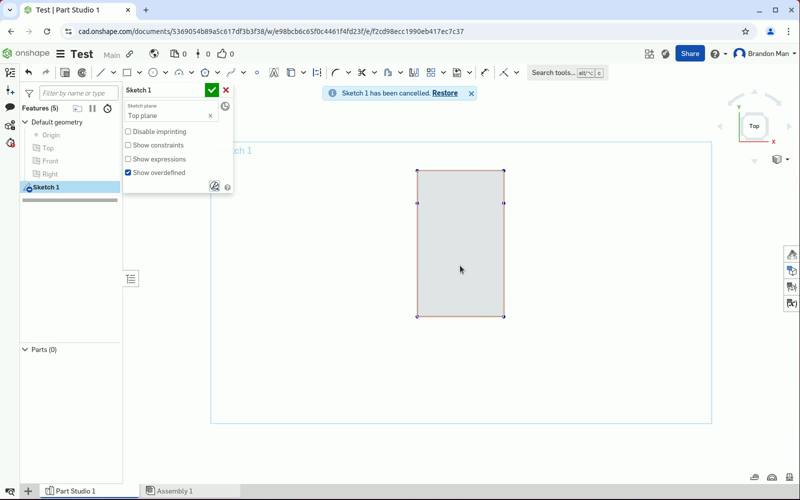
click(460, 265)
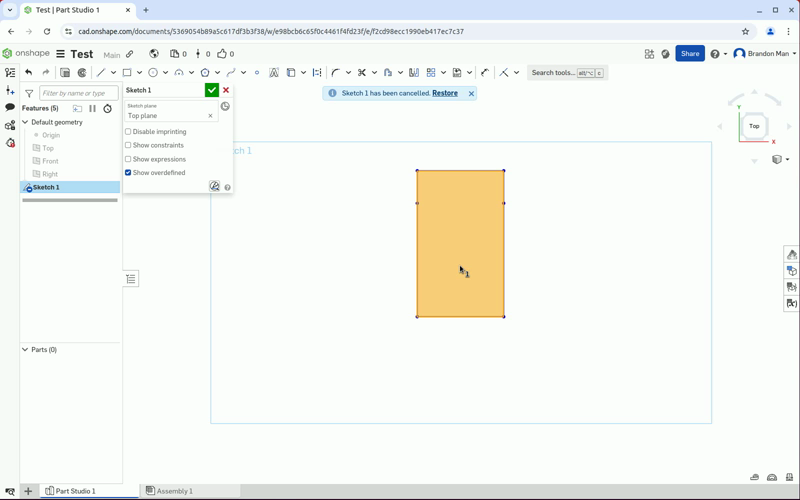
mouse_move(73, 352)
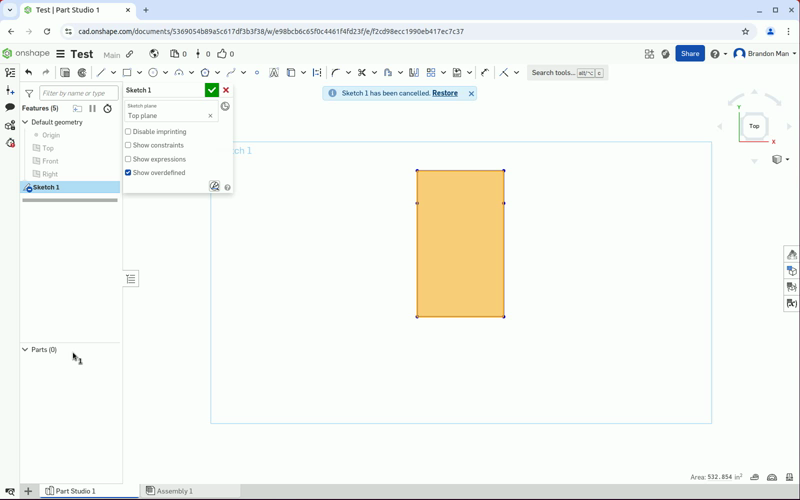
key(shift+y)
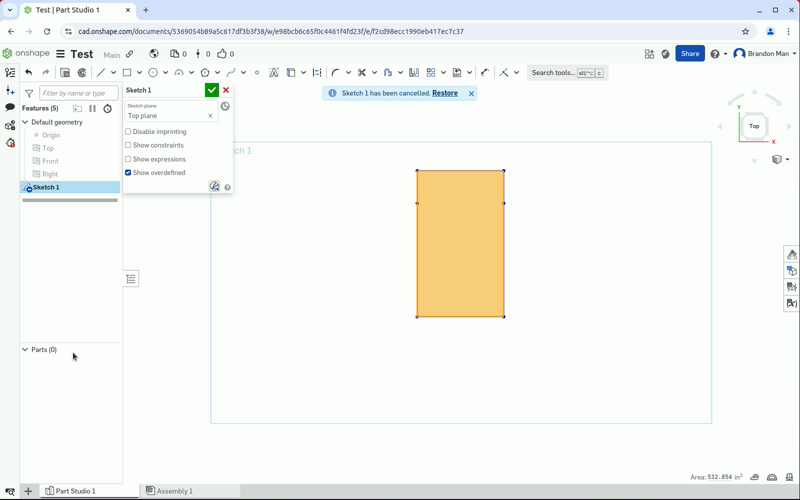
key(shift+e)
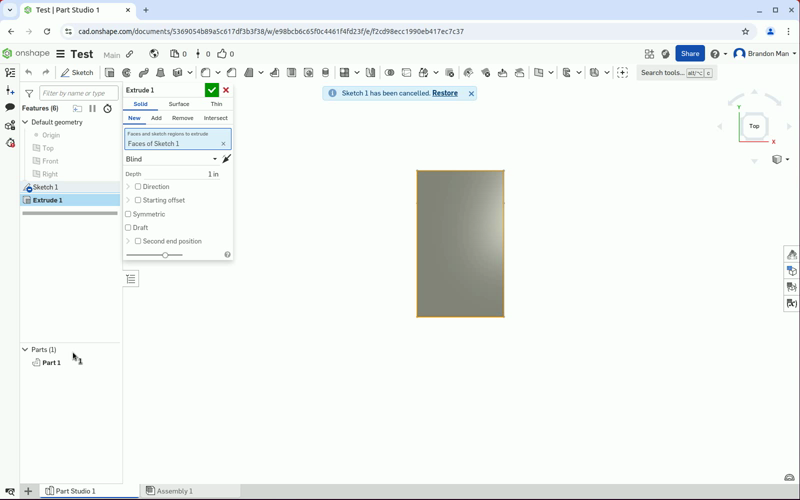
mouse_move(143, 106)
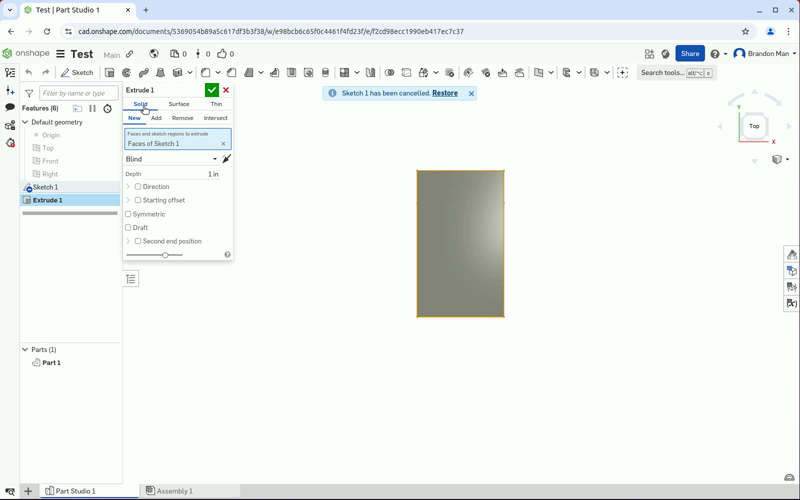
click(143, 106)
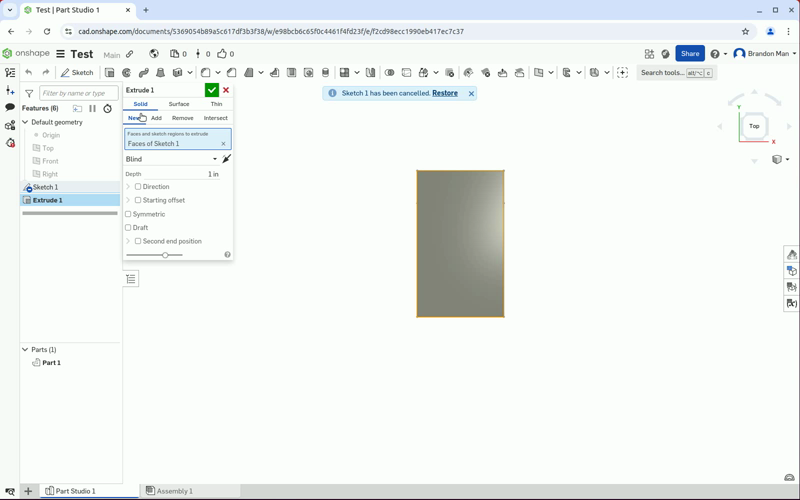
mouse_move(137, 120)
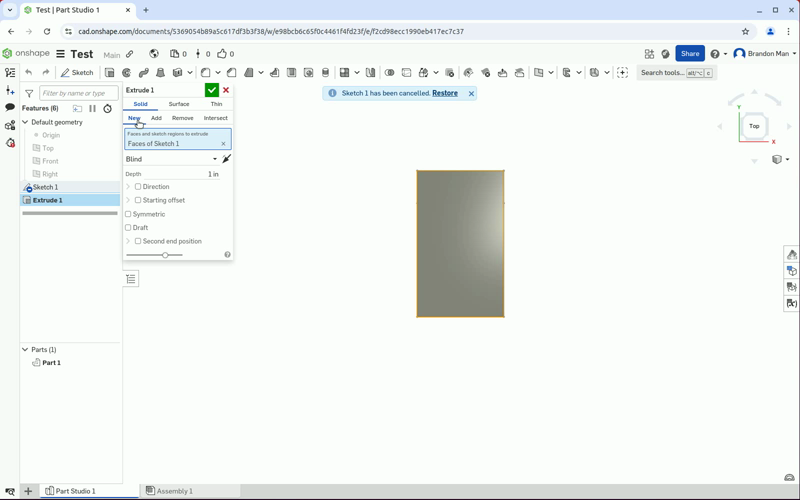
click(137, 120)
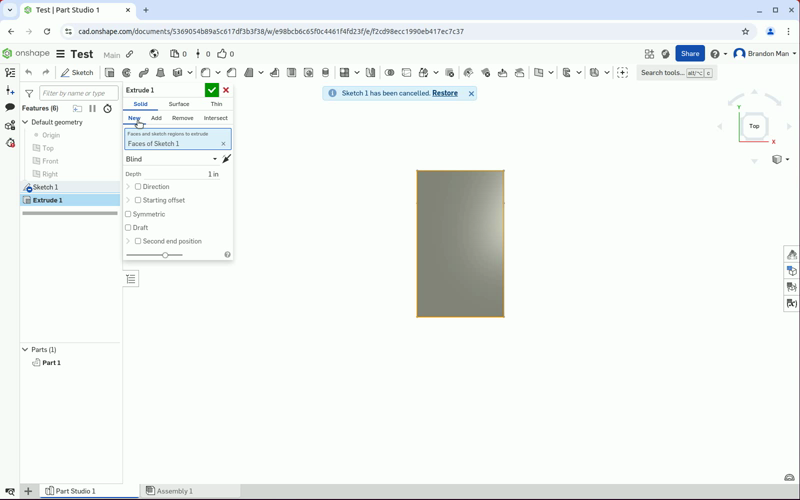
key(tab, 4)
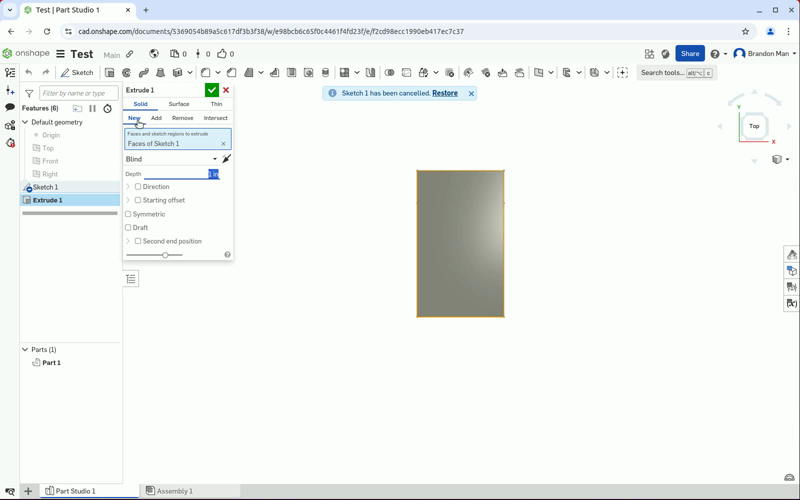
text(7.221)
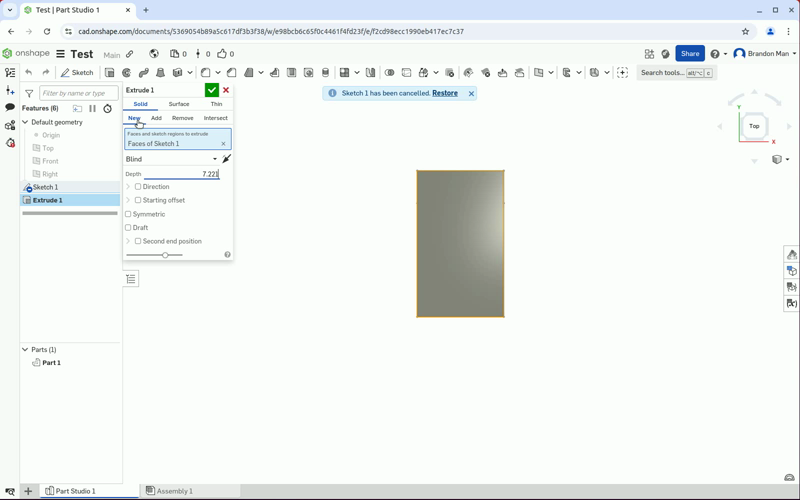
key(enter)
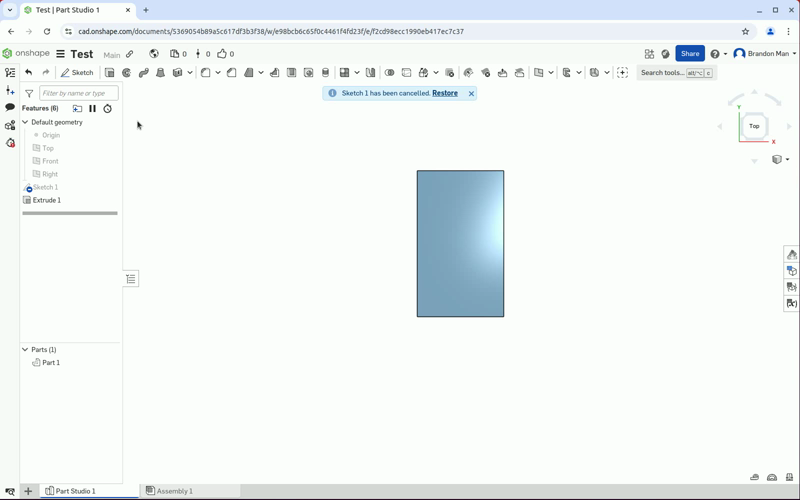
key(shift+h)
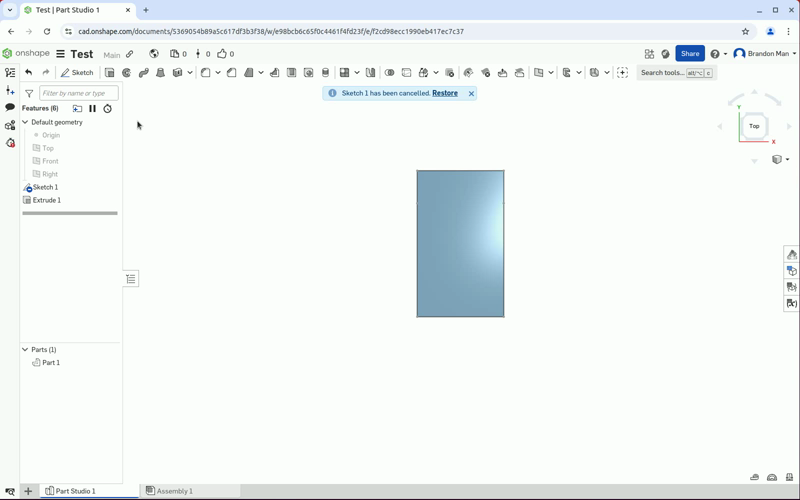
key(shift+h)
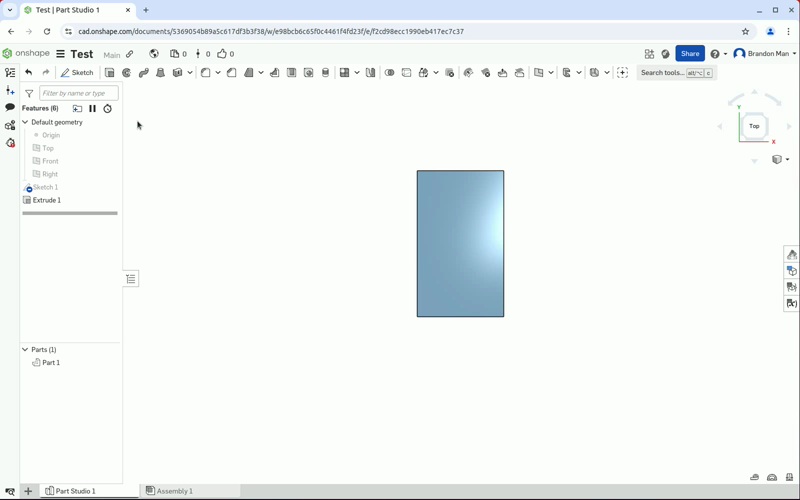
mouse_move(73, 189)
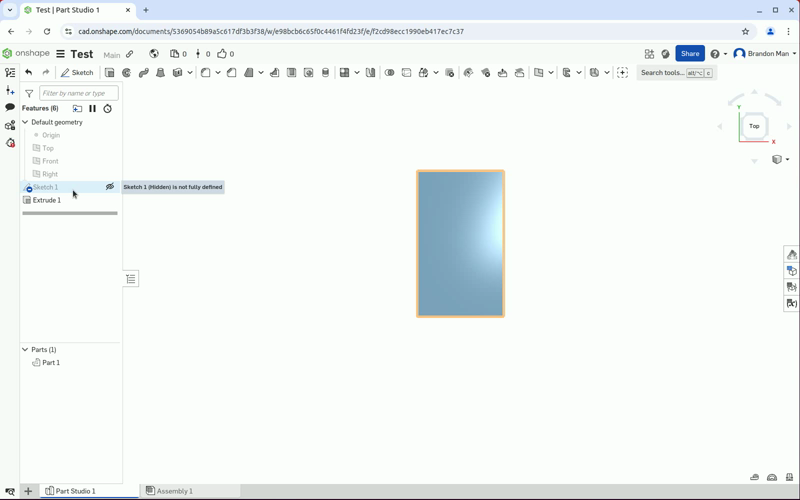
click(73, 189)
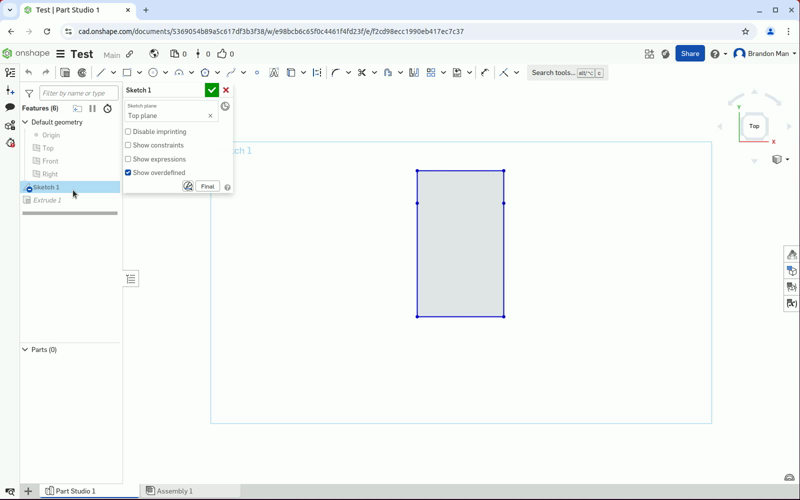
mouse_move(229, 92)
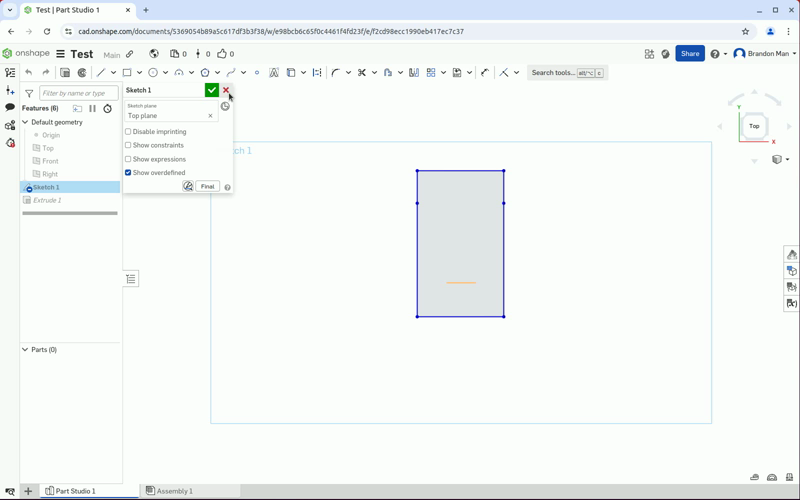
click(229, 92)
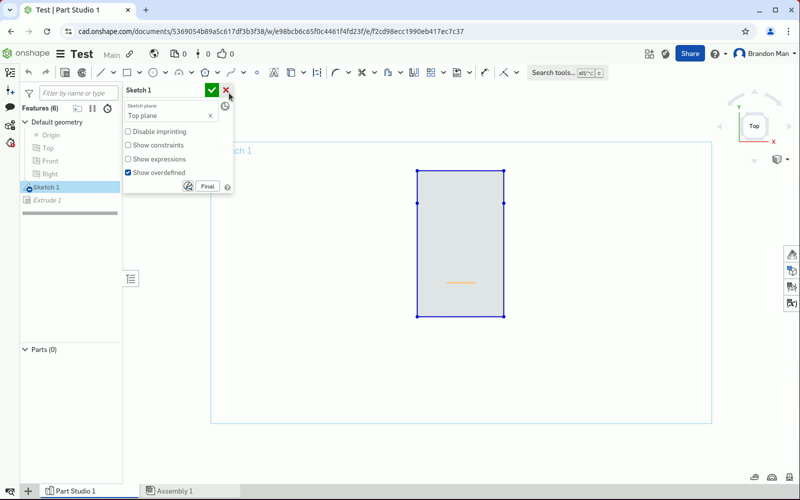
key(shift+s)
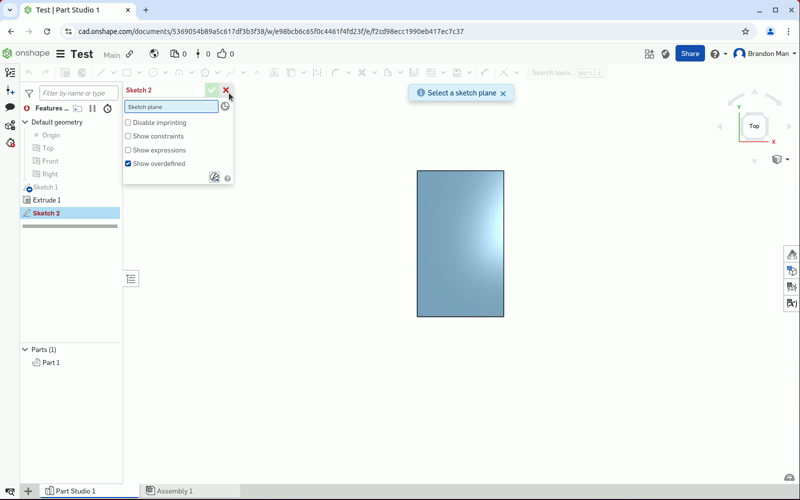
mouse_move(73, 150)
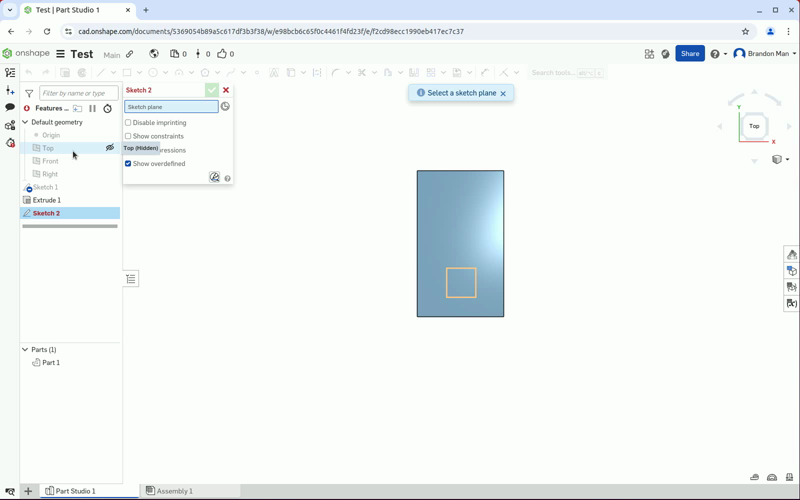
click(73, 150)
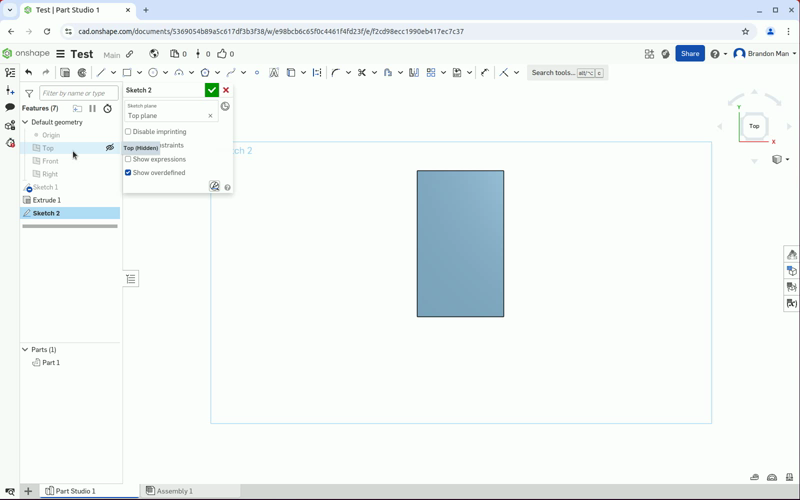
mouse_move(73, 352)
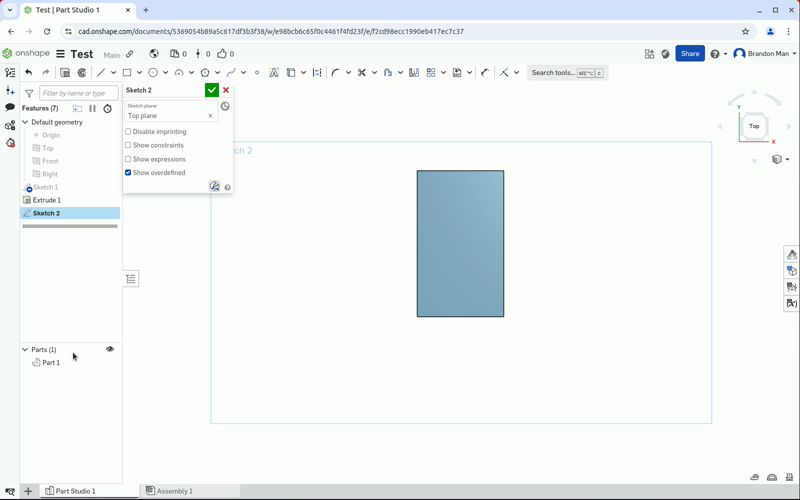
key(y)
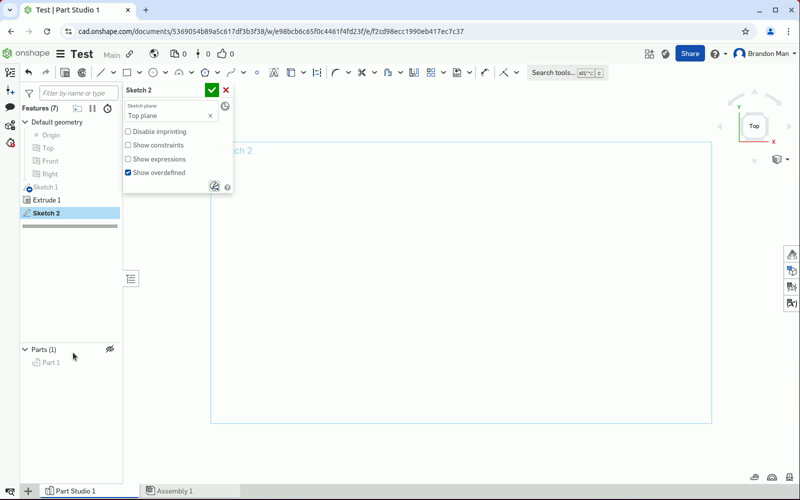
key(l)
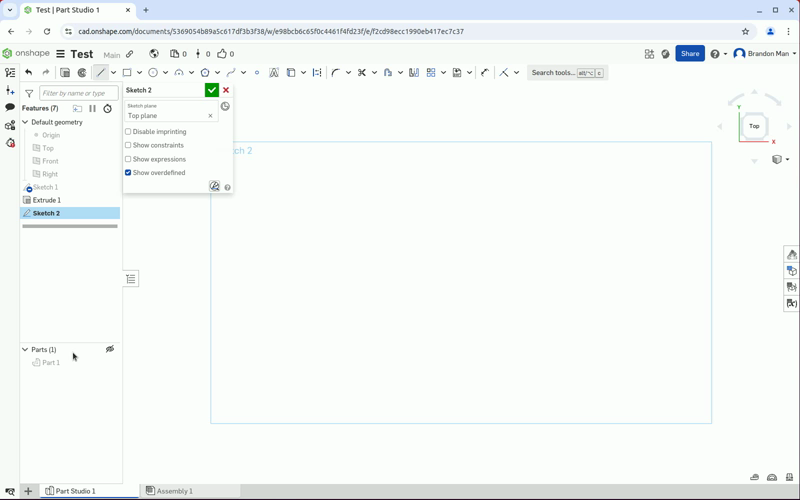
key_down(shift)
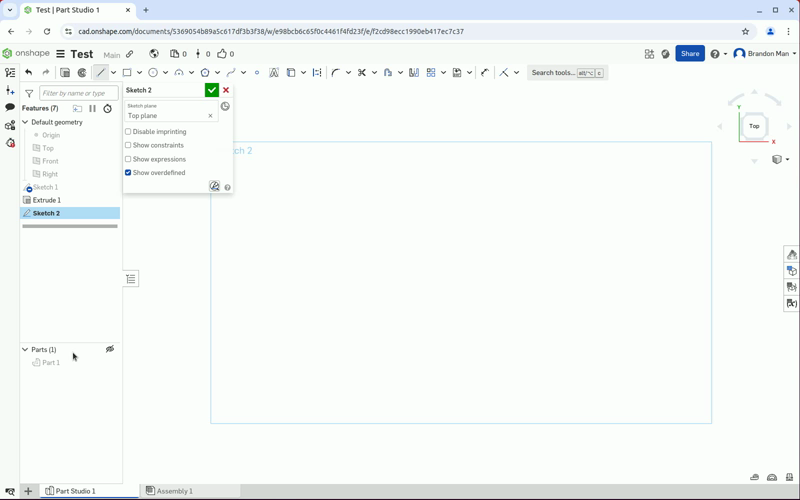
mouse_move(417, 316)
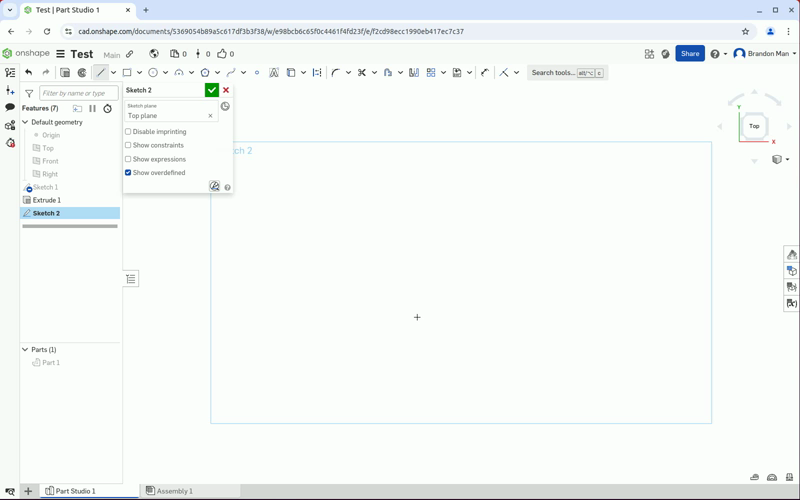
click(417, 316)
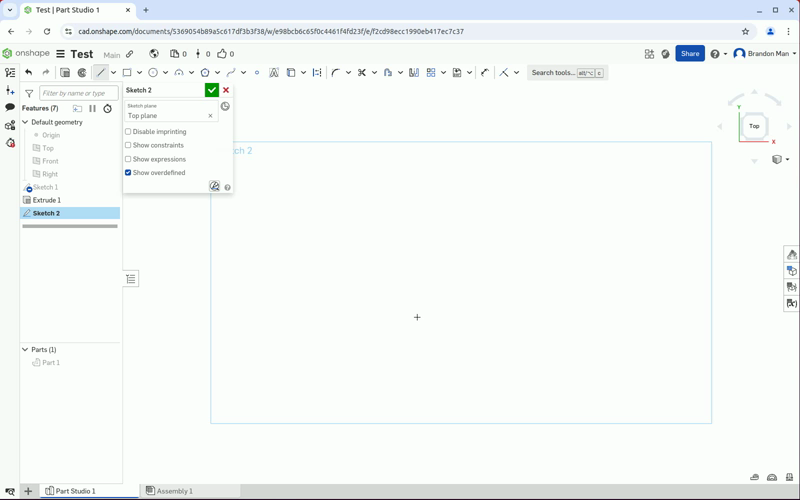
key_up(shift)
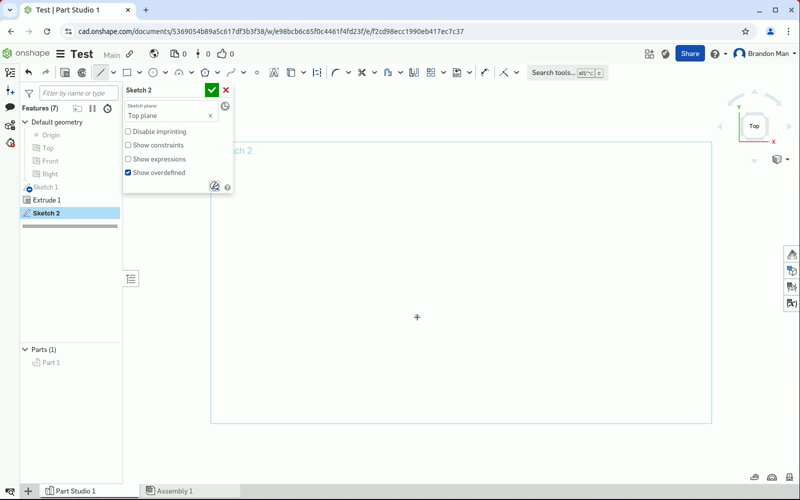
key_down(shift)
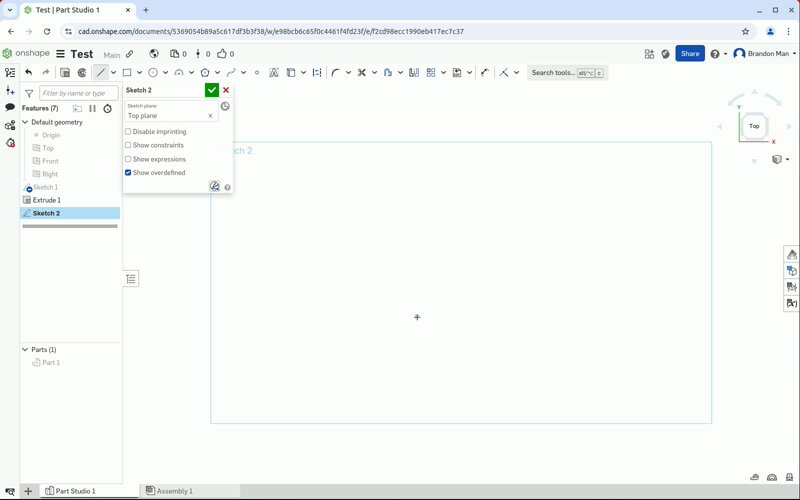
mouse_move(461, 393)
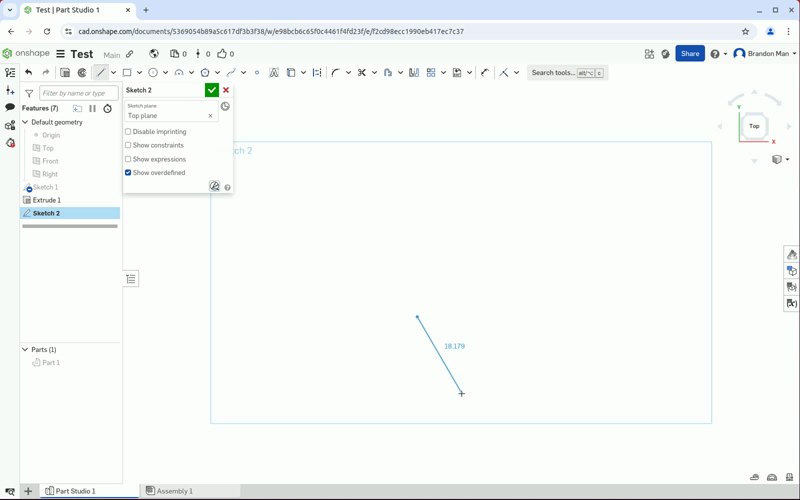
click(461, 393)
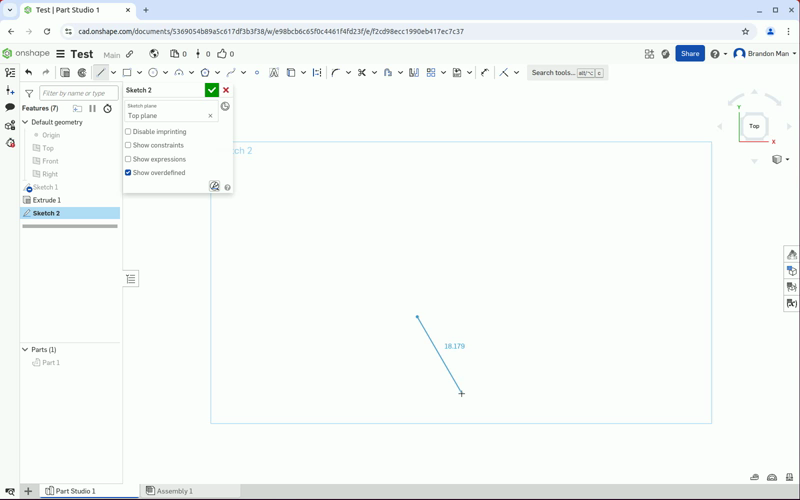
key_up(shift)
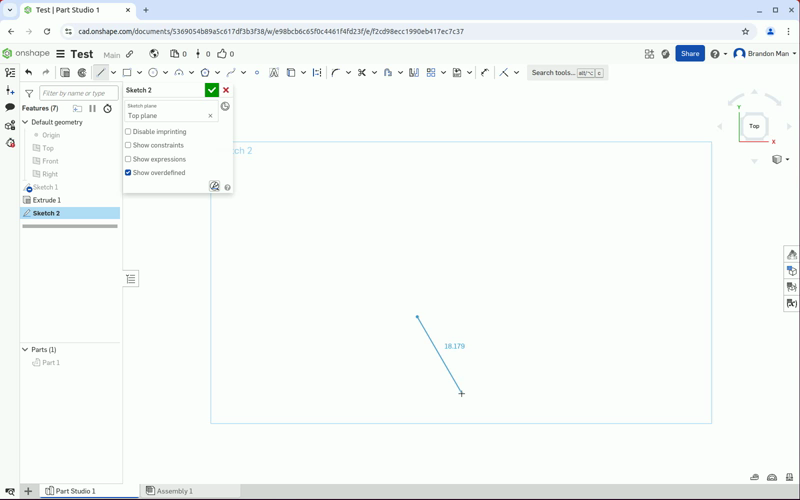
key_down(shift)
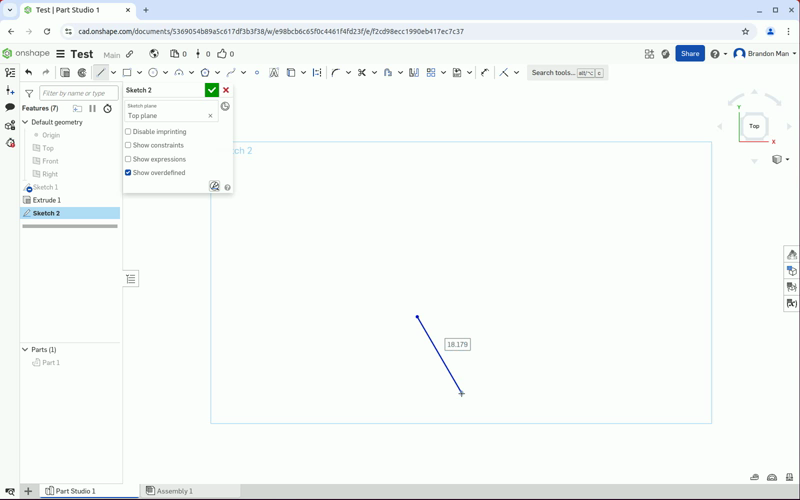
mouse_move(505, 316)
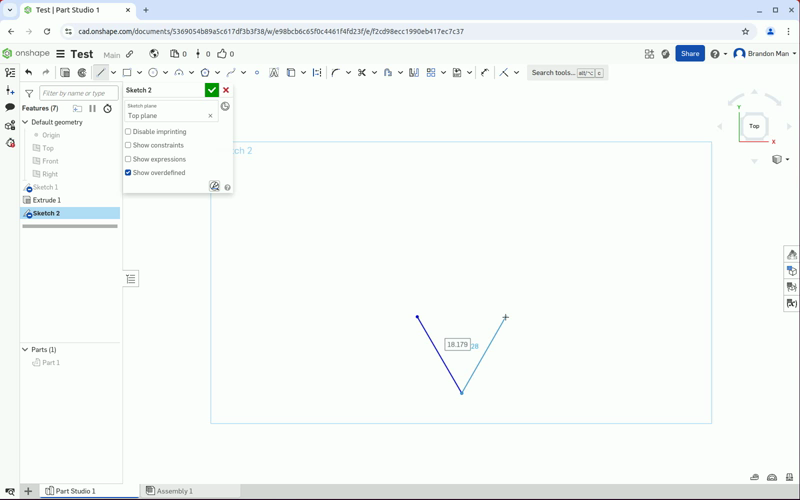
click(505, 316)
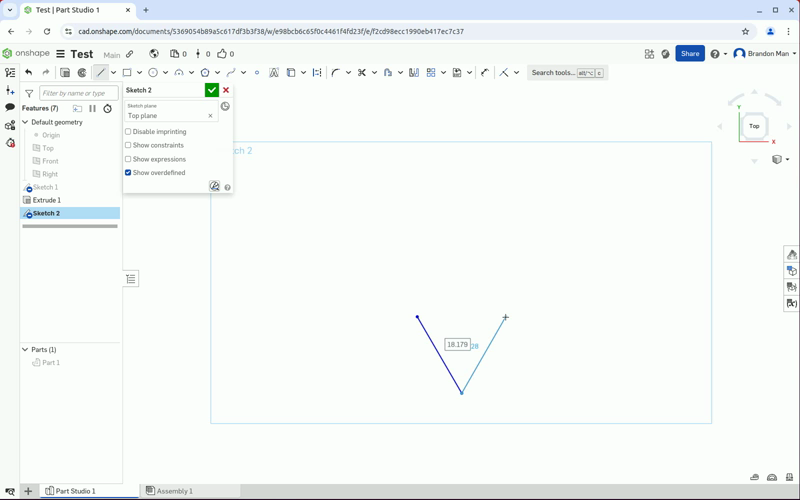
key_up(shift)
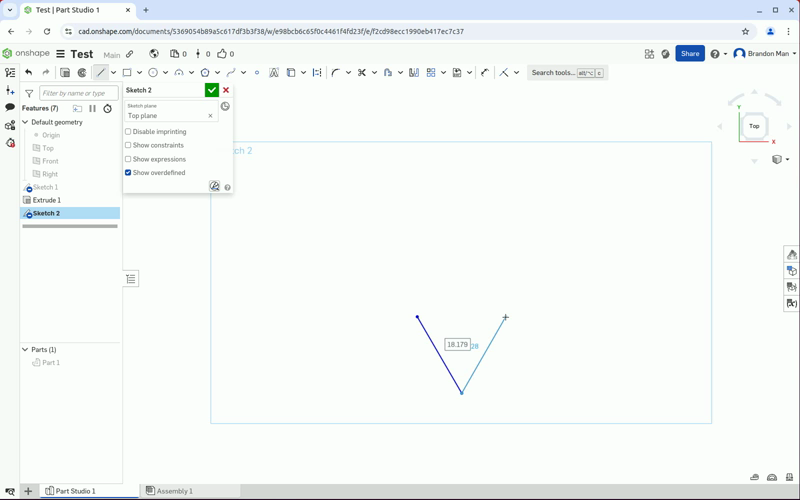
key_down(shift)
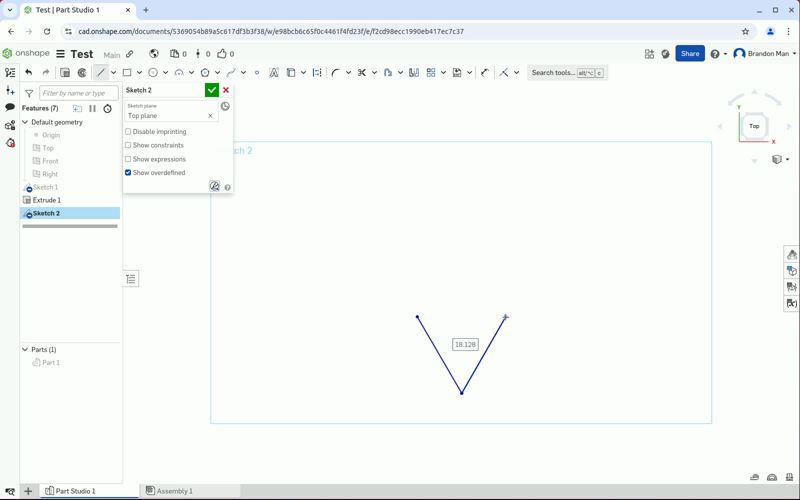
mouse_move(417, 316)
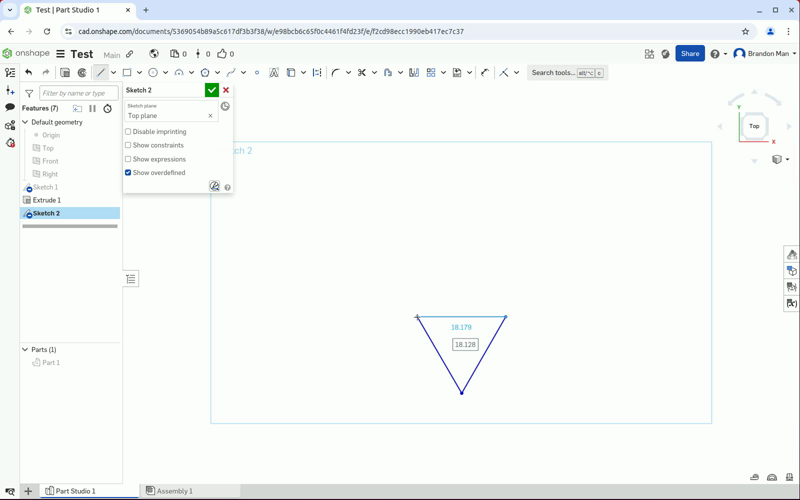
key_up(shift)
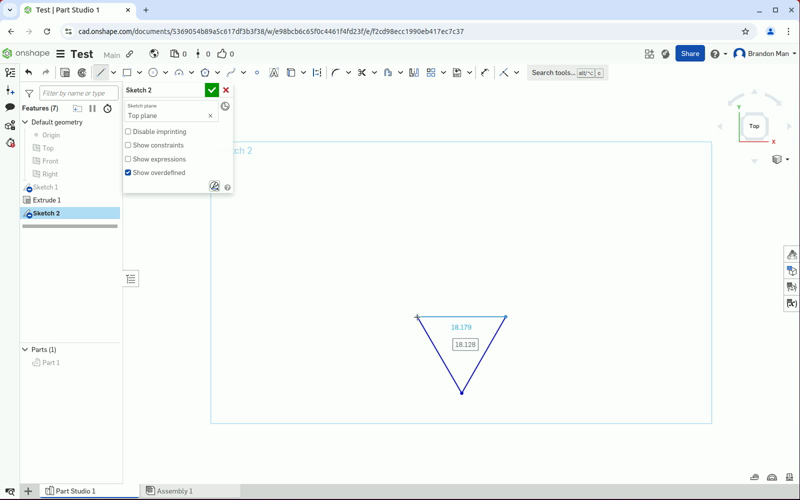
click(417, 316)
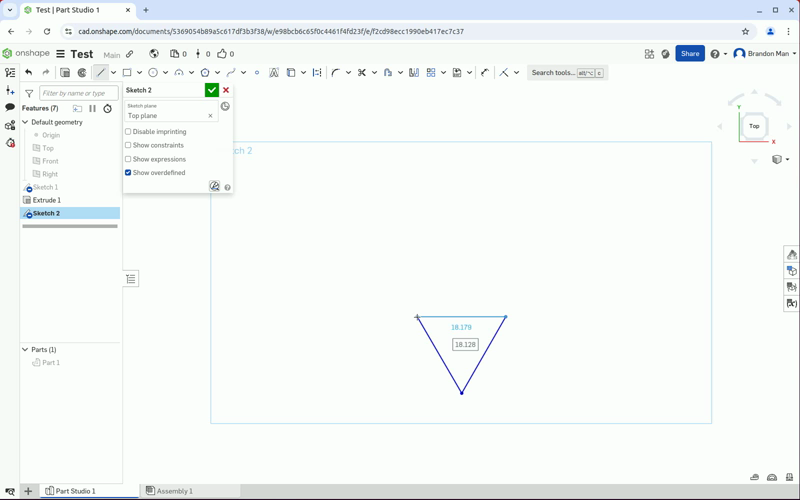
key(esc)
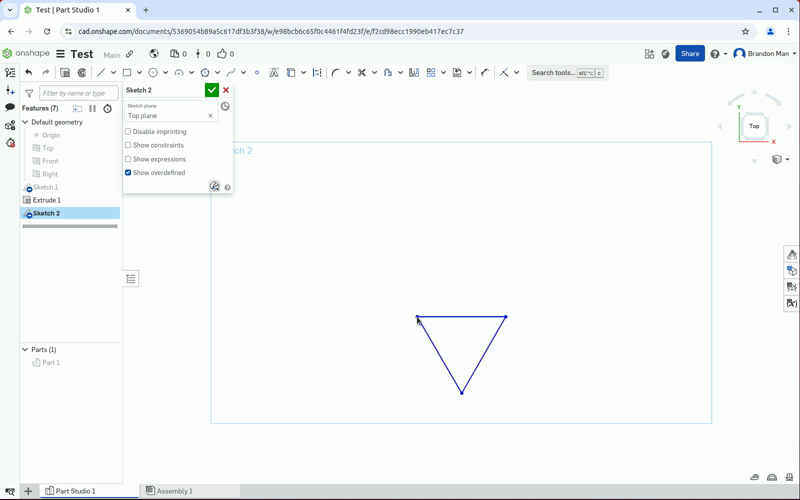
mouse_move(437, 328)
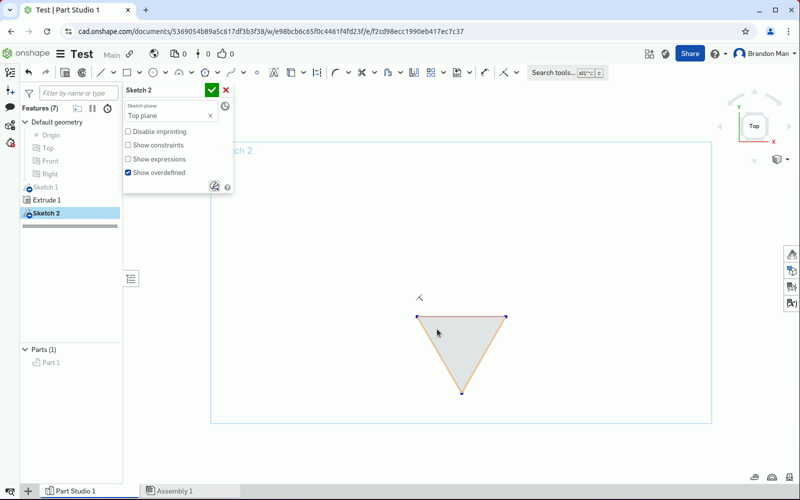
click(437, 328)
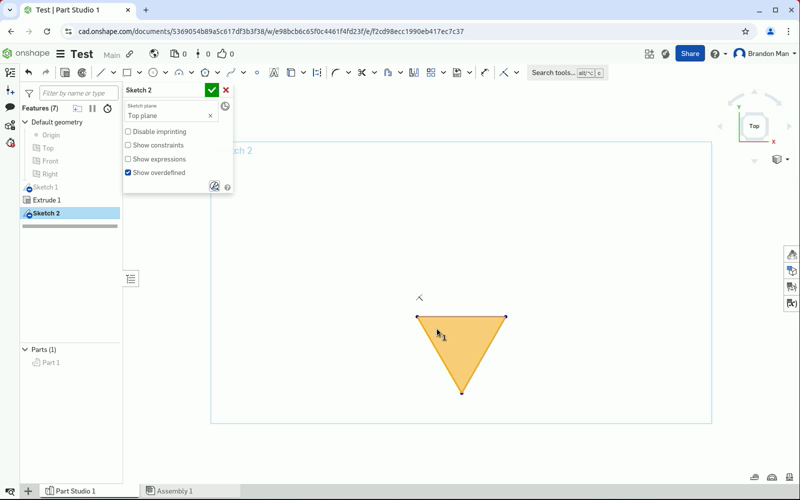
mouse_move(73, 352)
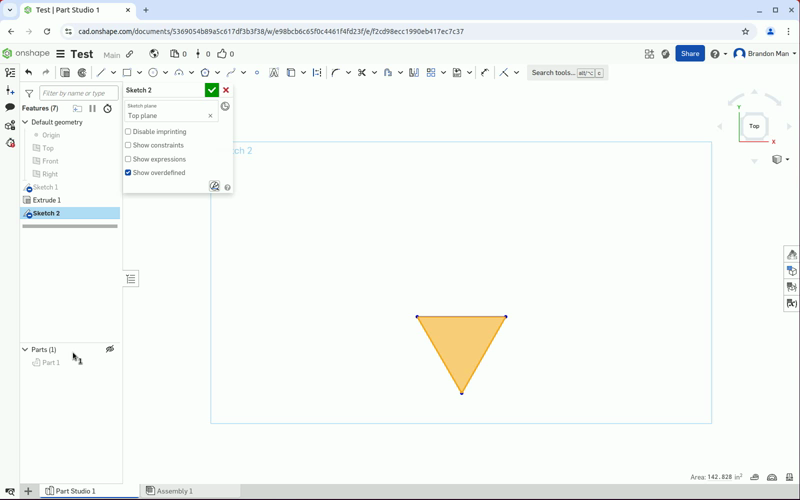
key(shift+y)
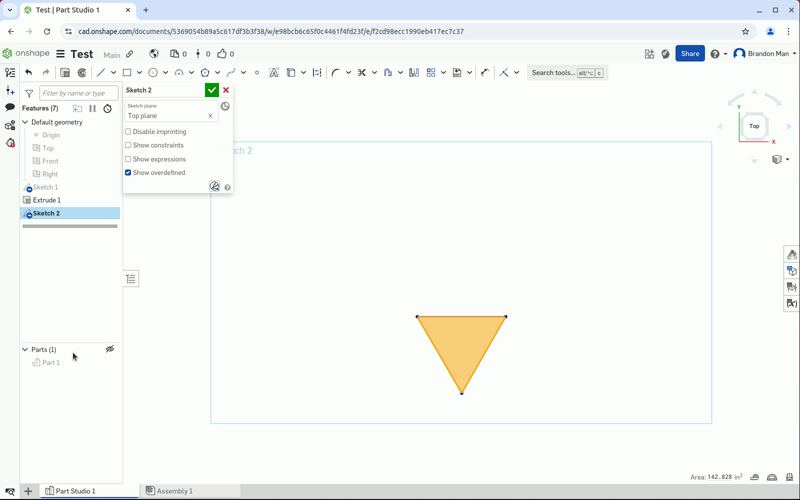
key(shift+e)
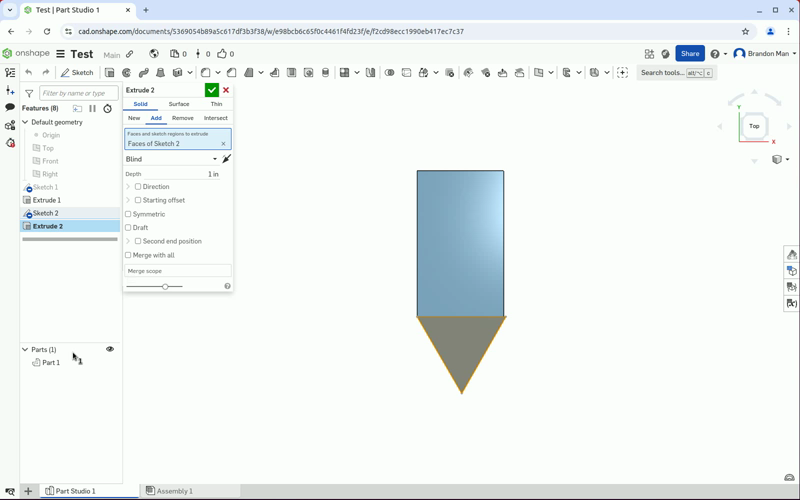
mouse_move(143, 106)
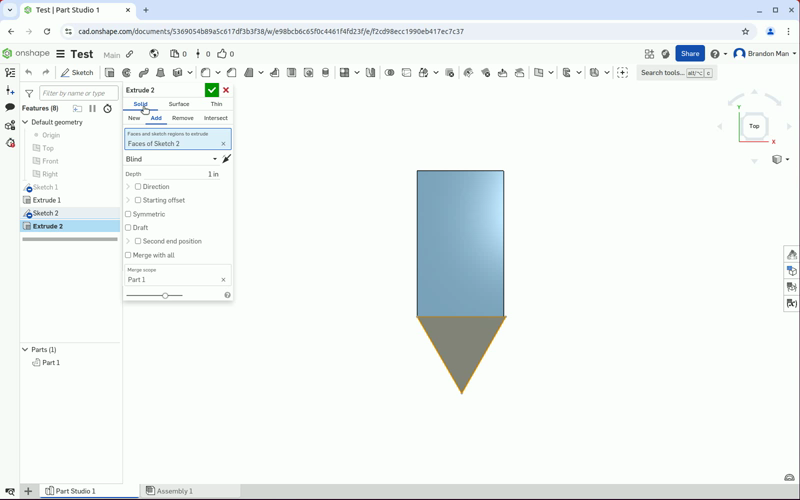
click(143, 106)
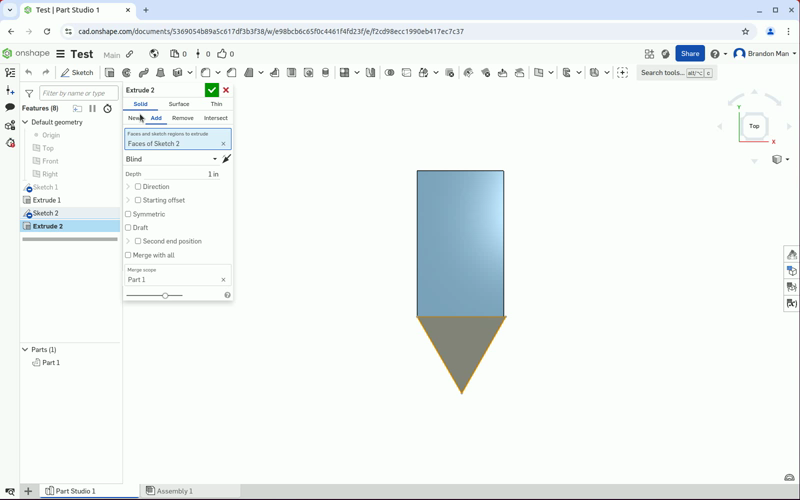
mouse_move(137, 120)
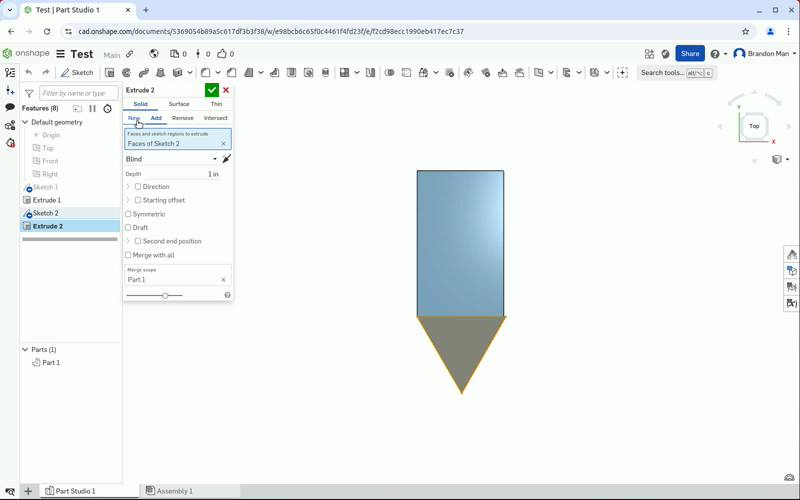
click(137, 120)
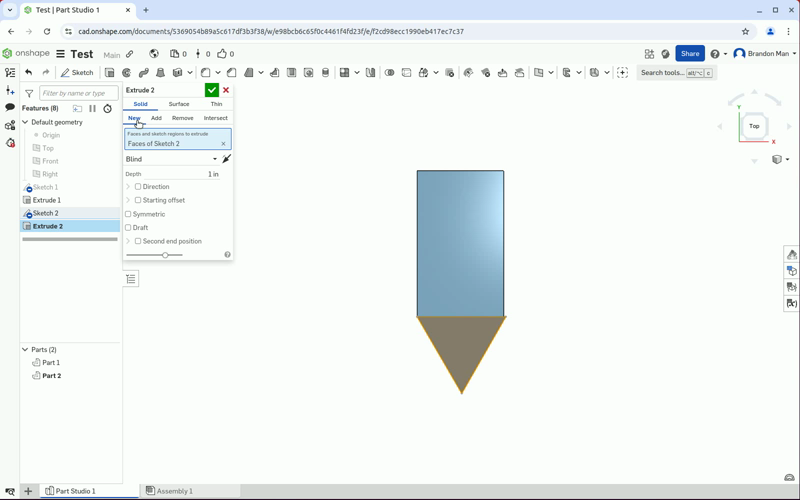
key(tab, 4)
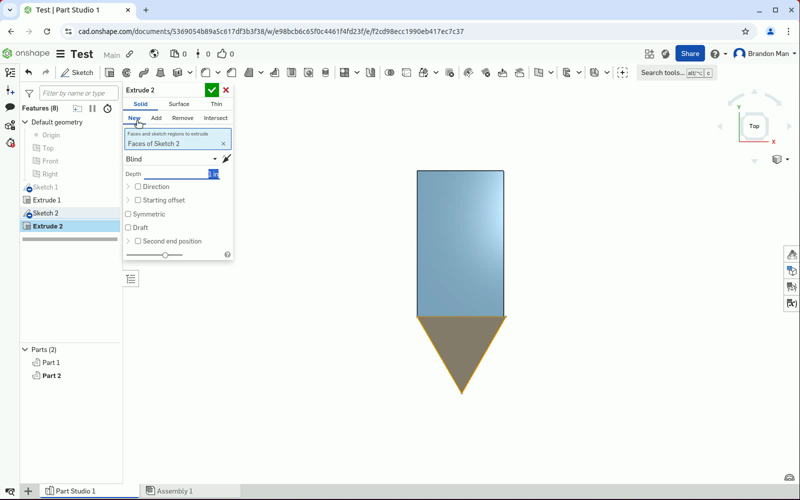
text(7.221)
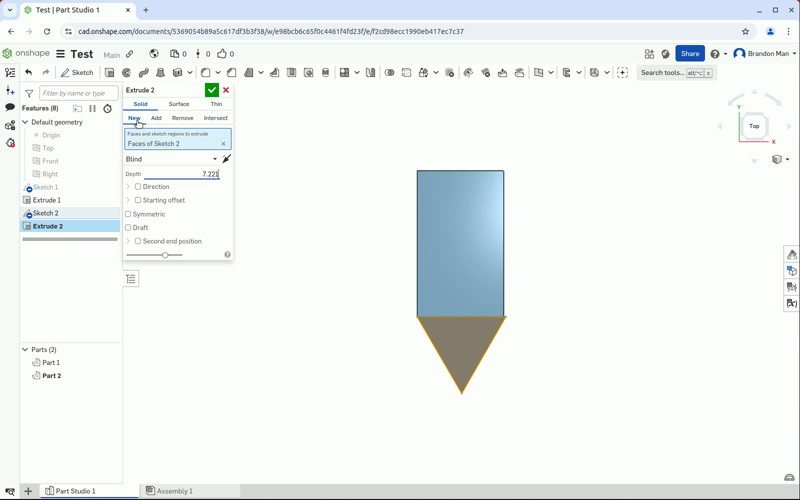
key(enter)
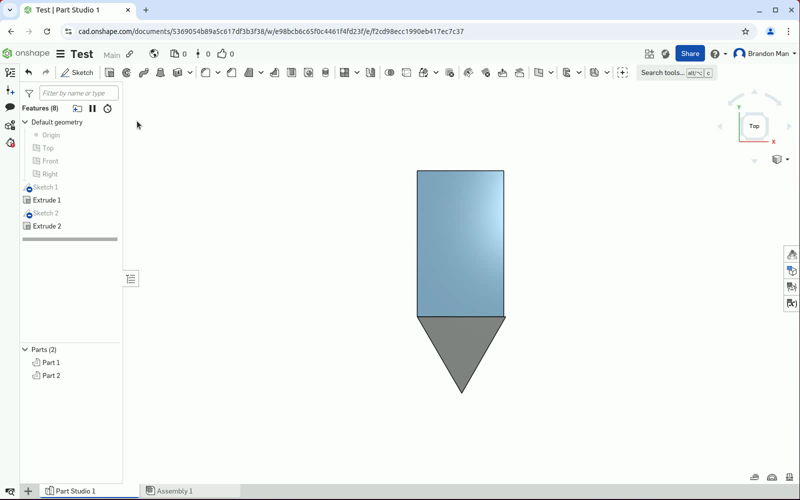
key(shift+h)
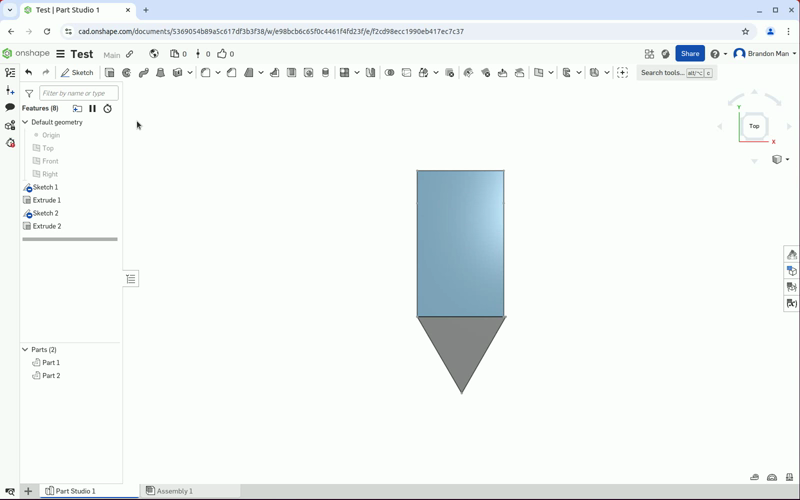
key(shift+h)
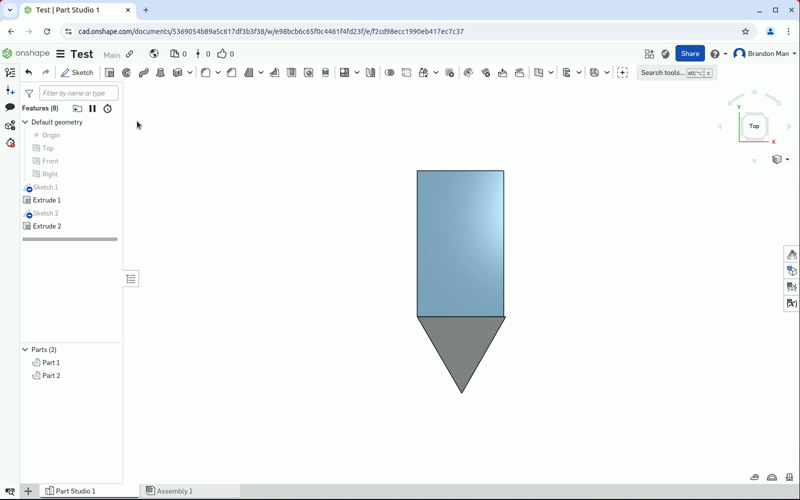
mouse_move(73, 189)
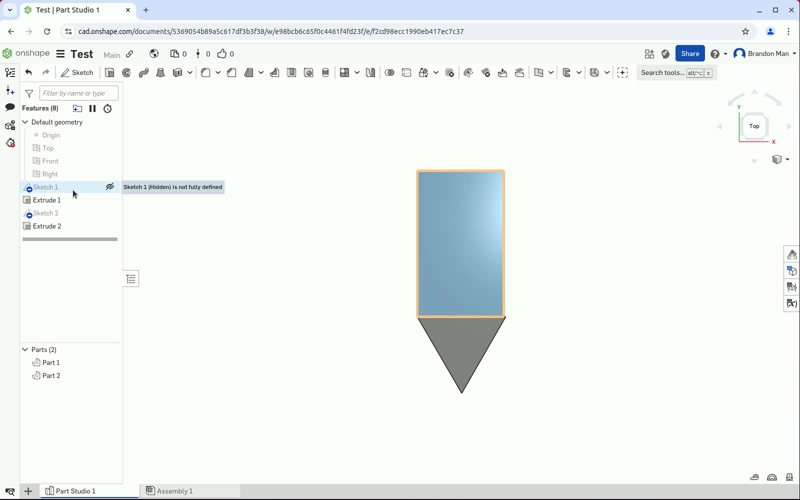
click(73, 189)
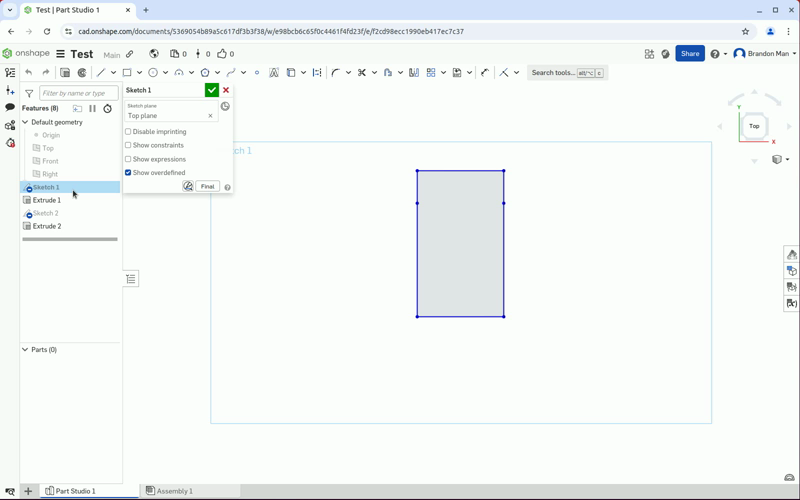
mouse_move(229, 92)
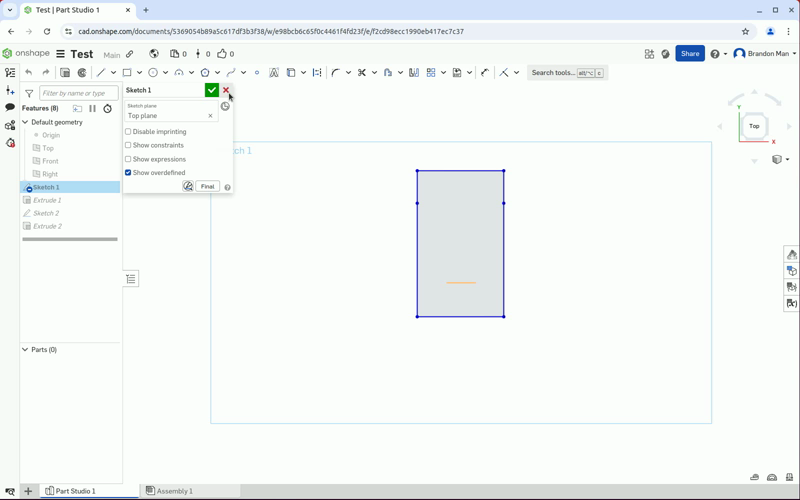
click(229, 92)
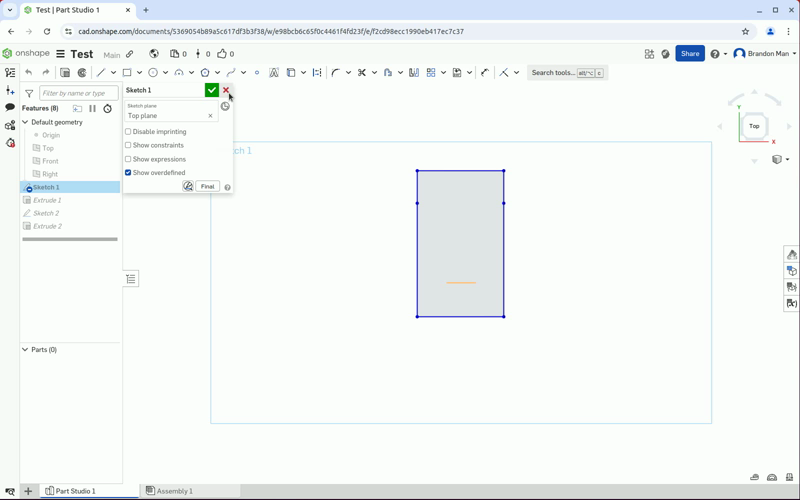
key(shift+s)
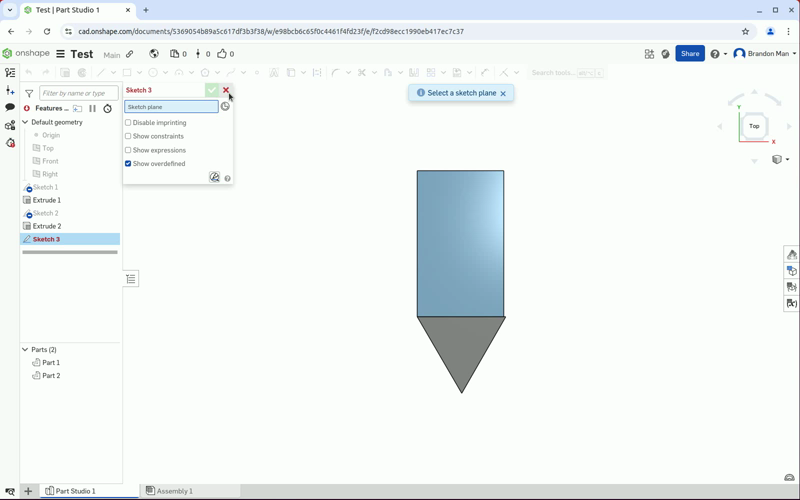
mouse_move(73, 150)
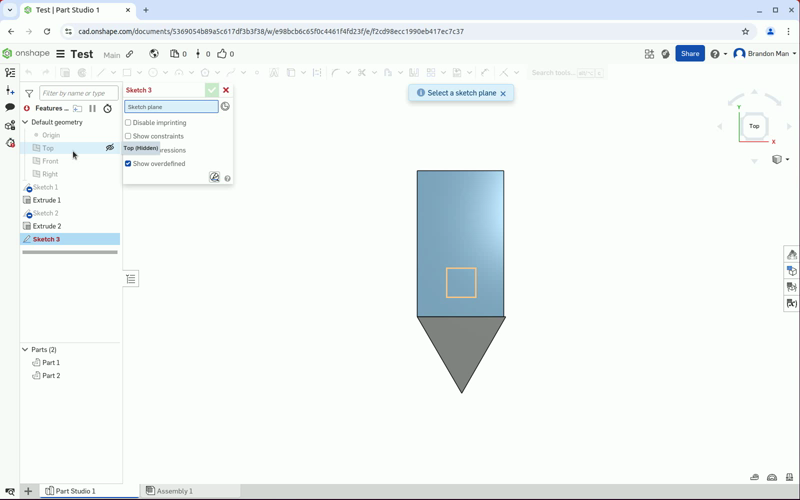
click(73, 150)
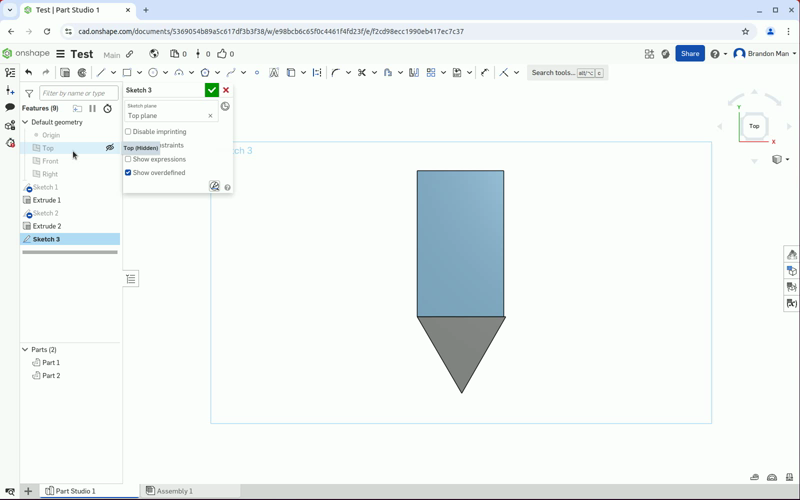
mouse_move(73, 352)
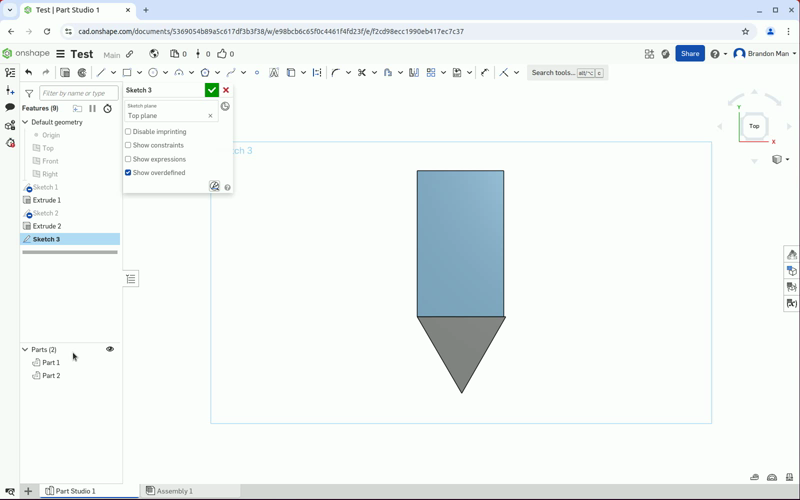
key(y)
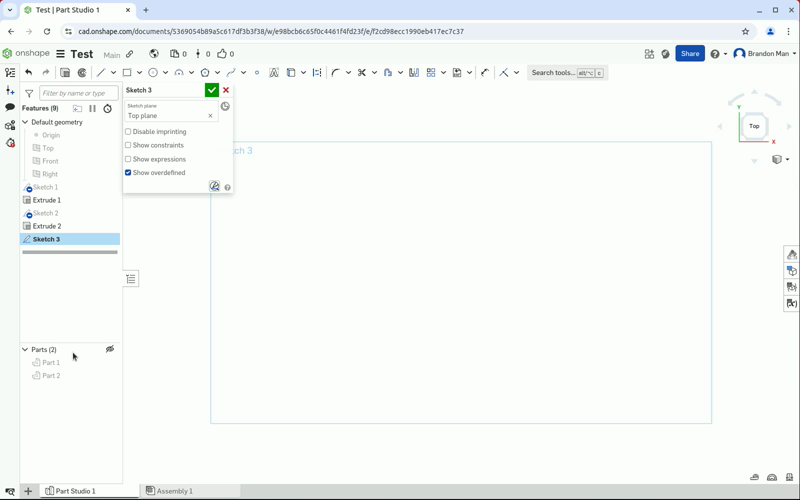
key(l)
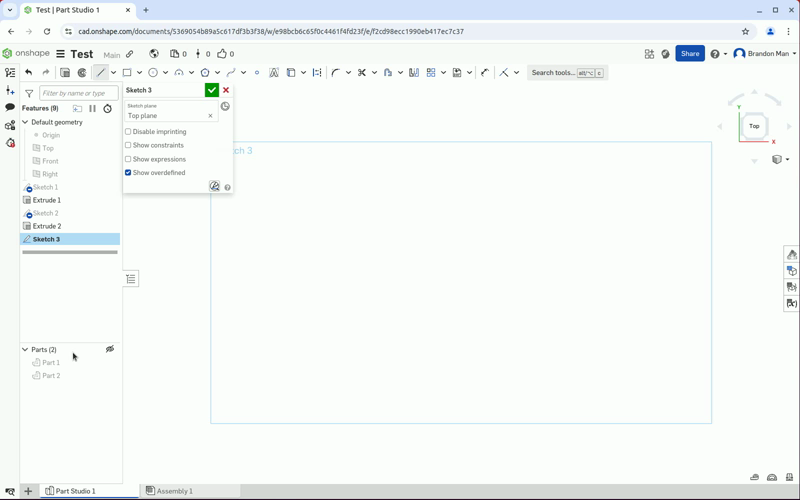
key_down(shift)
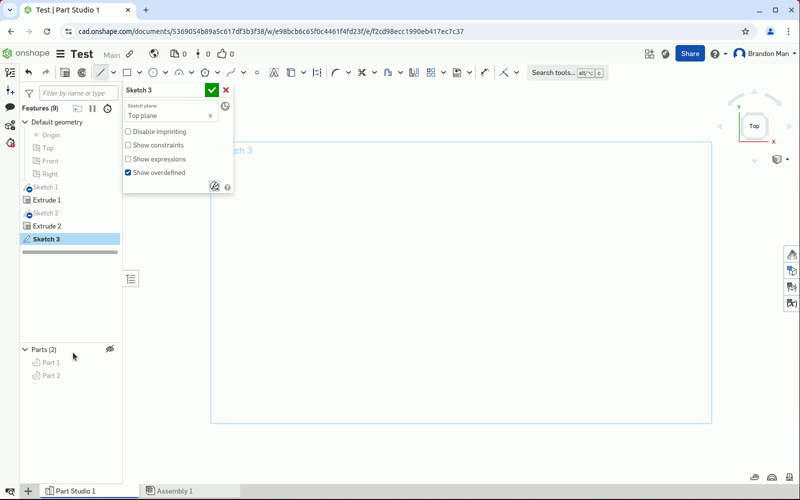
mouse_move(439, 352)
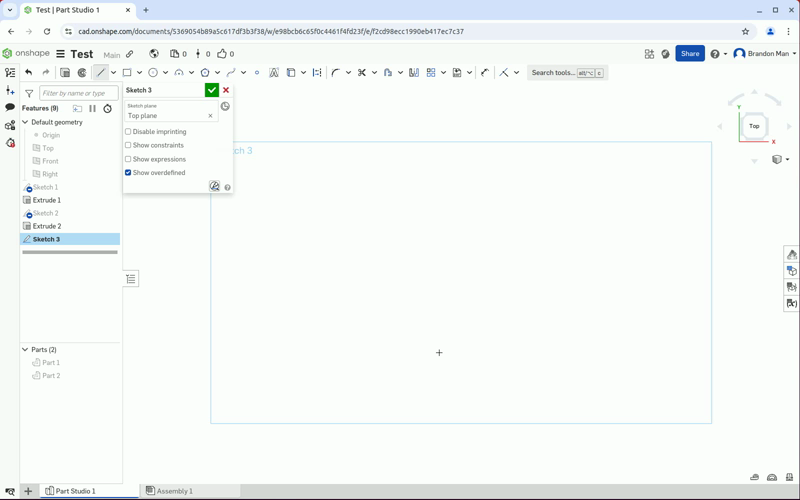
click(439, 352)
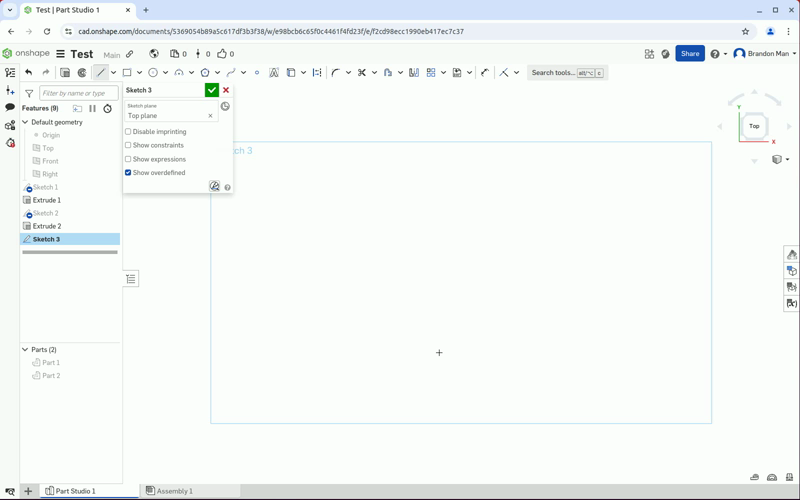
key_up(shift)
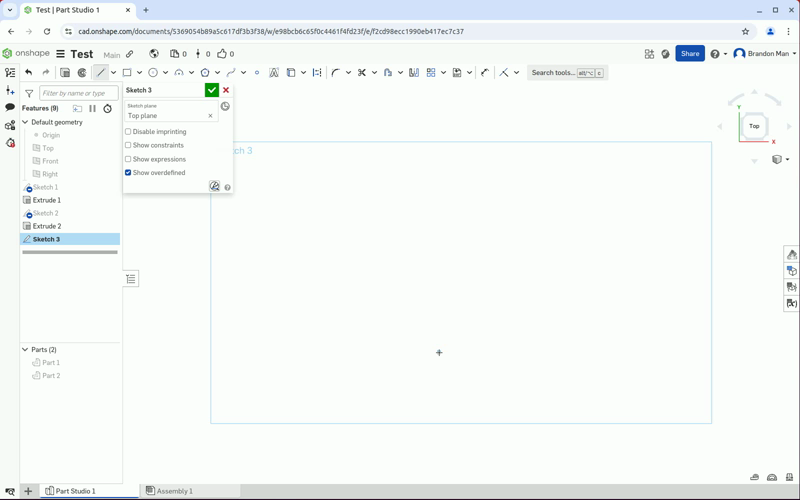
key_down(shift)
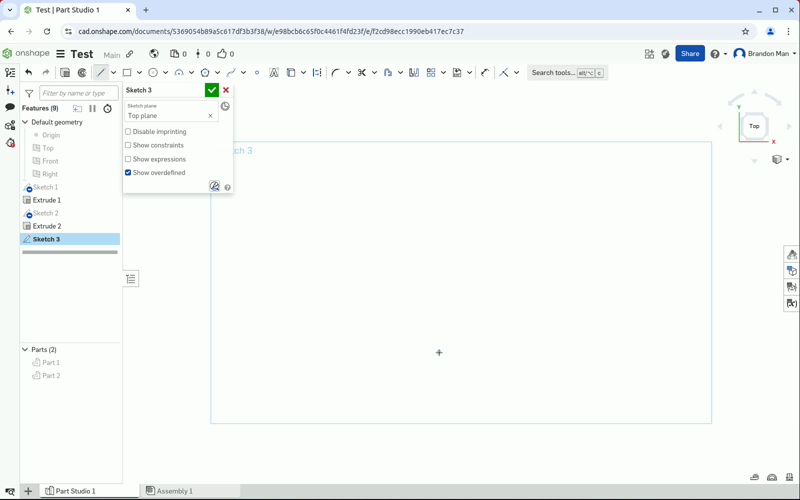
mouse_move(469, 352)
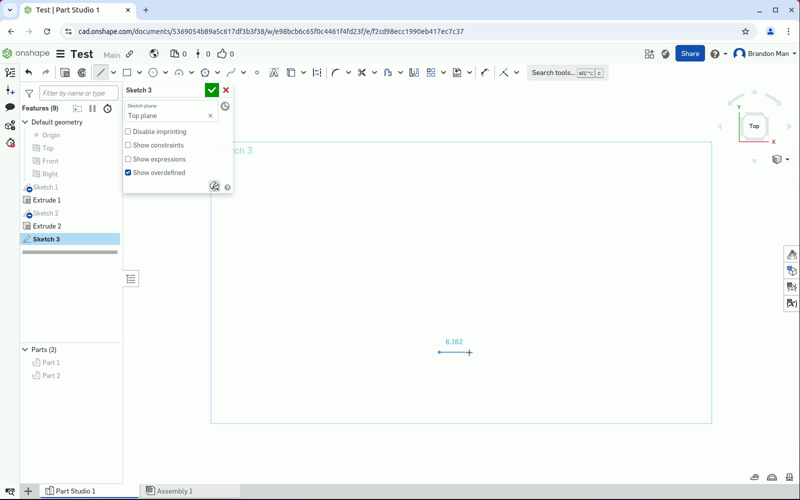
mouse_move(481, 352)
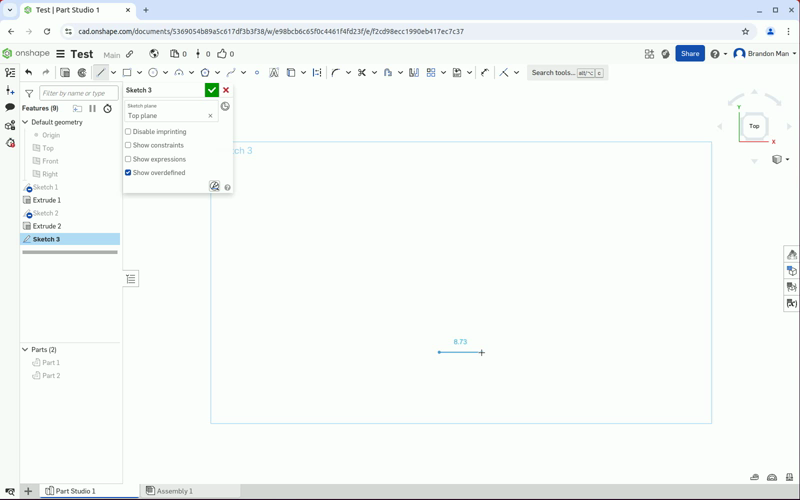
click(481, 352)
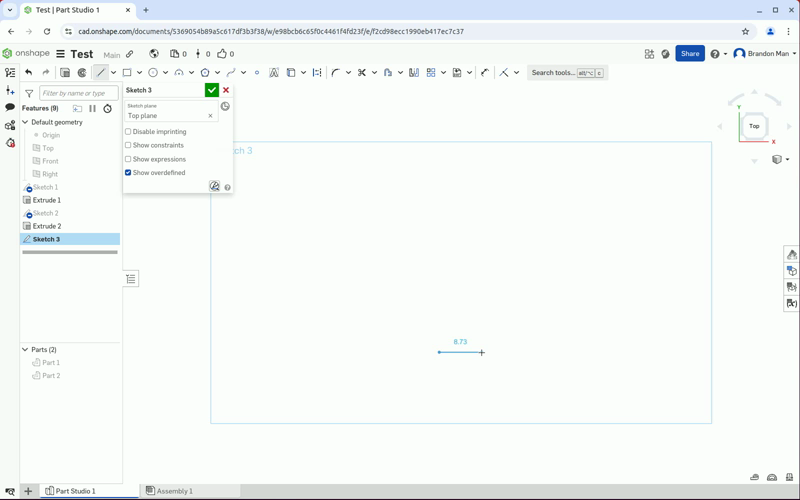
key_up(shift)
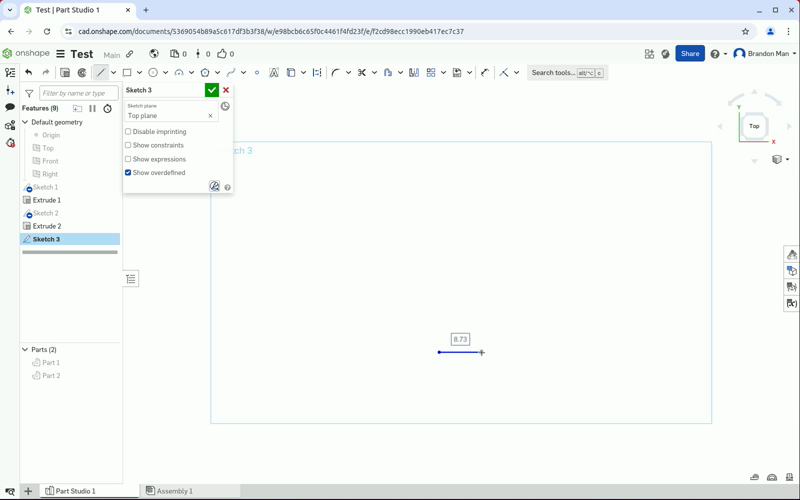
key_down(shift)
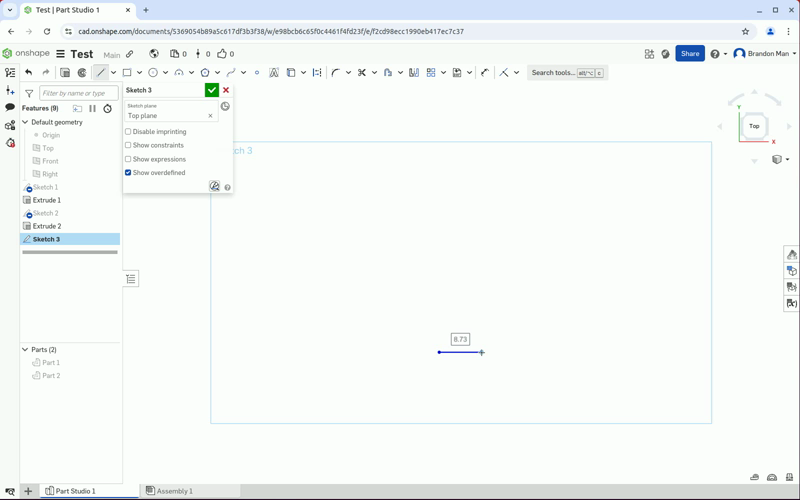
mouse_move(511, 352)
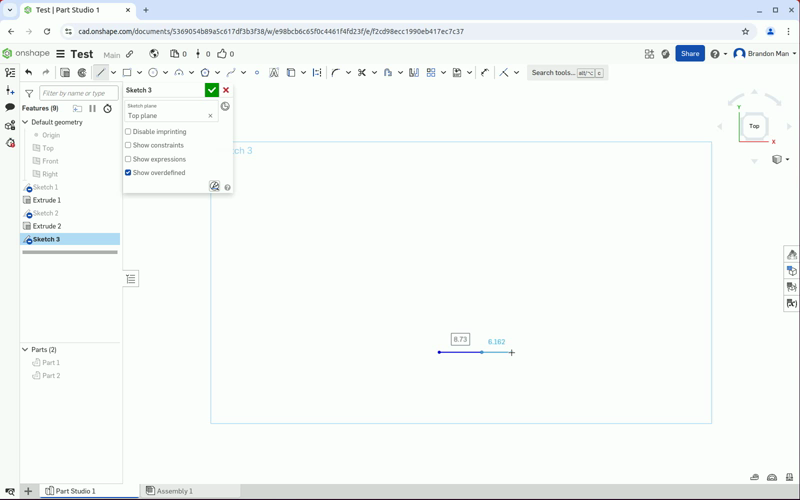
mouse_move(481, 335)
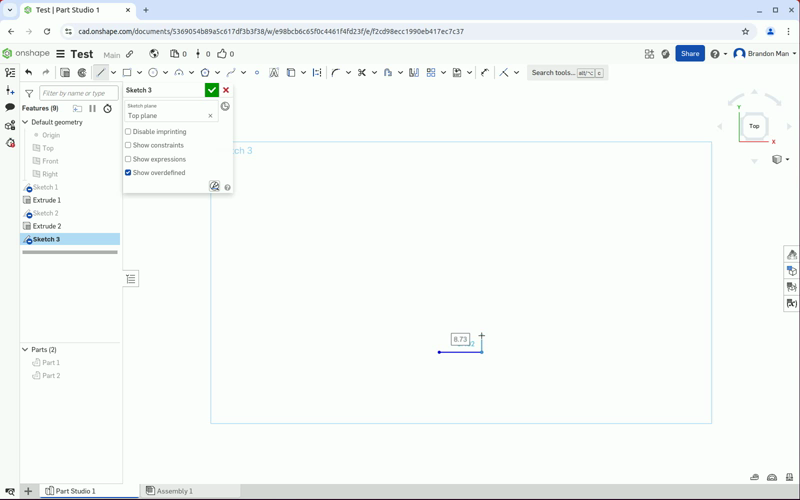
click(481, 335)
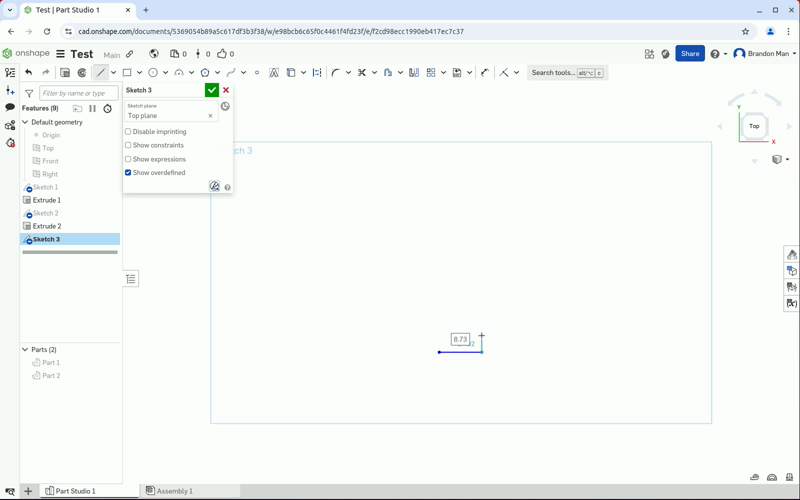
key_up(shift)
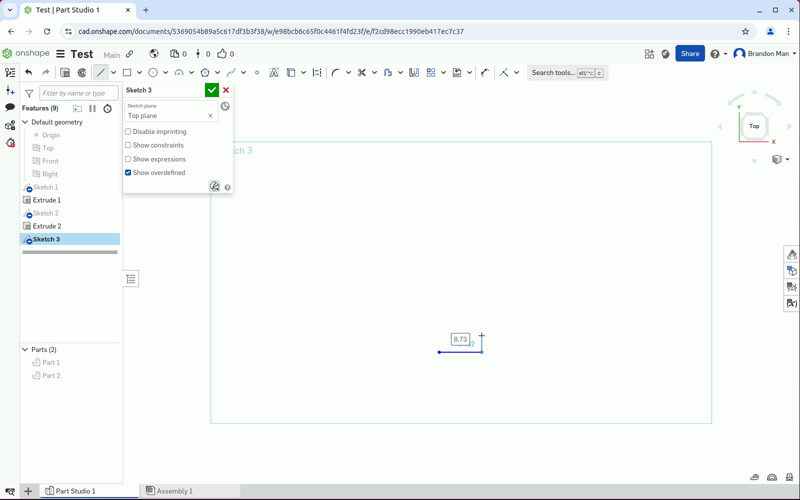
key_down(shift)
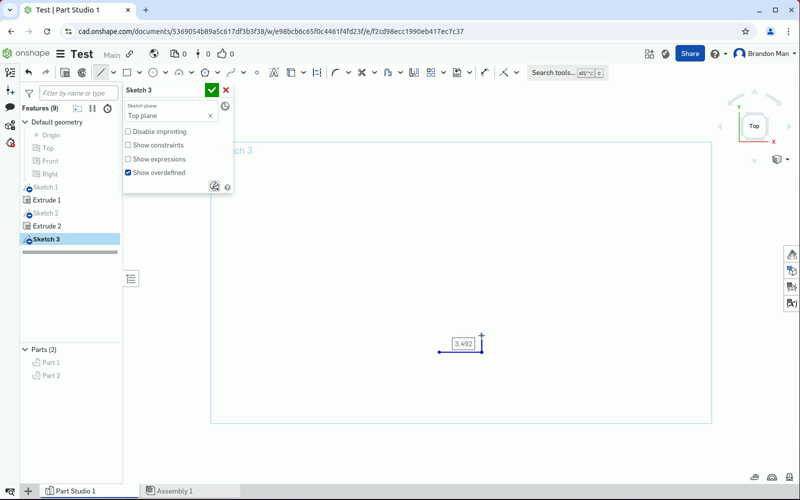
mouse_move(511, 335)
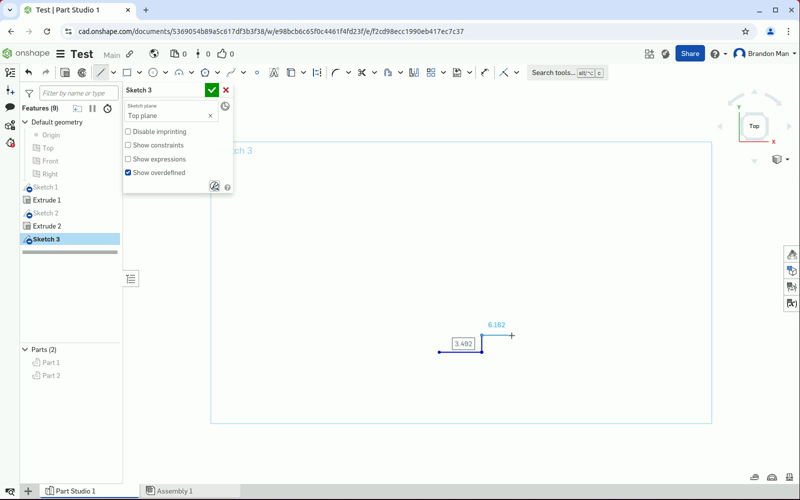
mouse_move(439, 335)
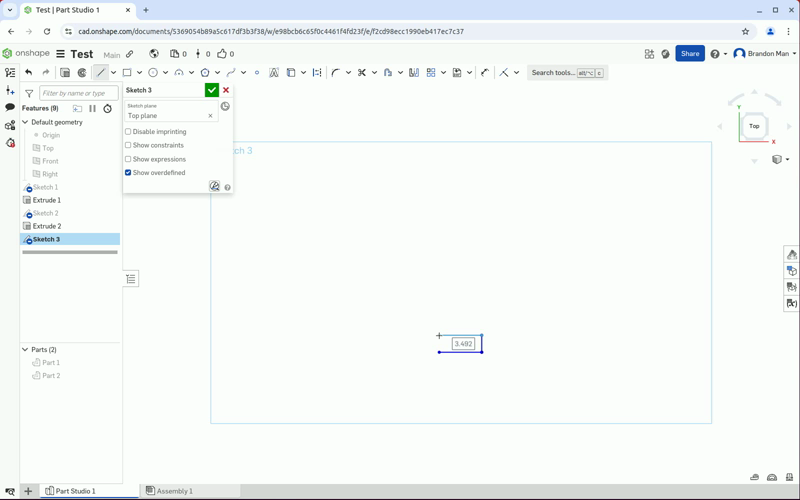
click(439, 335)
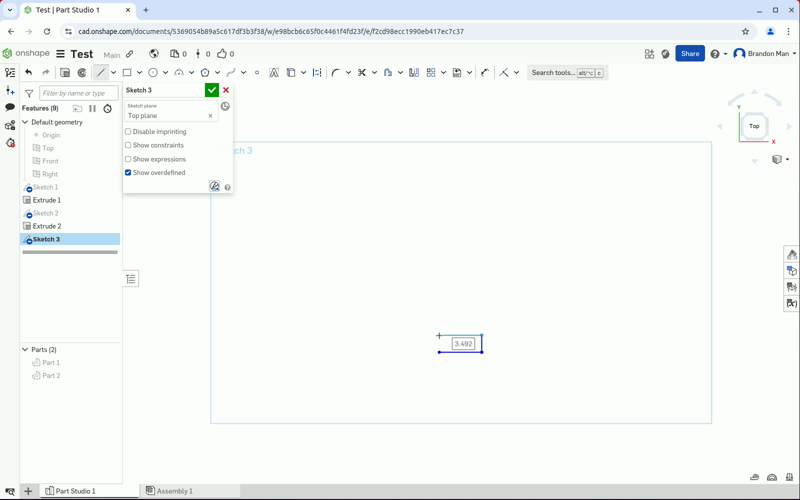
key_up(shift)
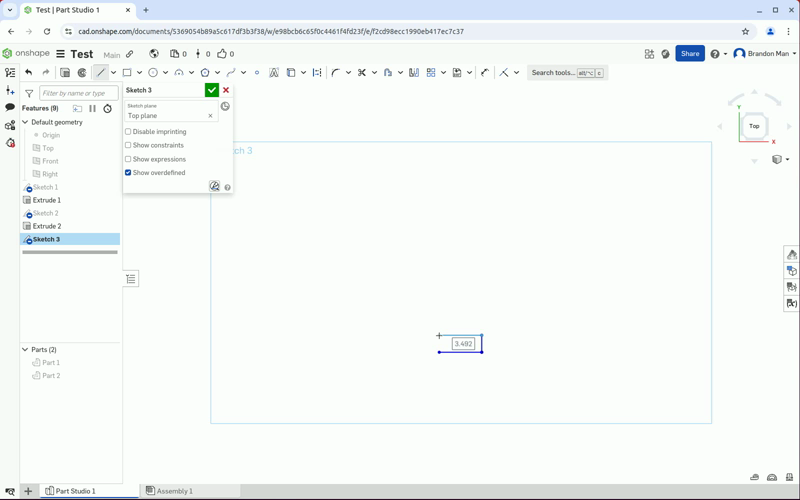
mouse_move(469, 335)
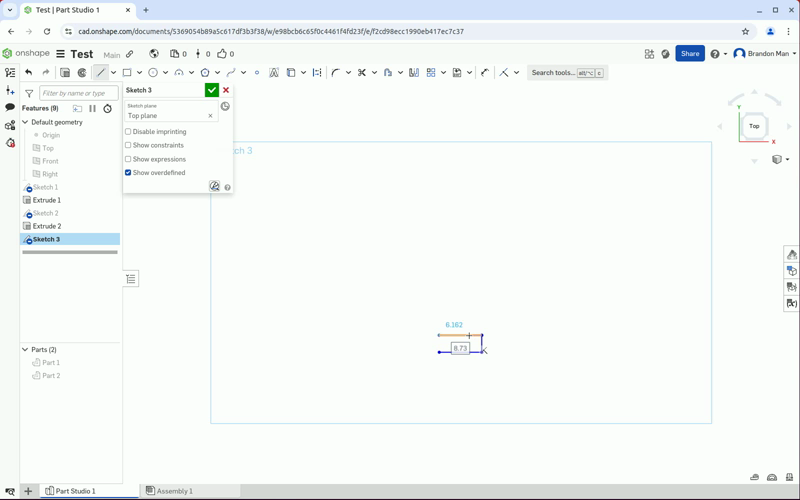
key_down(shift)
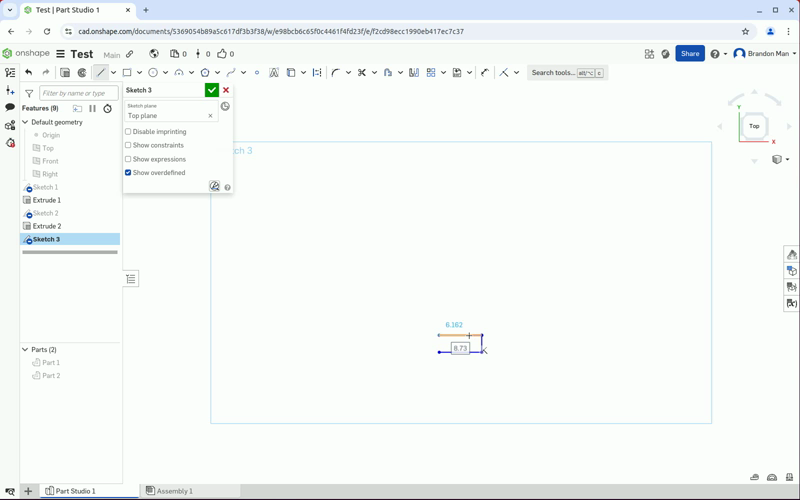
mouse_move(439, 352)
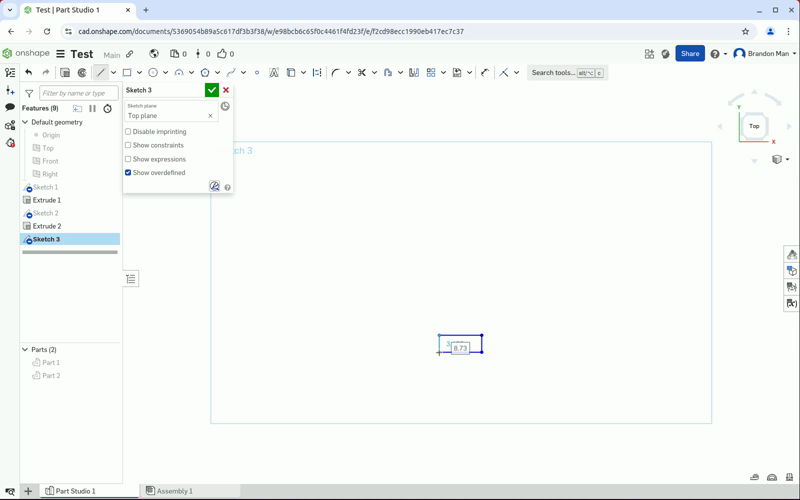
key_up(shift)
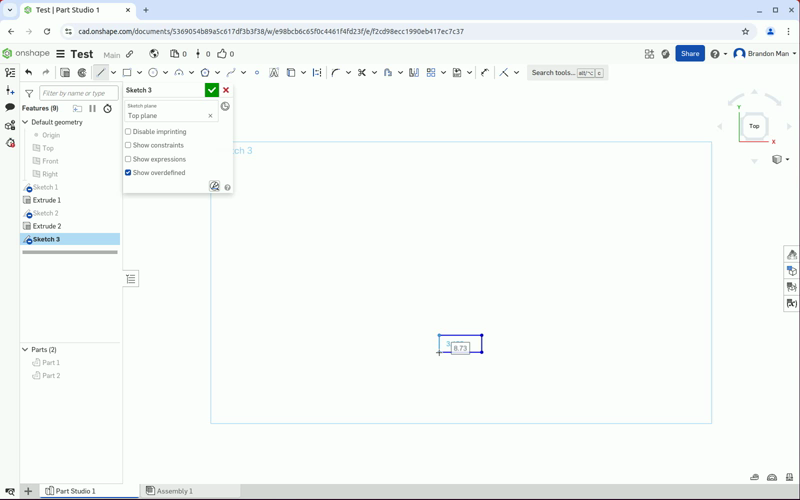
click(439, 352)
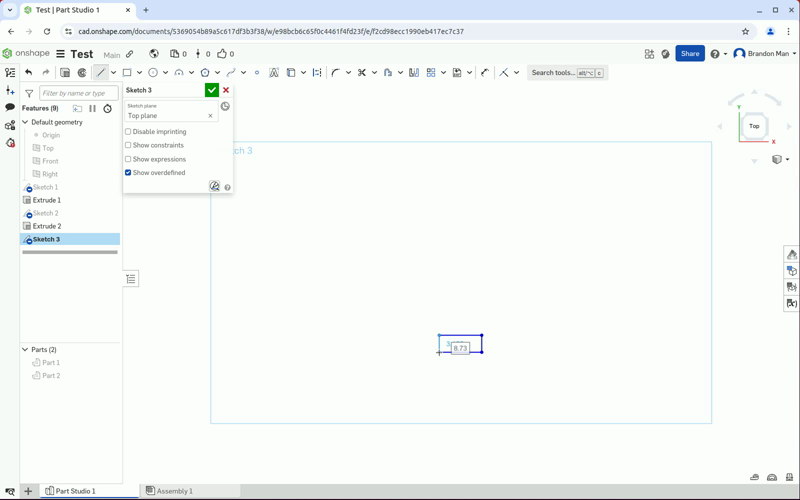
key(esc)
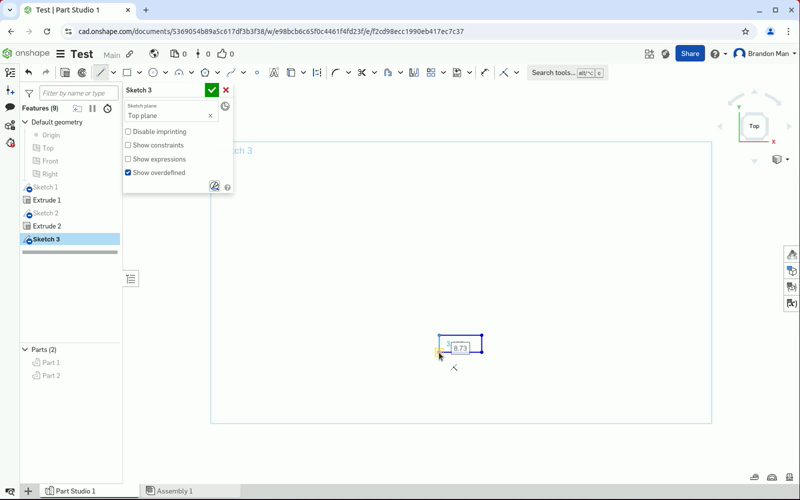
mouse_move(454, 336)
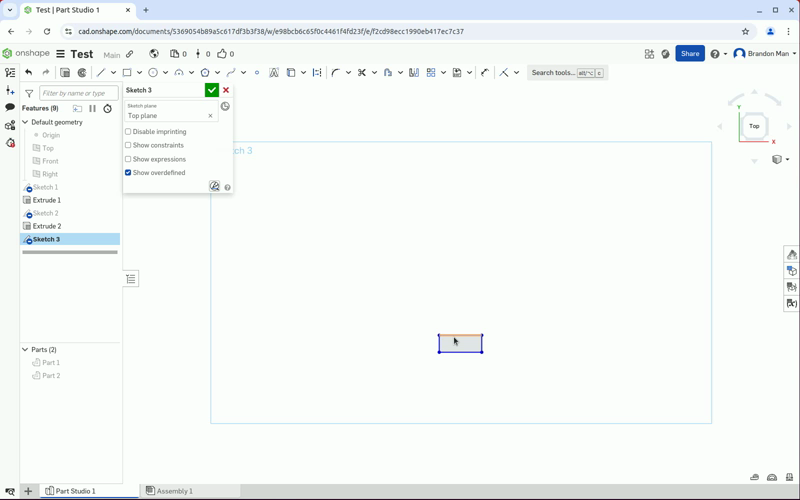
scroll(6)
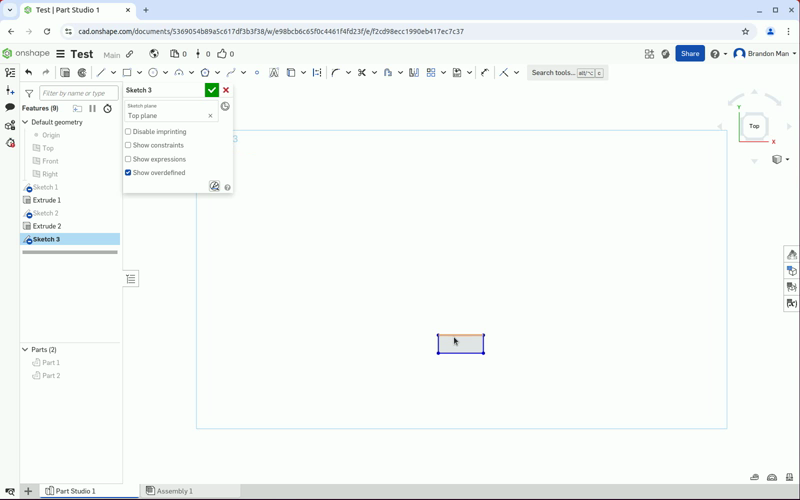
scroll(6)
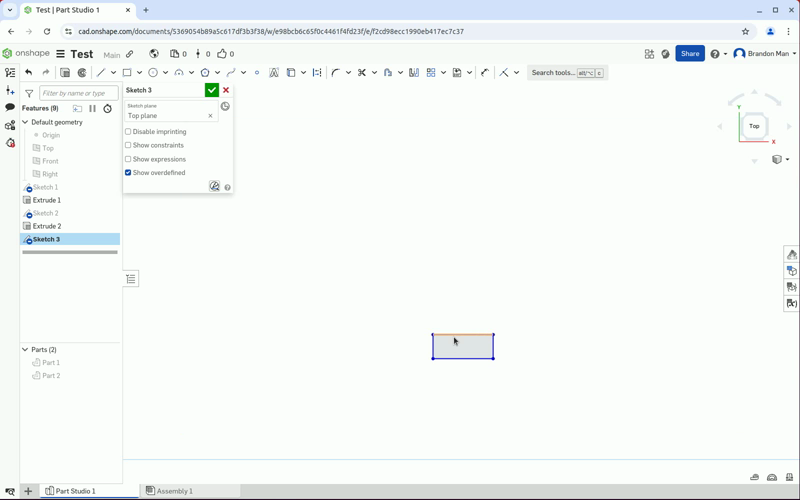
scroll(6)
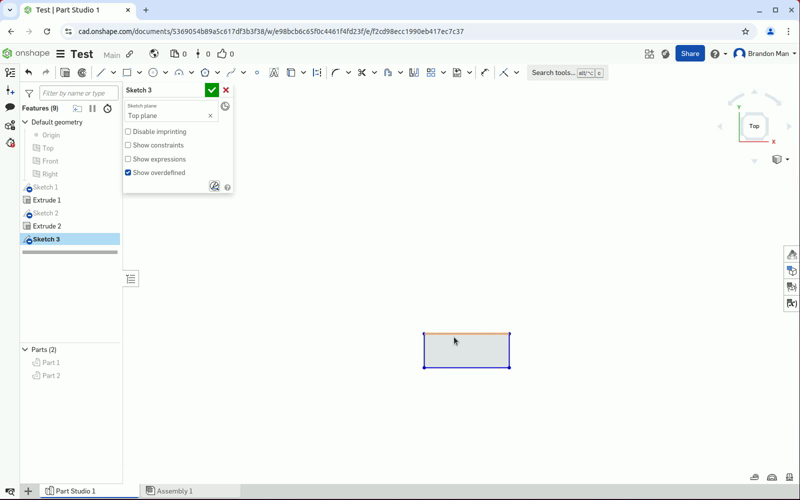
scroll(6)
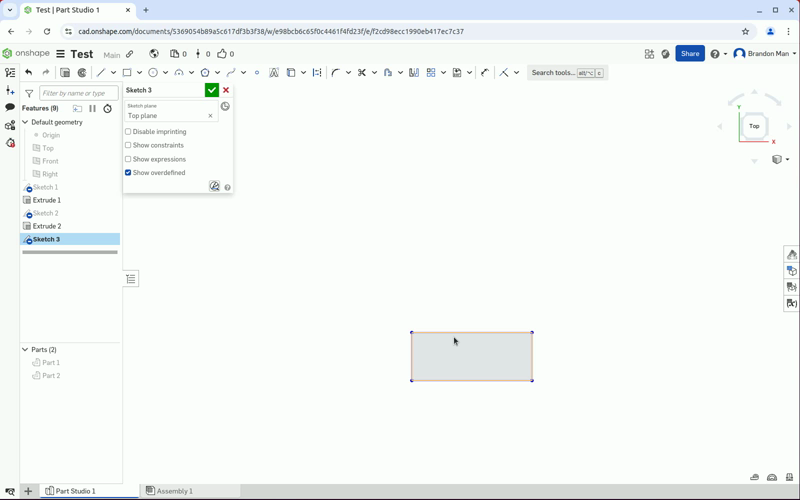
scroll(6)
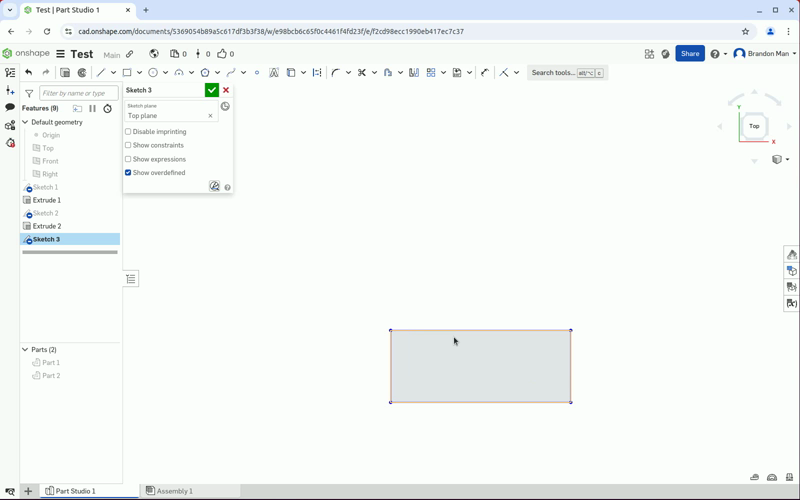
scroll(6)
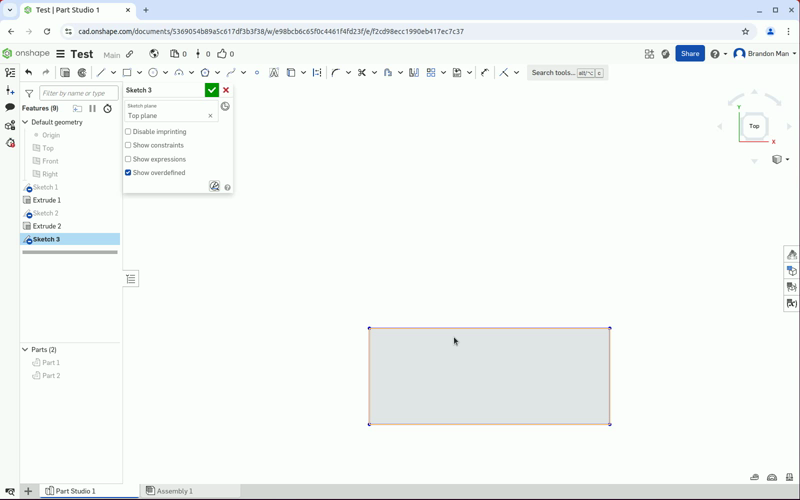
scroll(6)
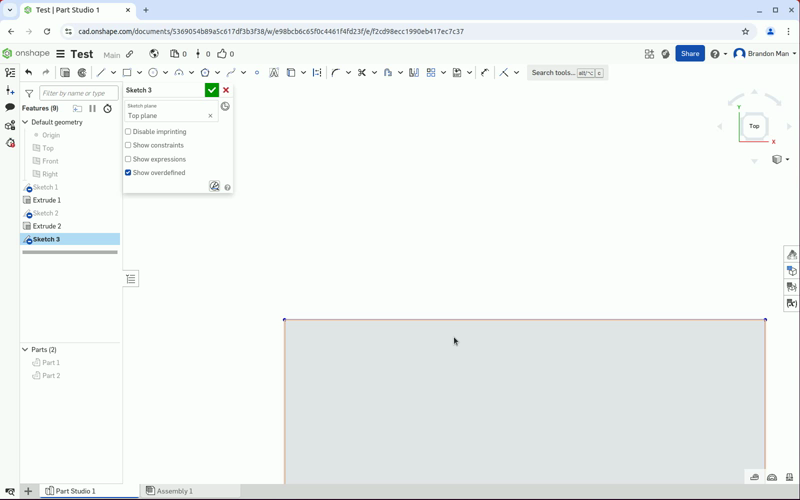
click(454, 336)
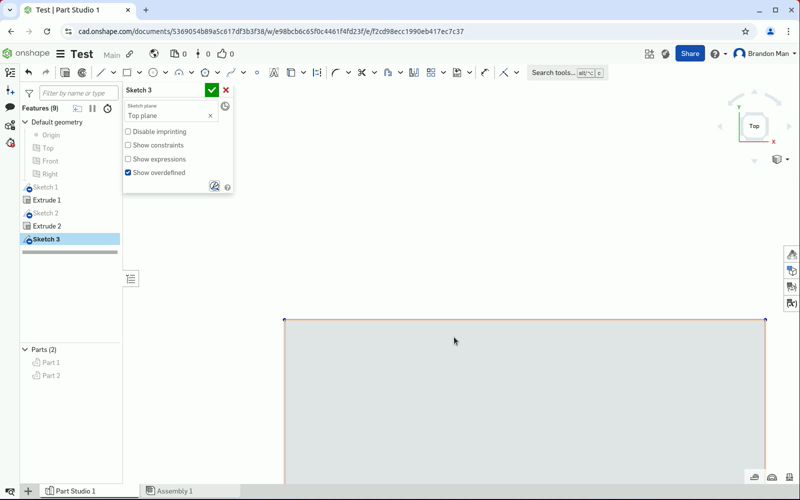
scroll(-6)
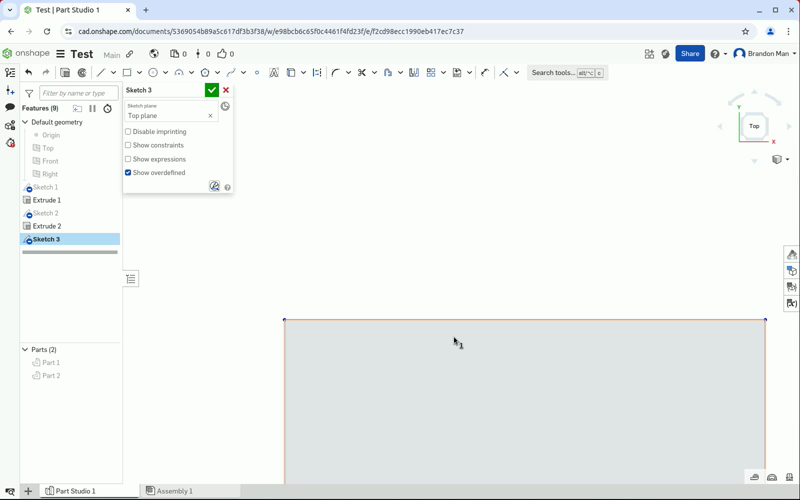
scroll(-6)
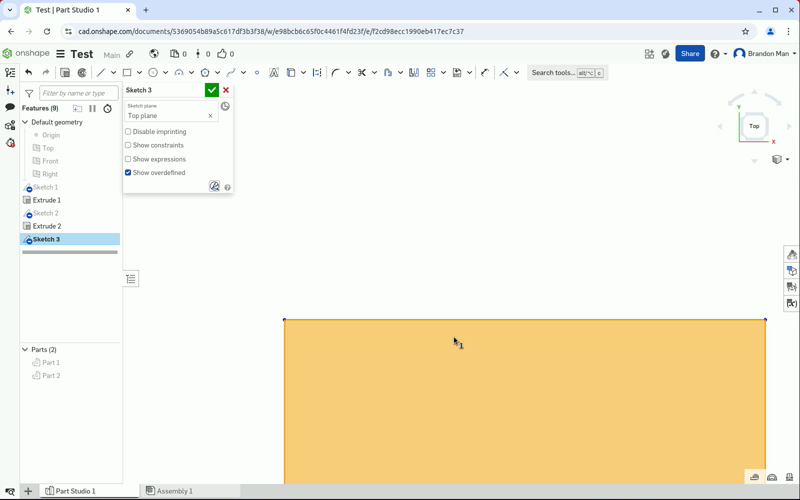
scroll(-6)
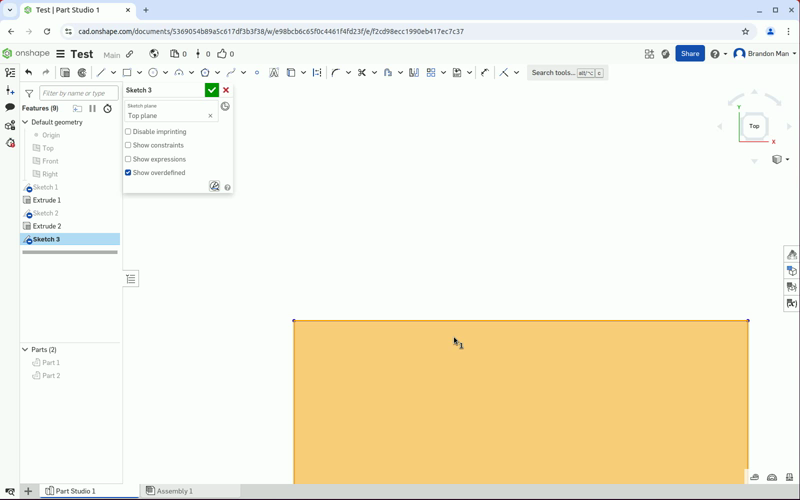
scroll(-6)
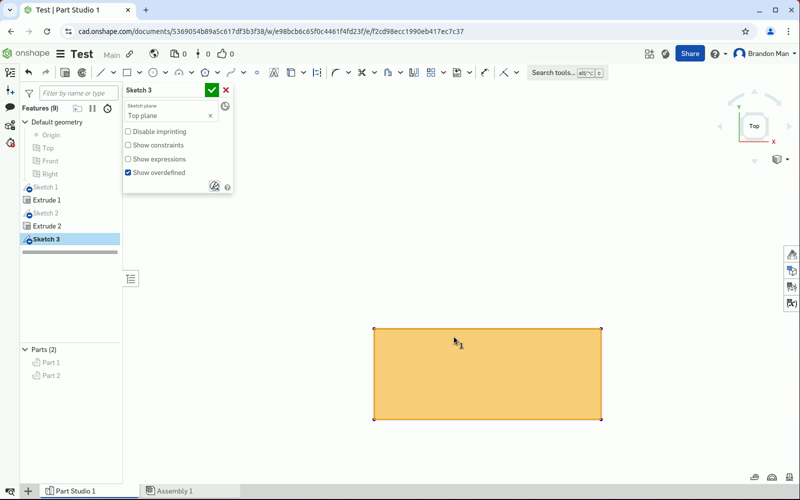
scroll(-6)
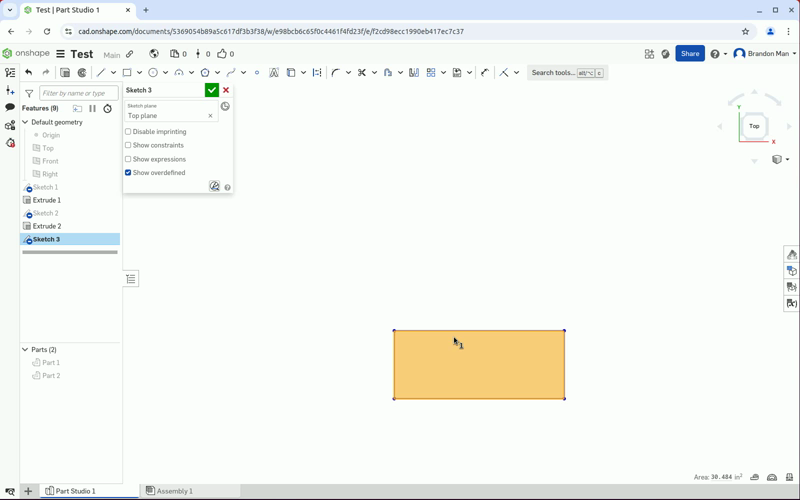
scroll(-6)
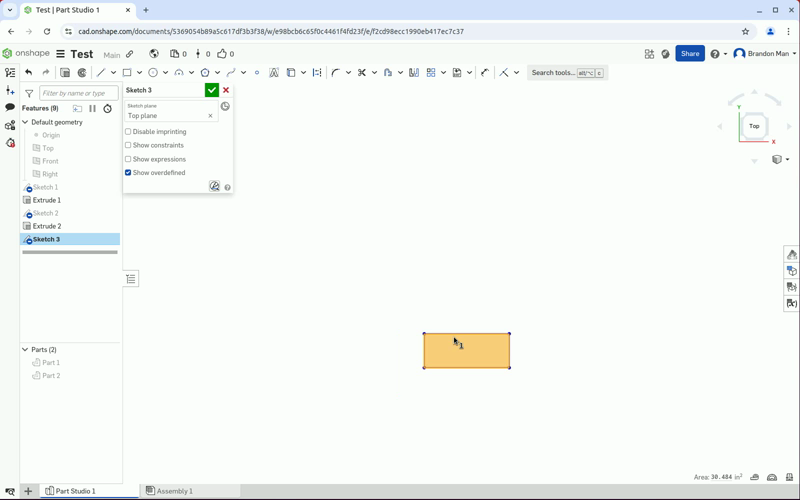
scroll(-6)
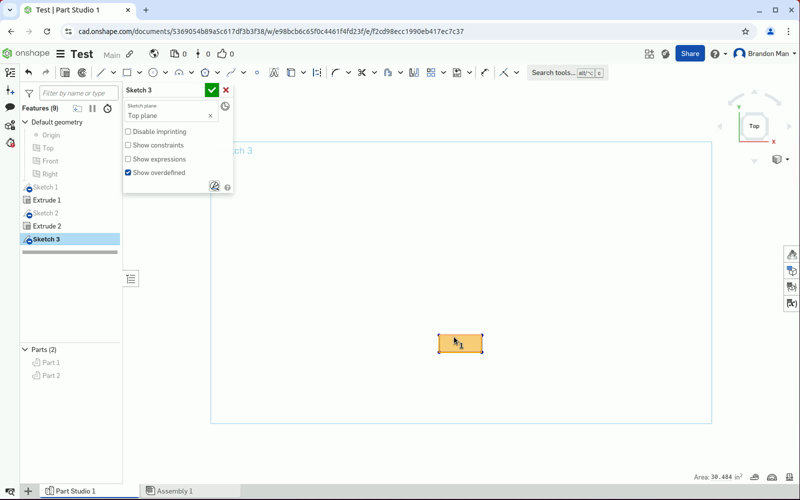
mouse_move(73, 352)
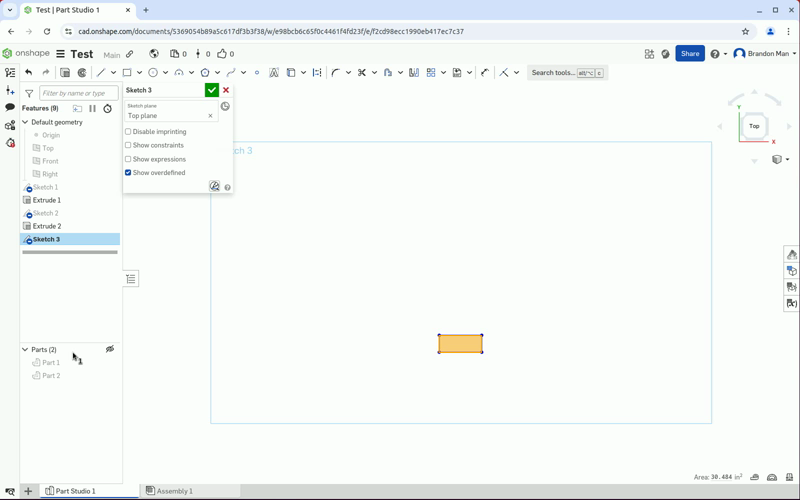
key(shift+y)
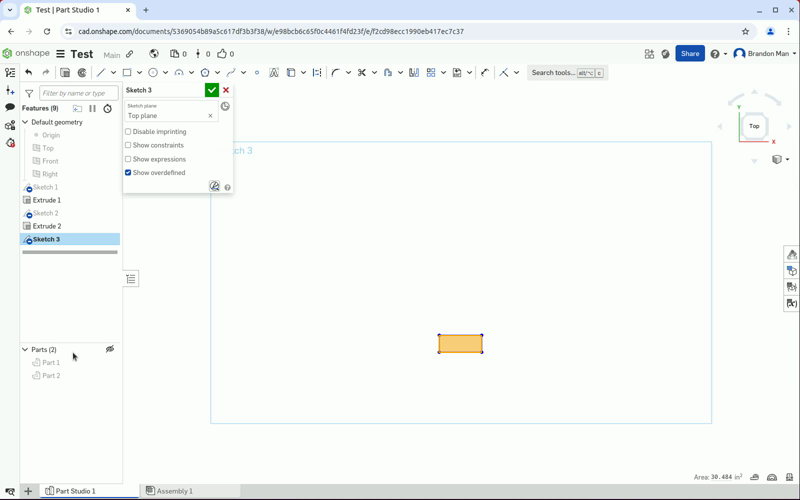
key(shift+e)
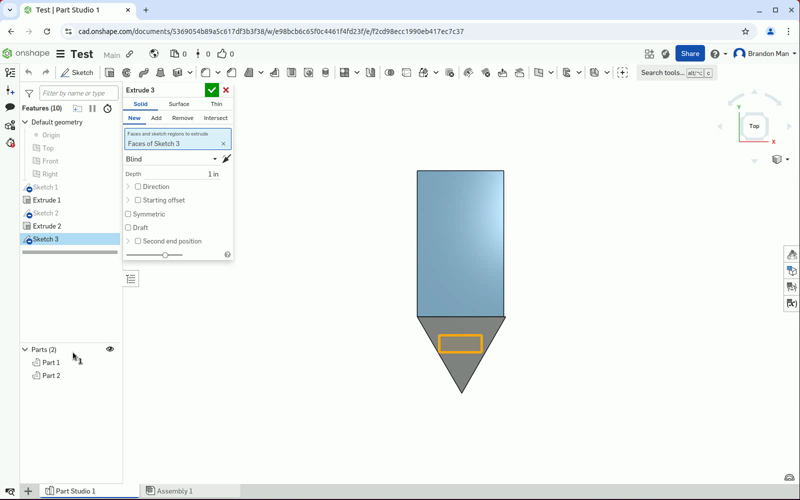
mouse_move(143, 106)
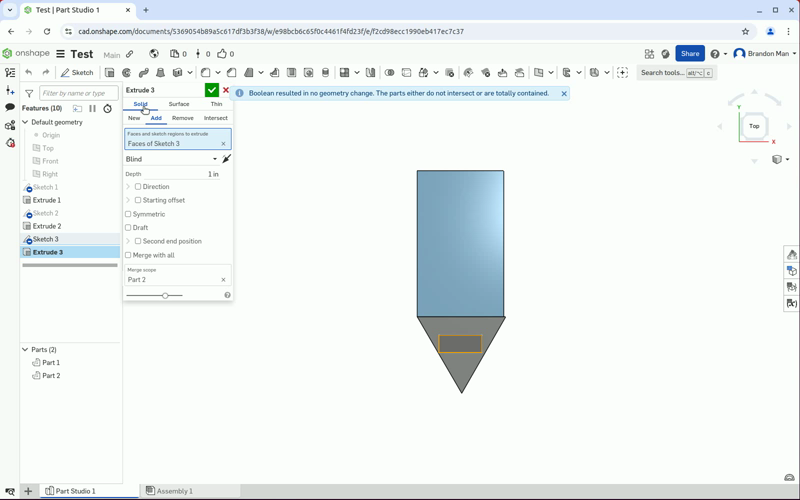
click(143, 106)
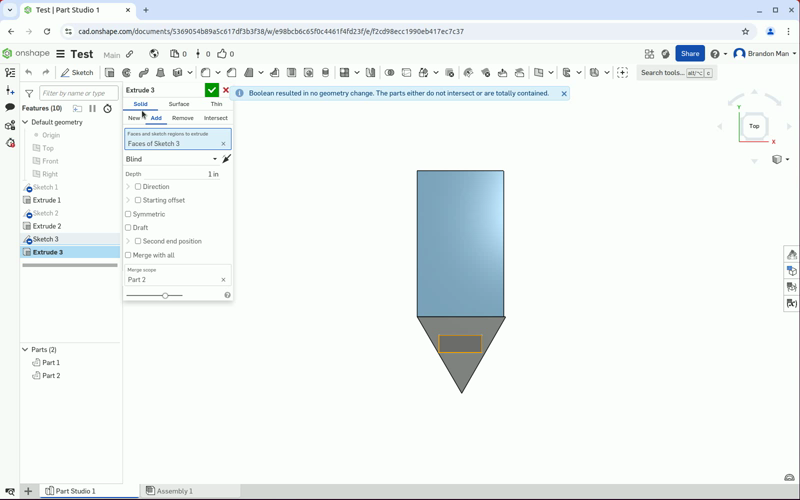
mouse_move(137, 120)
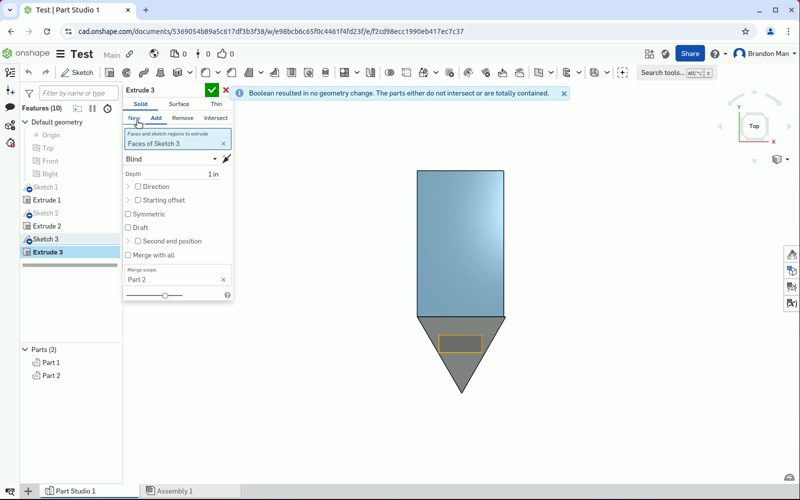
click(137, 120)
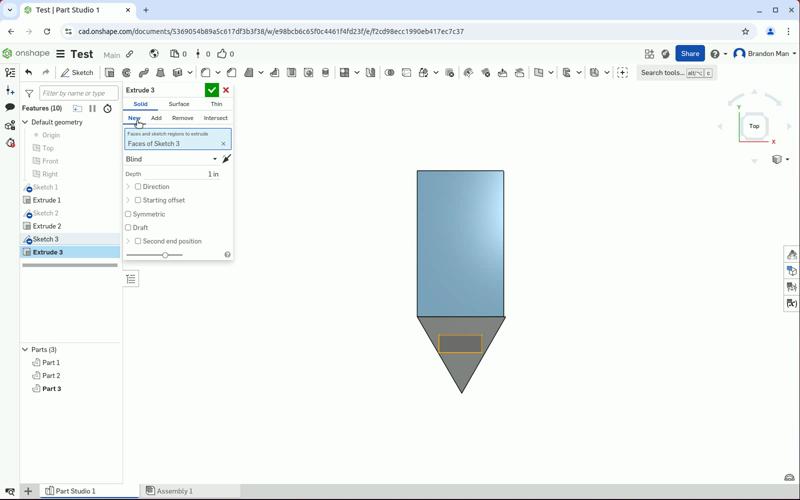
key(tab, 4)
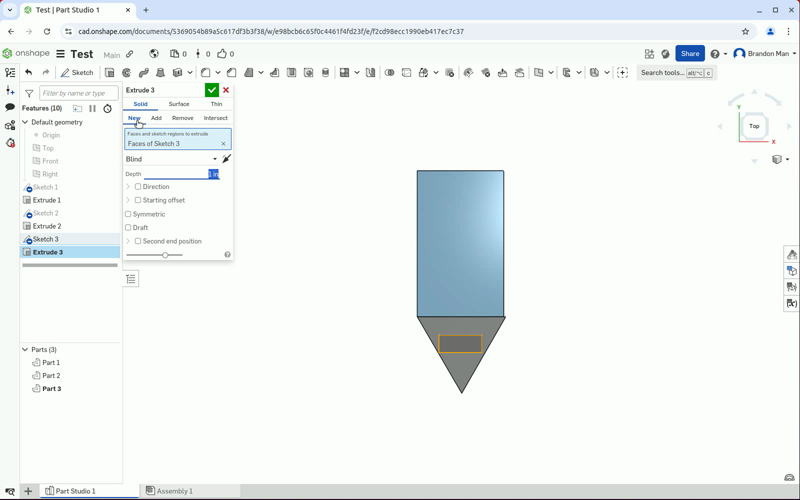
text(-3.611)
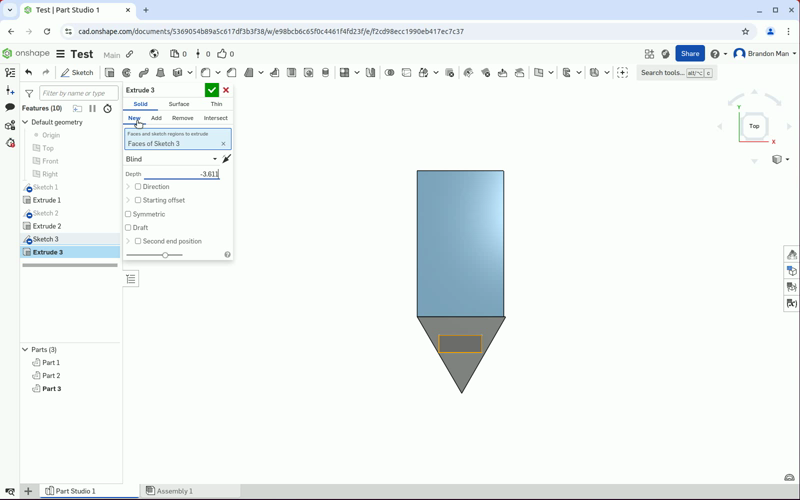
key(enter)
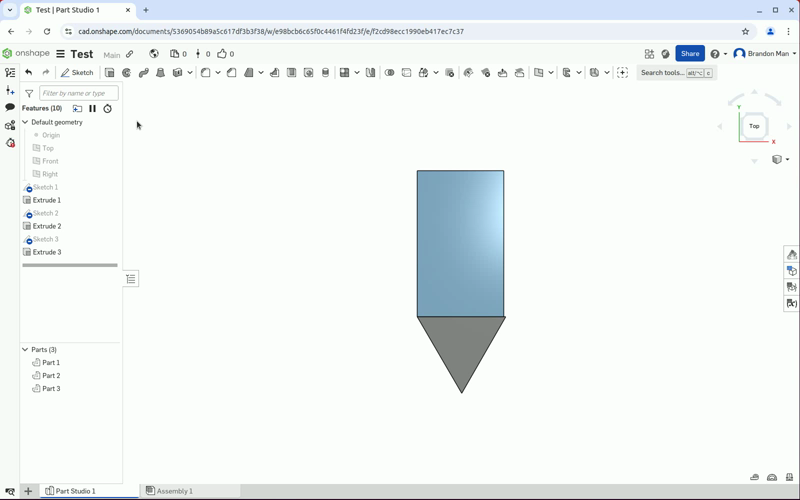
key(shift+h)
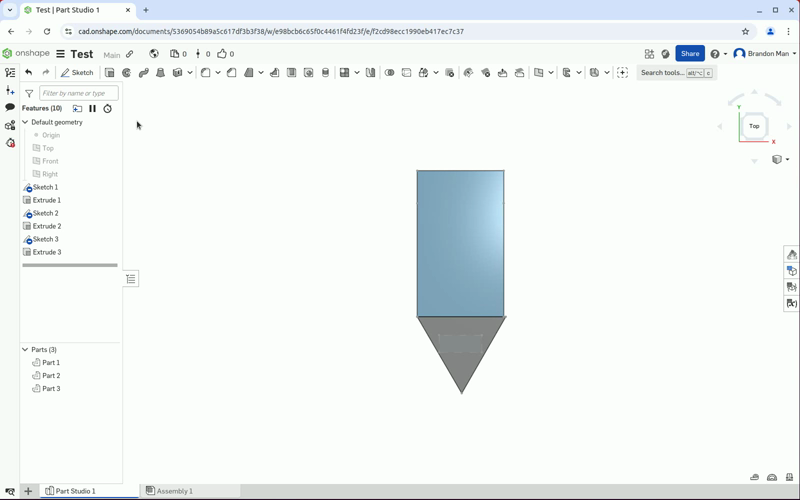
key(shift+h)
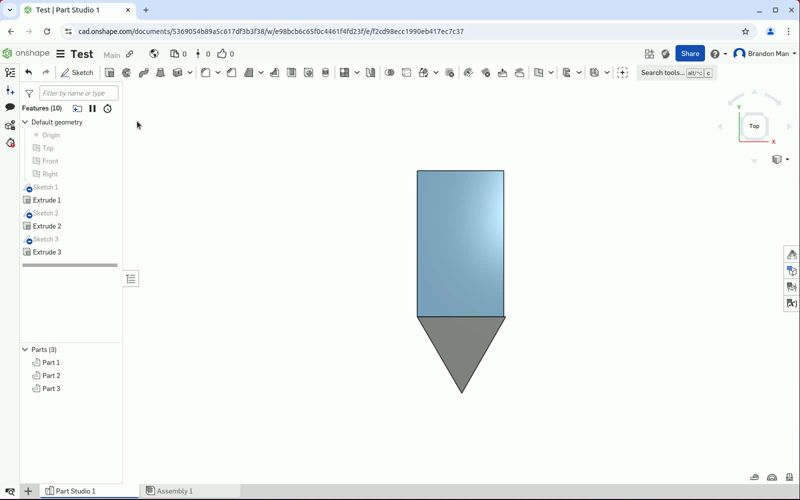
mouse_move(73, 189)
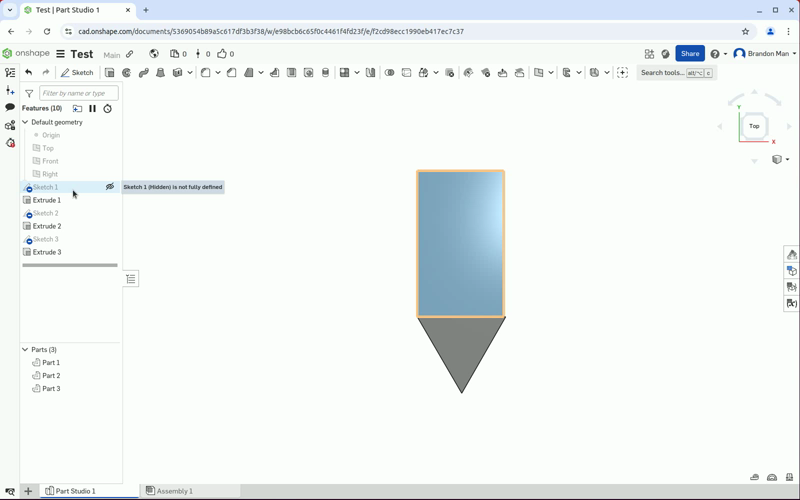
click(73, 189)
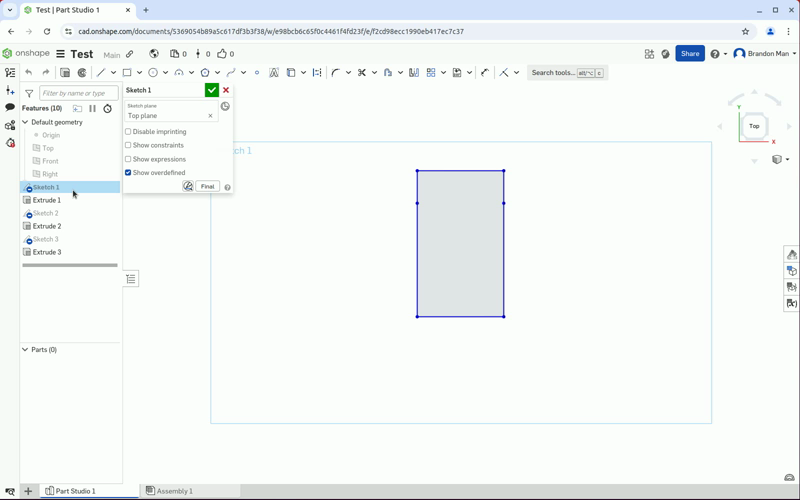
mouse_move(229, 92)
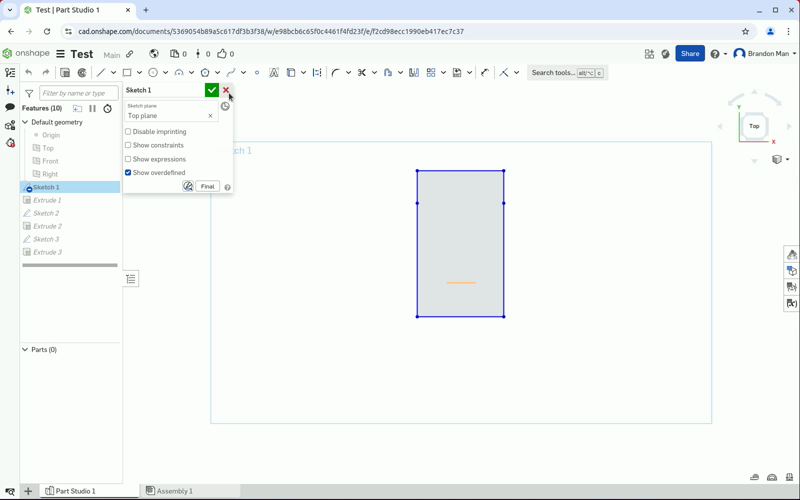
click(229, 92)
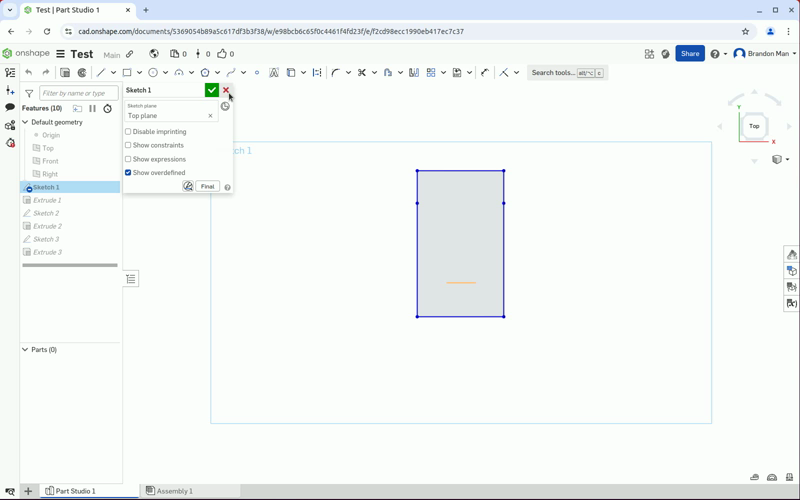
key(shift+s)
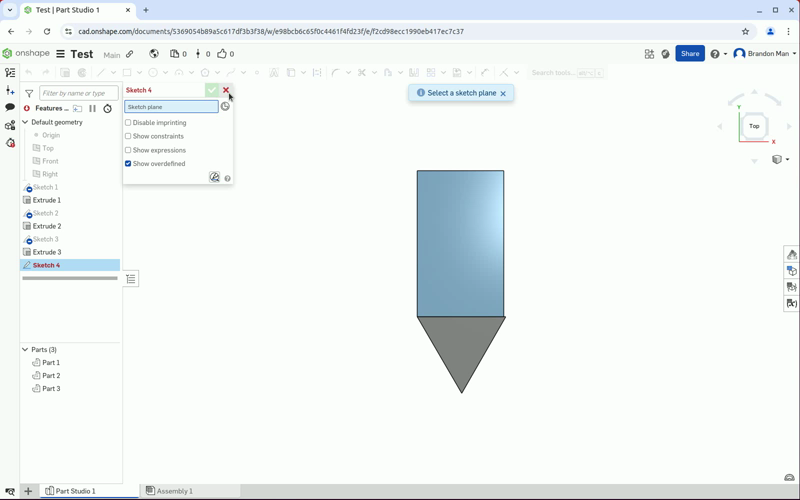
mouse_move(73, 150)
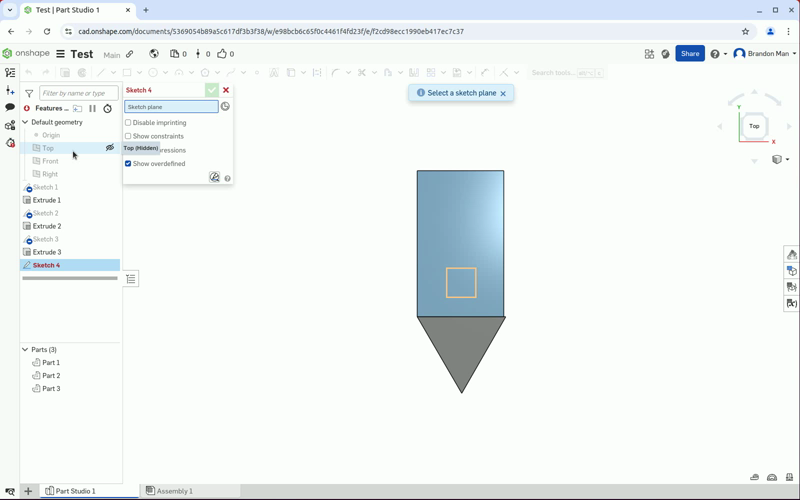
click(73, 150)
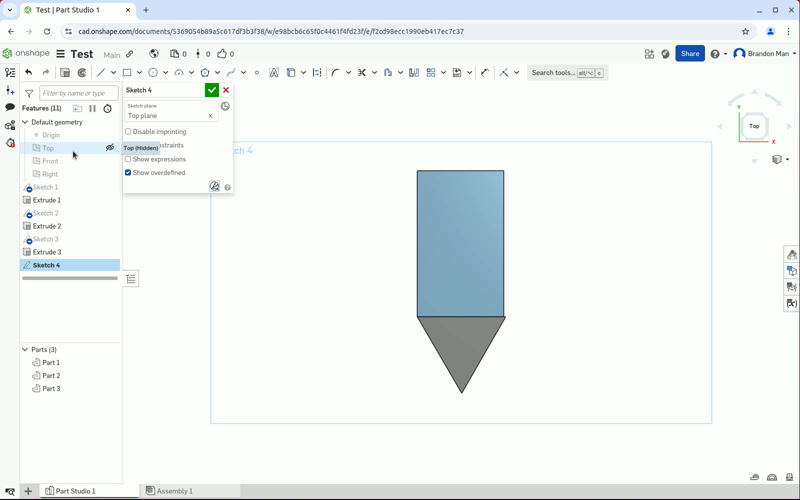
mouse_move(73, 352)
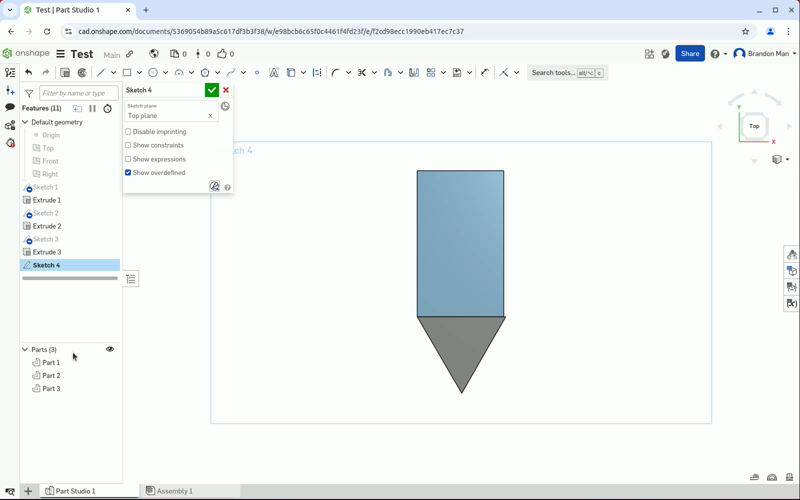
key(y)
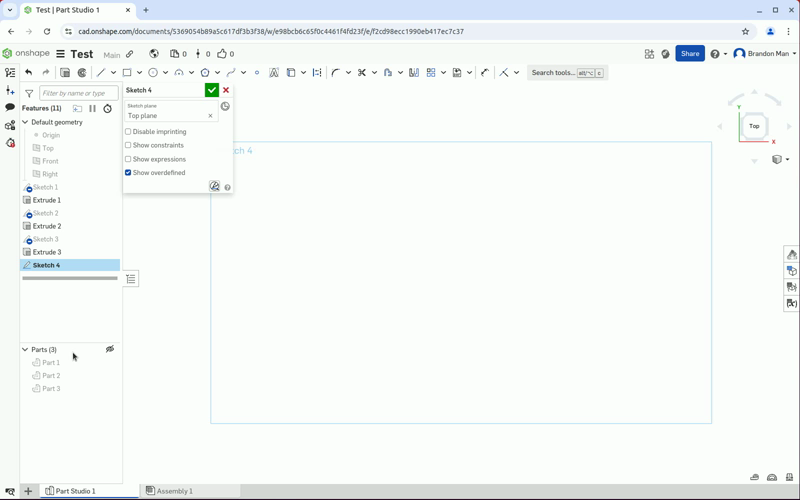
key(l)
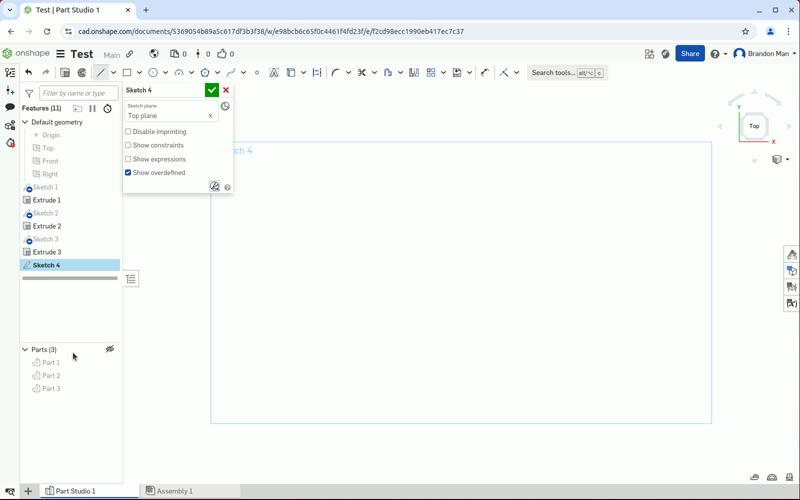
key_down(shift)
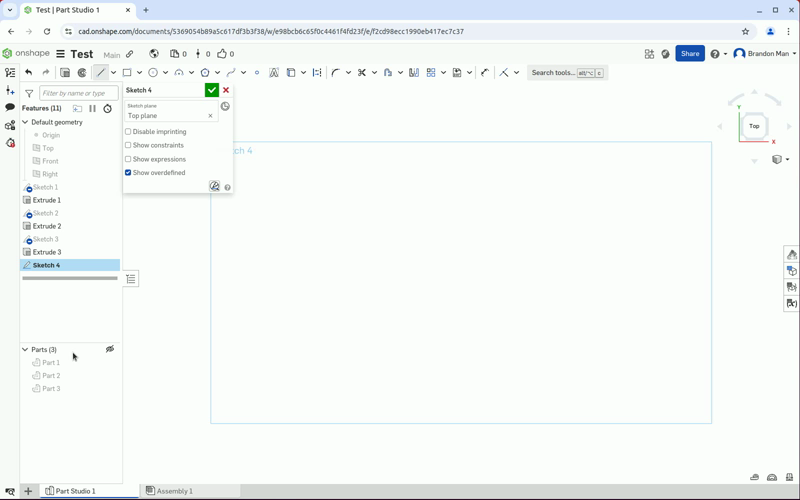
mouse_move(429, 258)
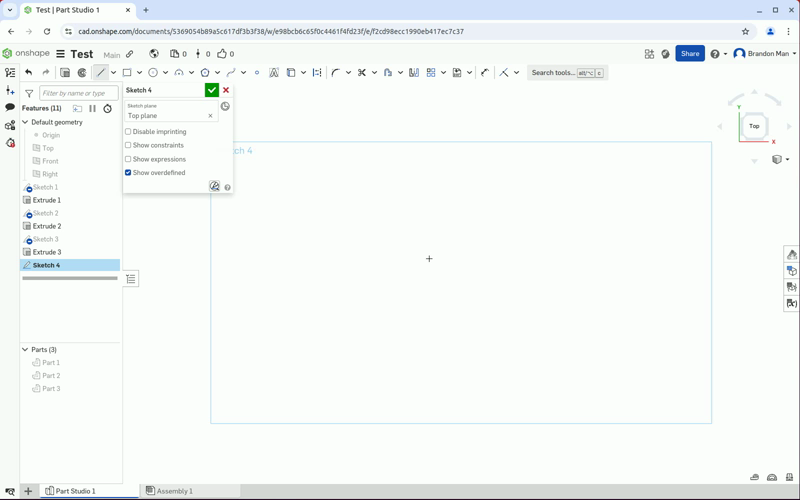
click(429, 258)
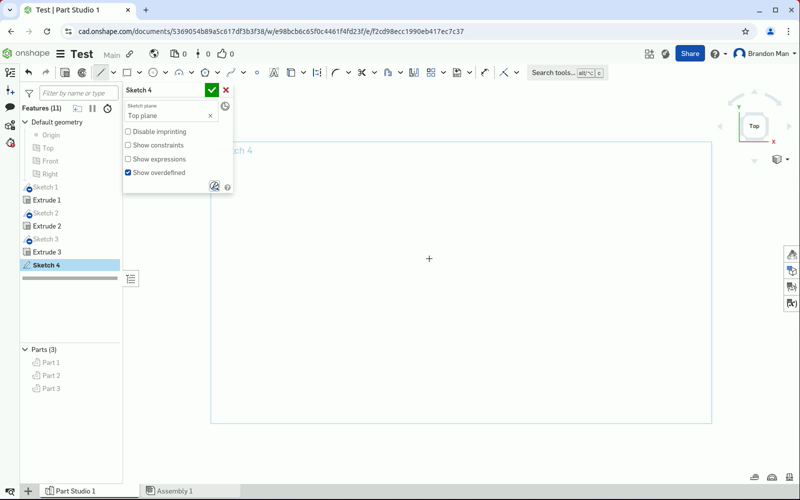
key_up(shift)
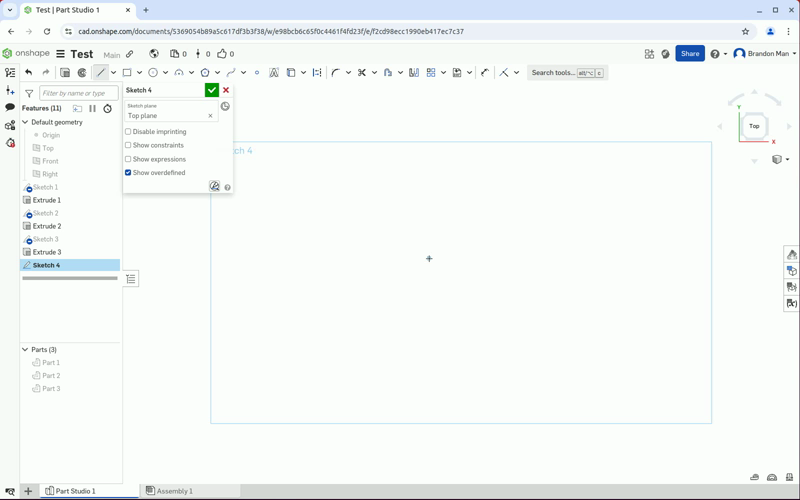
key_down(shift)
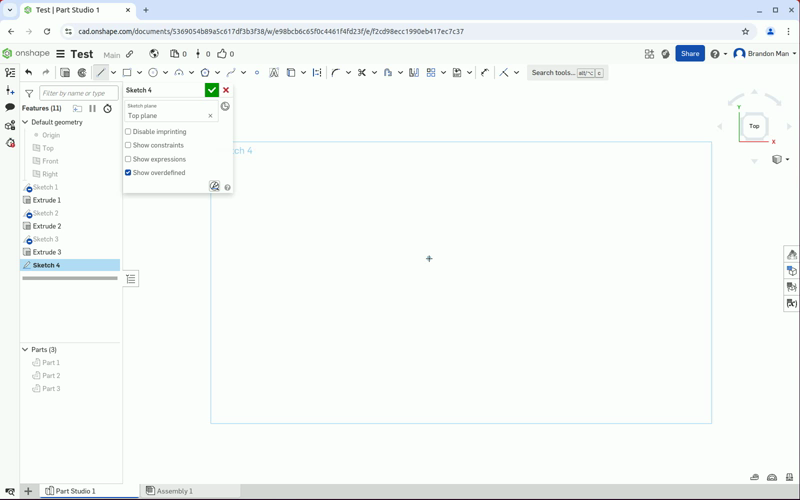
mouse_move(494, 258)
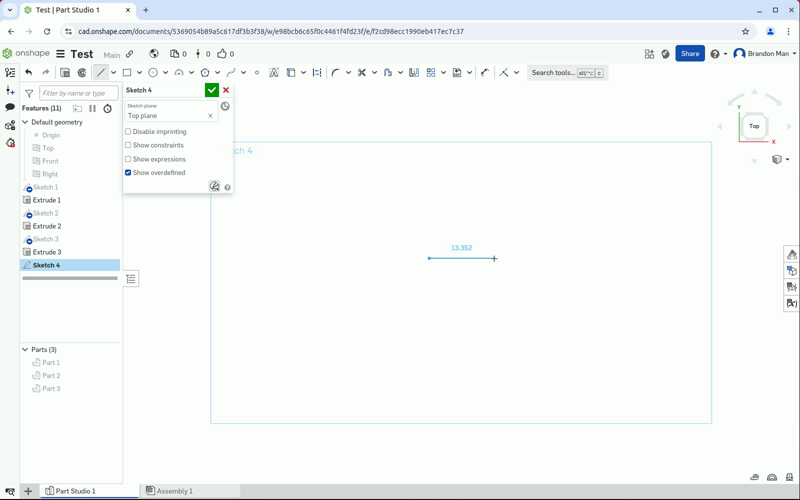
click(494, 258)
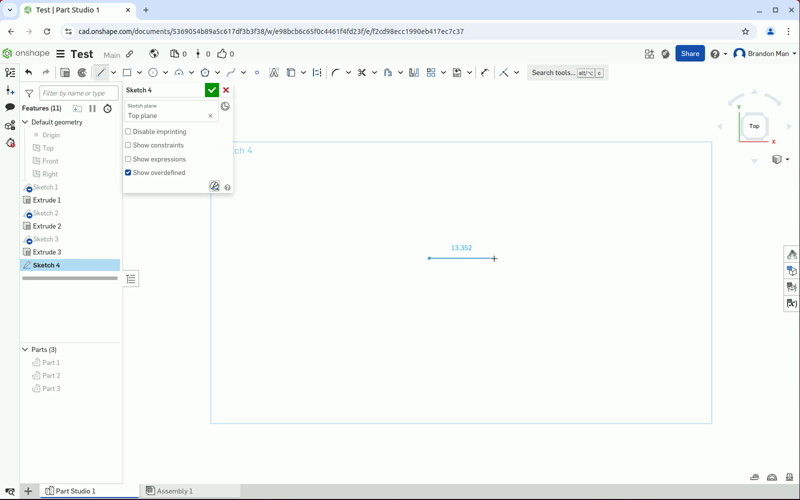
key_up(shift)
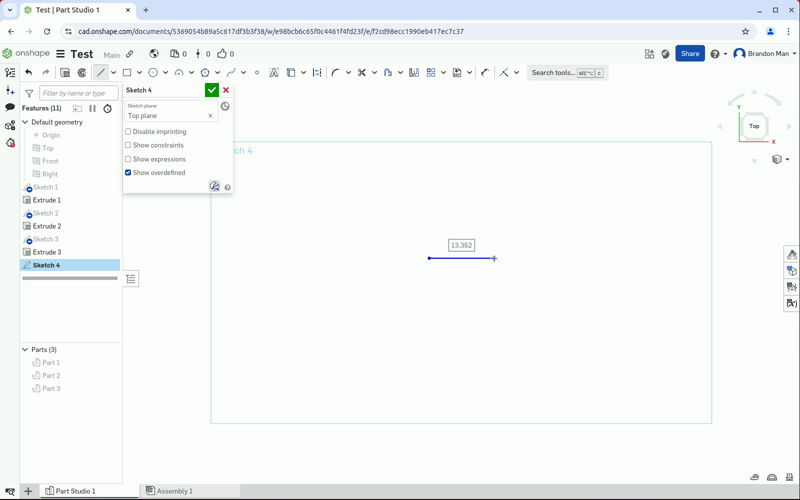
key_down(shift)
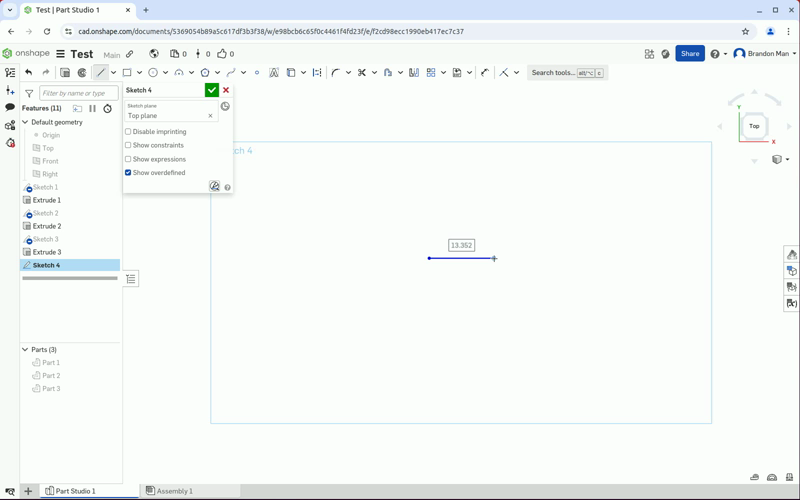
mouse_move(524, 258)
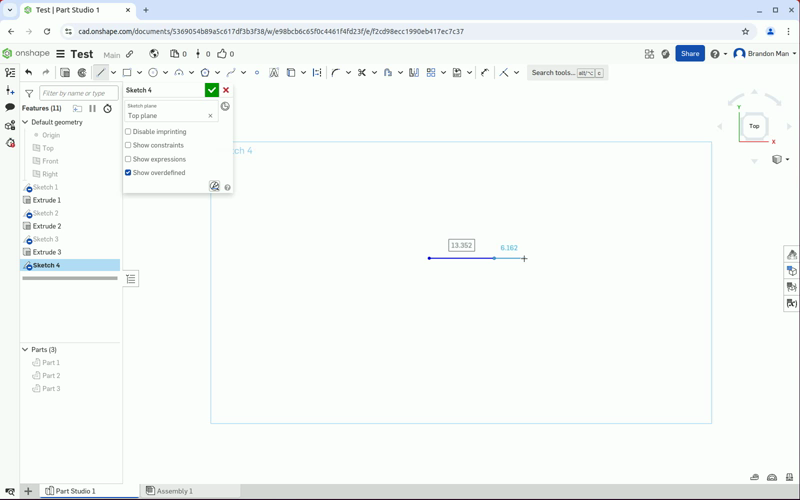
mouse_move(494, 215)
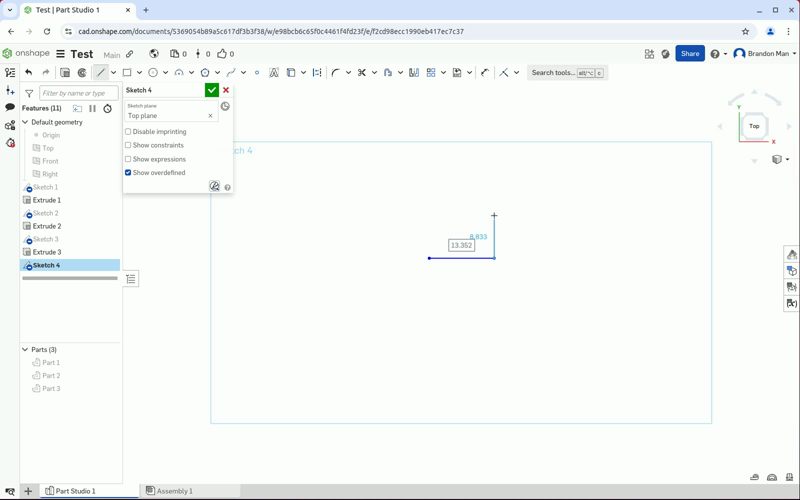
click(494, 215)
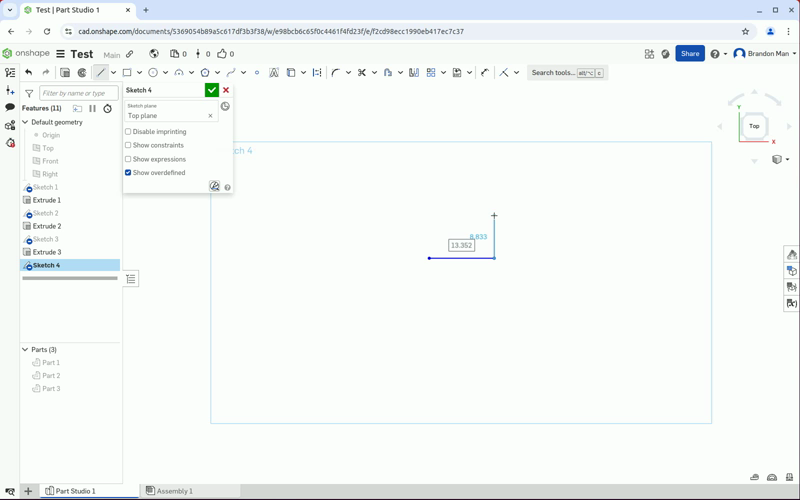
key_up(shift)
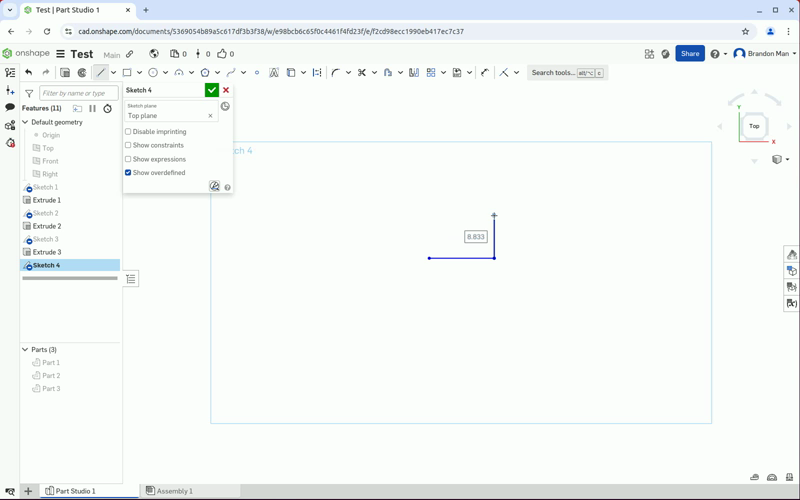
key_down(shift)
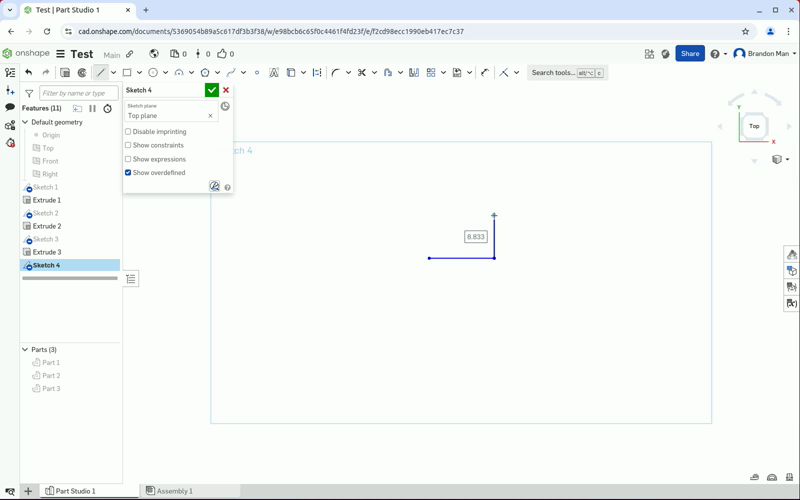
mouse_move(429, 215)
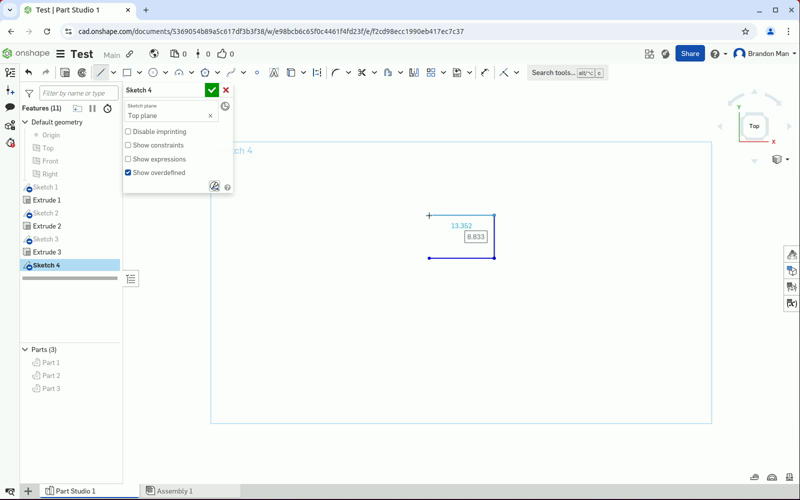
click(429, 215)
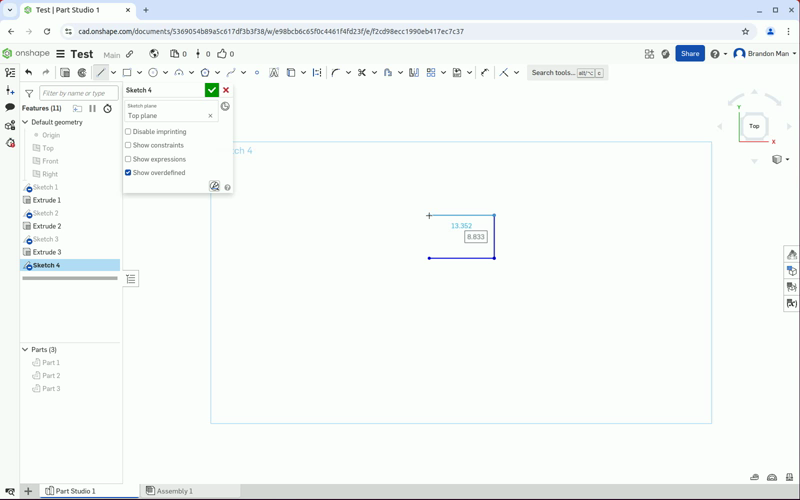
key_up(shift)
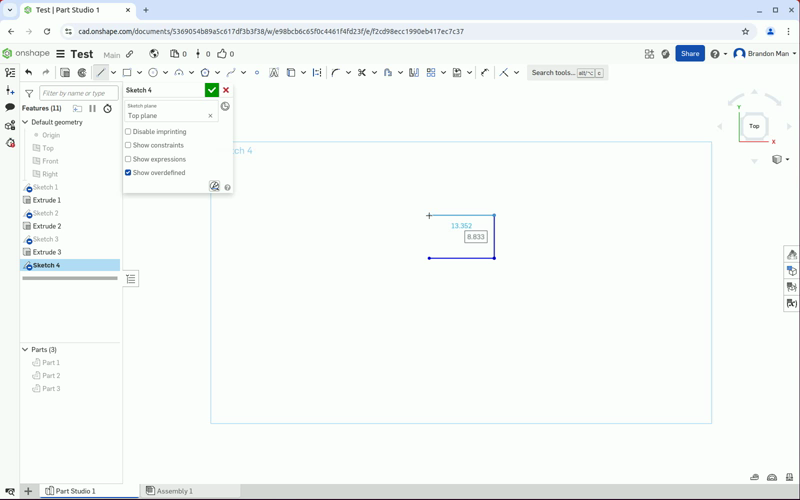
mouse_move(459, 215)
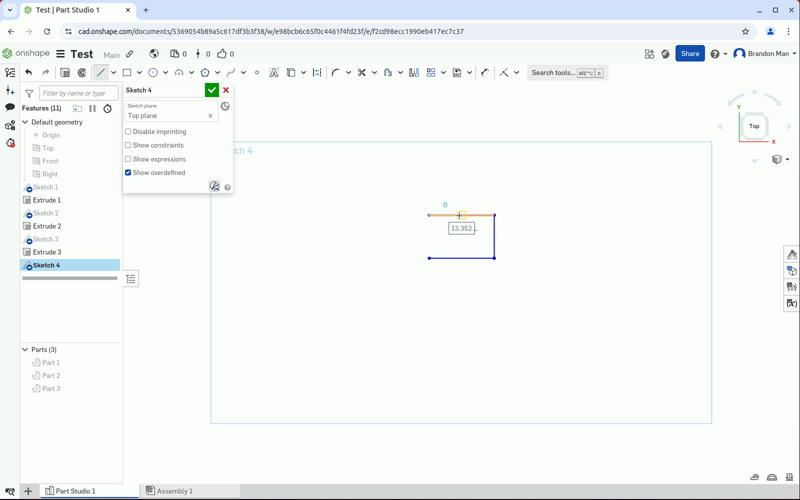
key_down(shift)
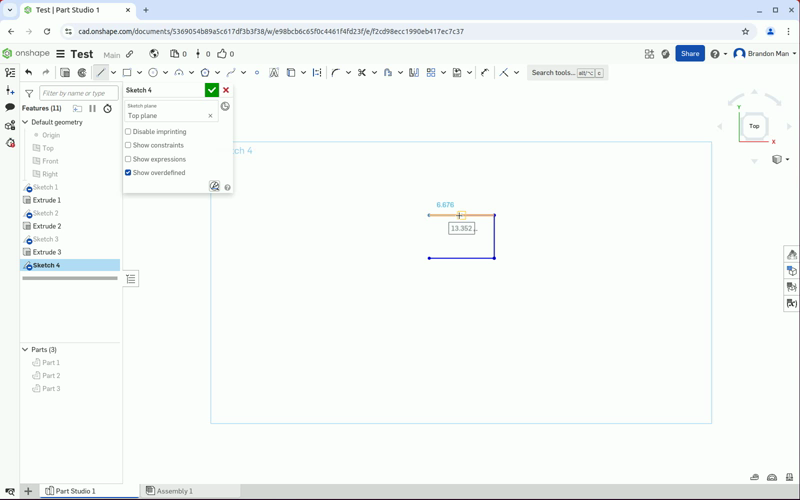
mouse_move(429, 258)
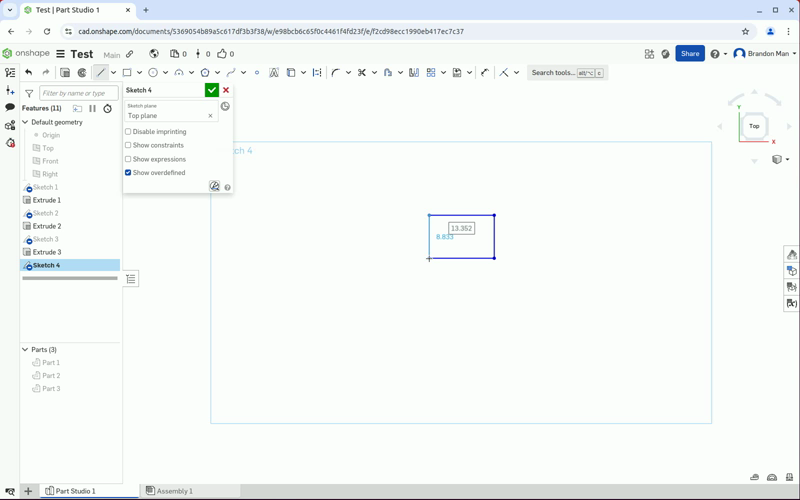
key_up(shift)
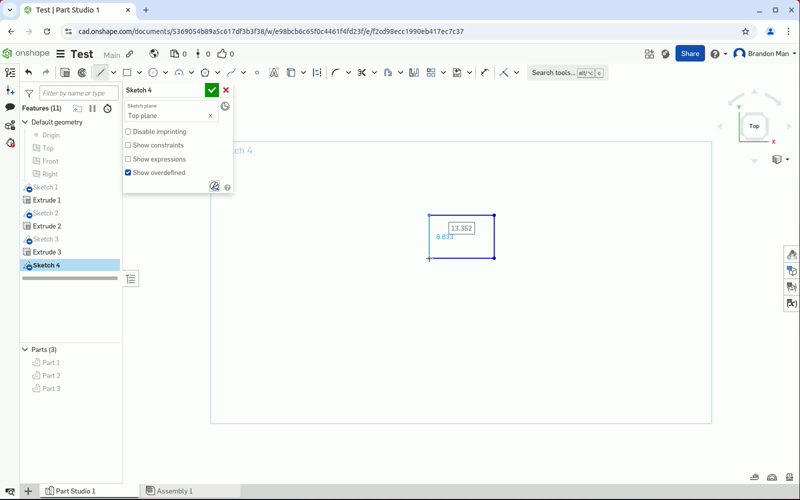
click(429, 258)
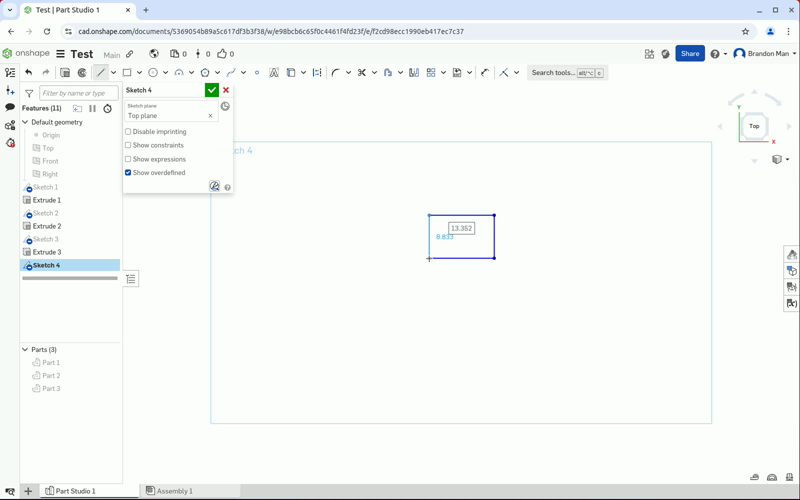
key(esc)
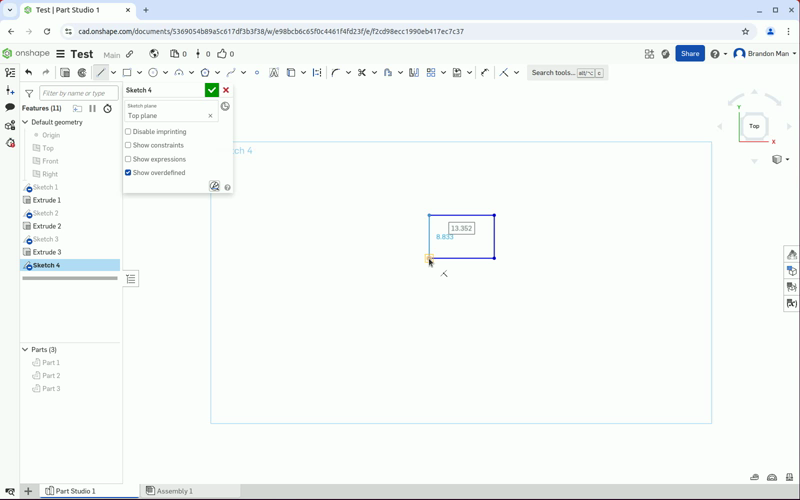
mouse_move(471, 228)
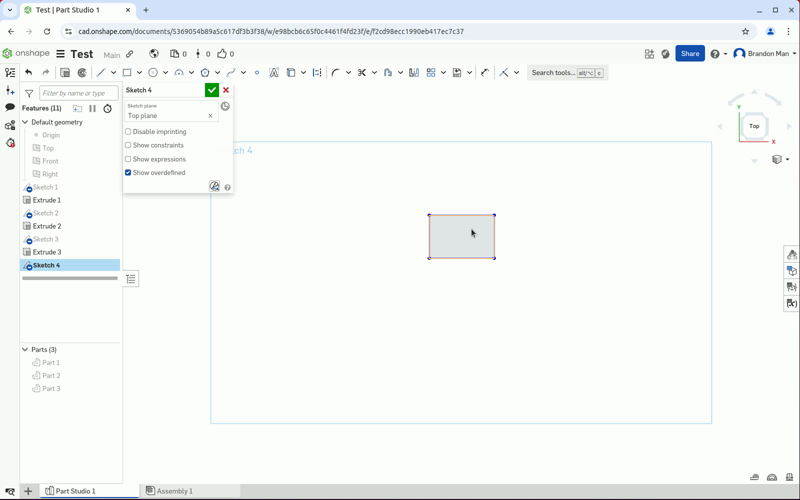
click(471, 228)
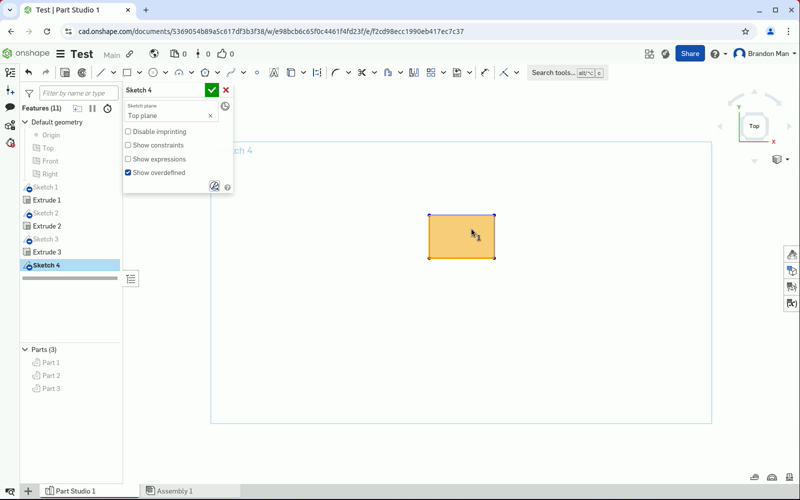
mouse_move(73, 352)
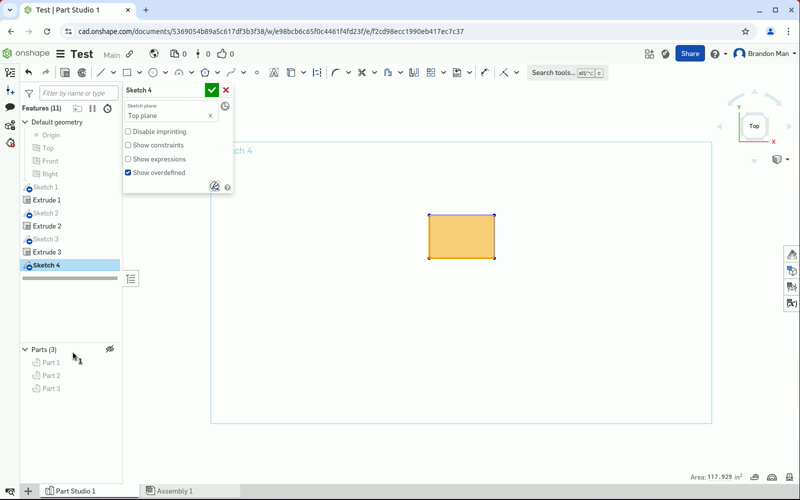
key(shift+y)
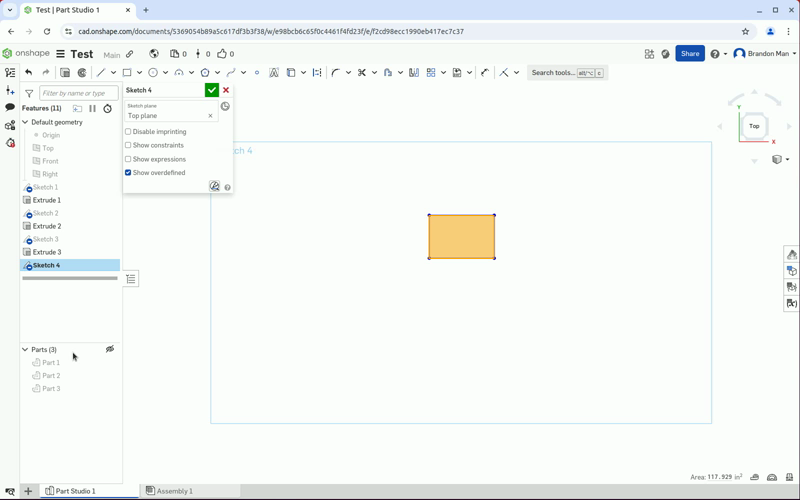
key(shift+e)
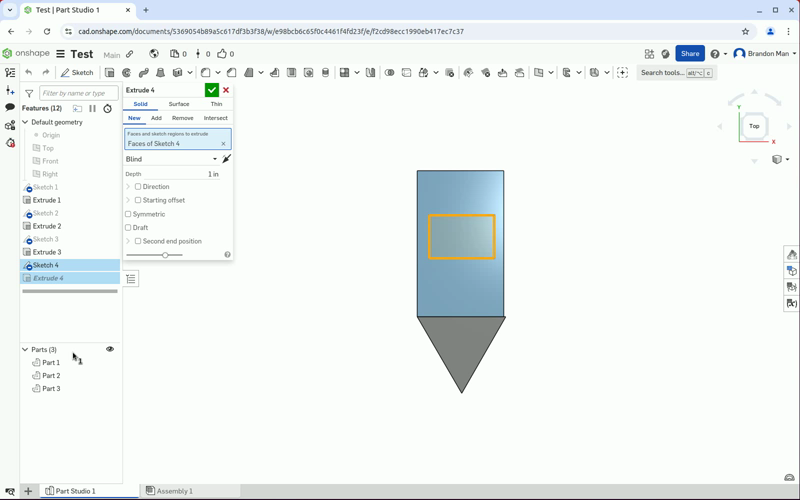
mouse_move(143, 106)
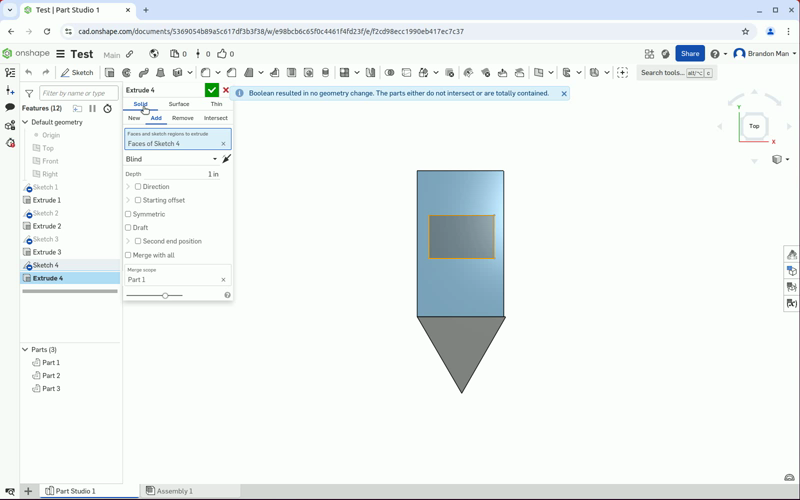
click(143, 106)
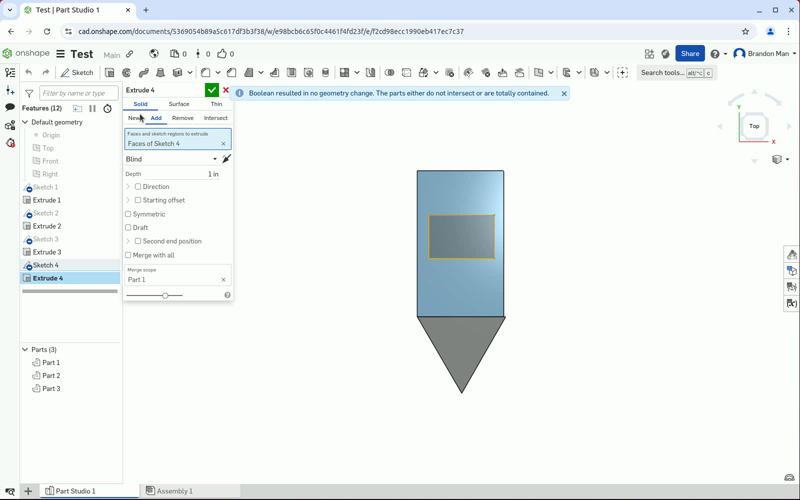
mouse_move(137, 120)
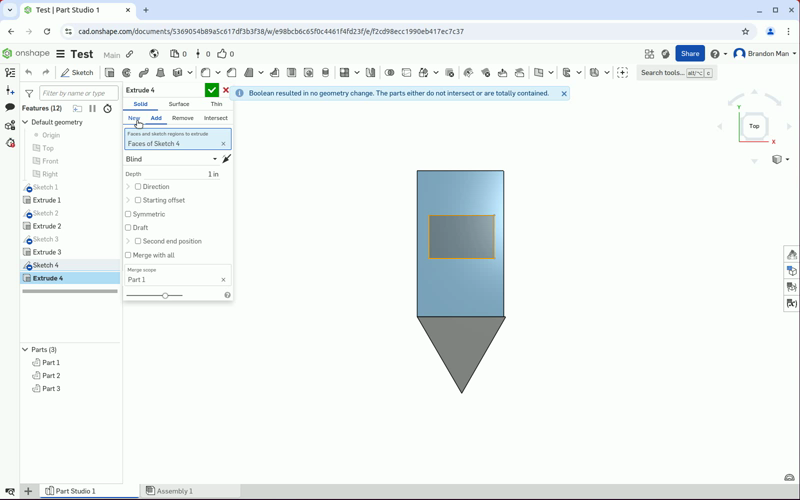
click(137, 120)
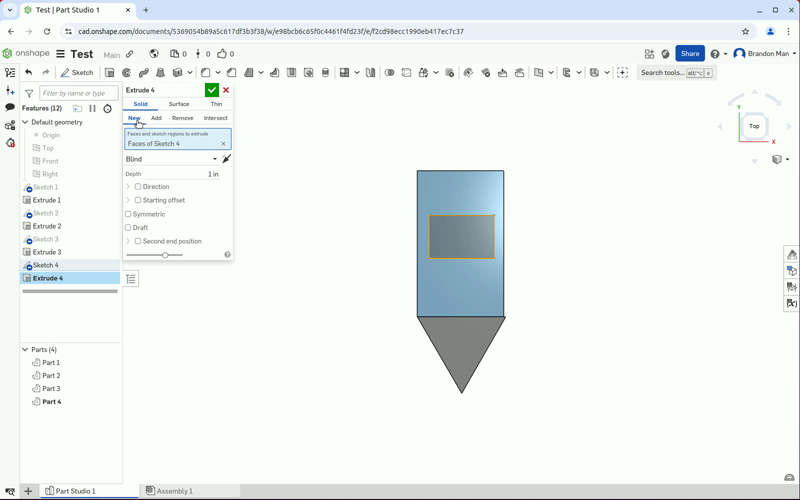
key(tab, 4)
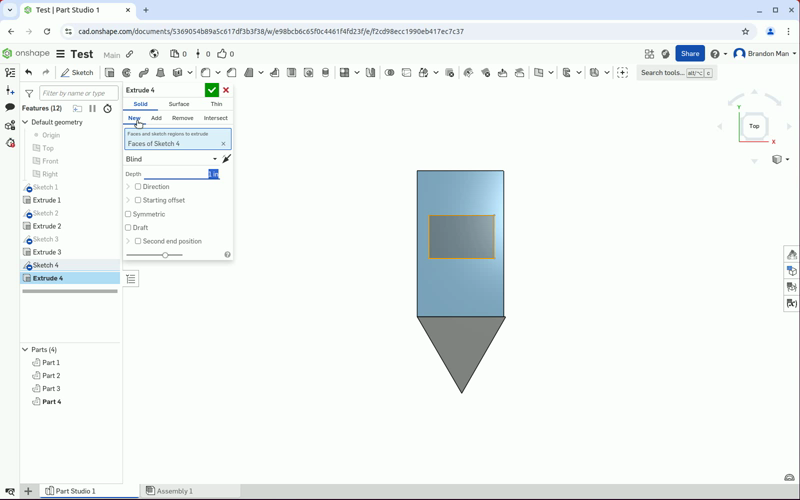
text(-4.333)
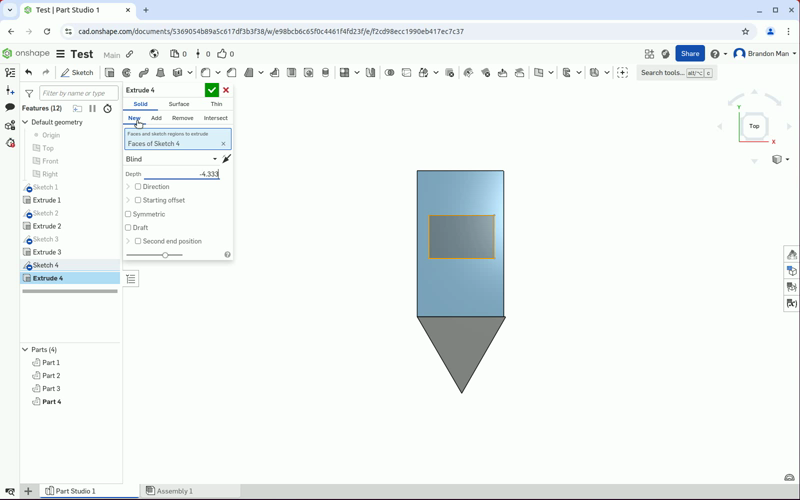
key(enter)
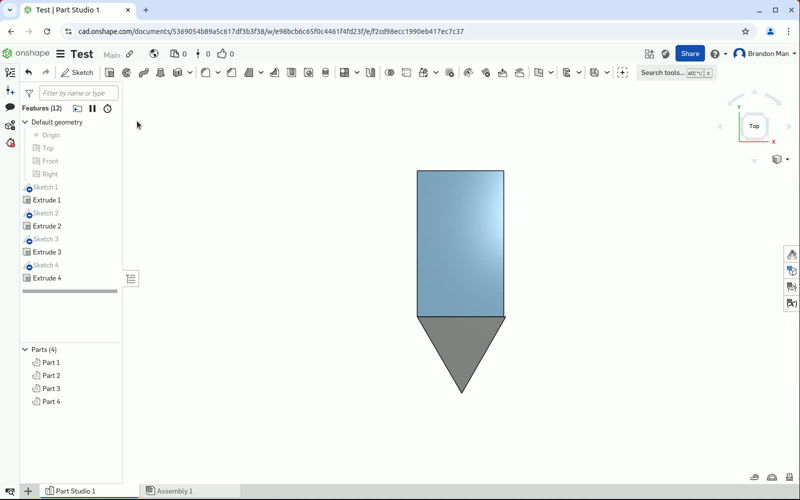
key(shift+h)
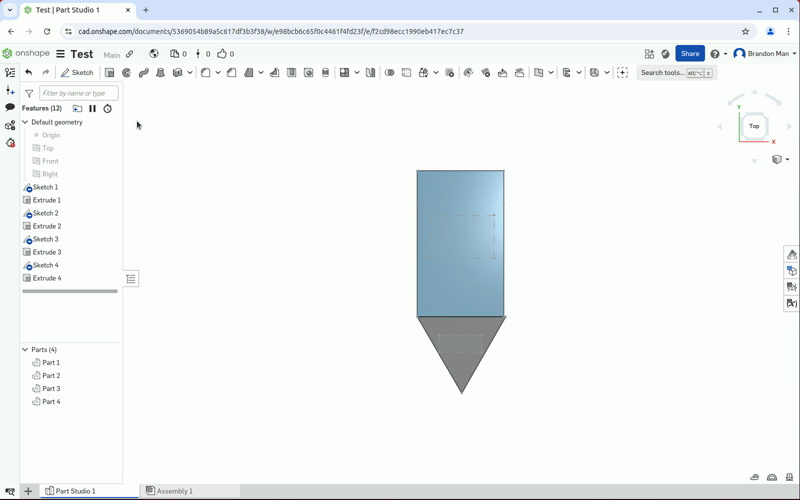
key(shift+h)
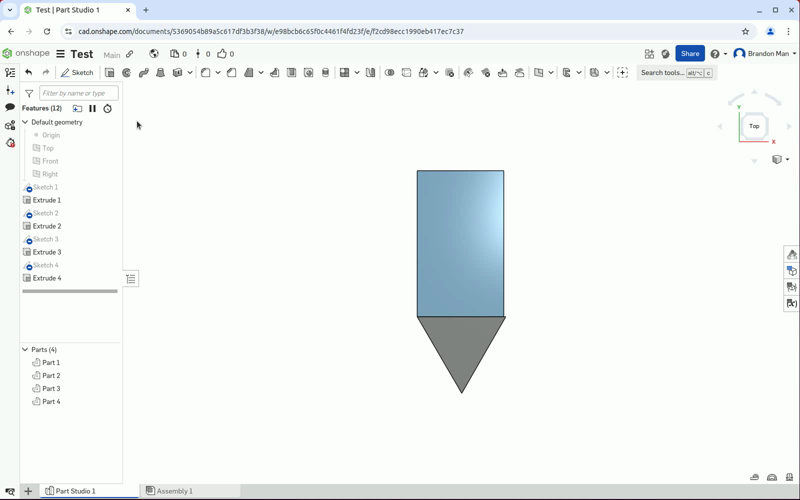
mouse_move(73, 189)
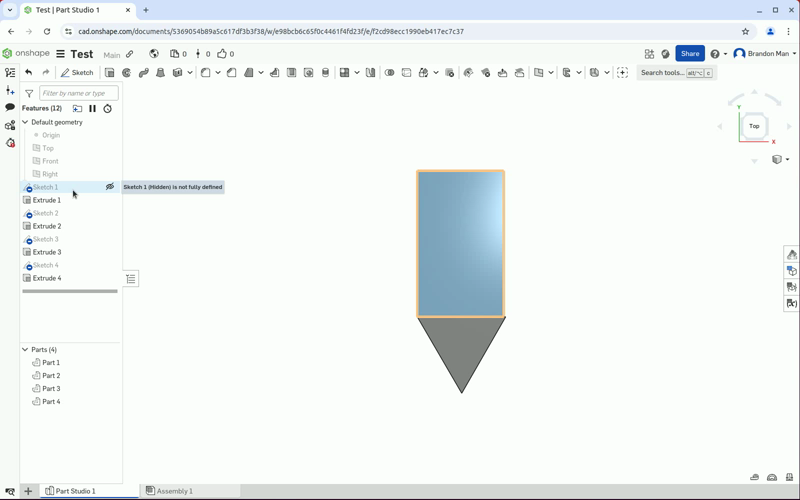
click(73, 189)
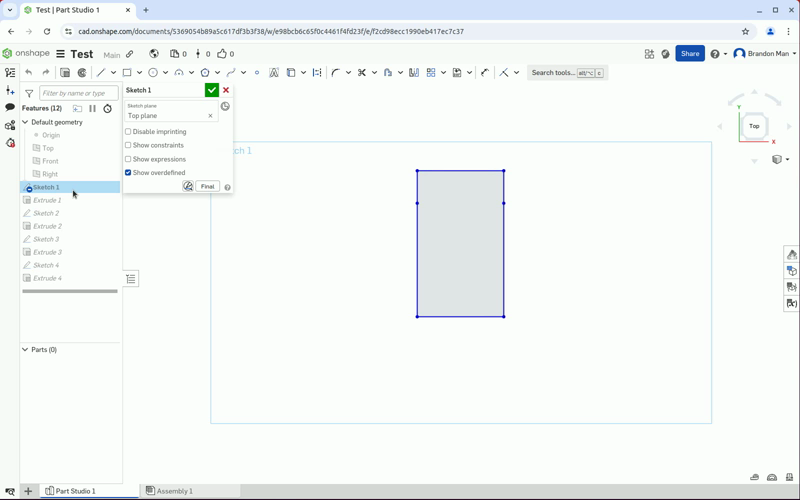
mouse_move(229, 92)
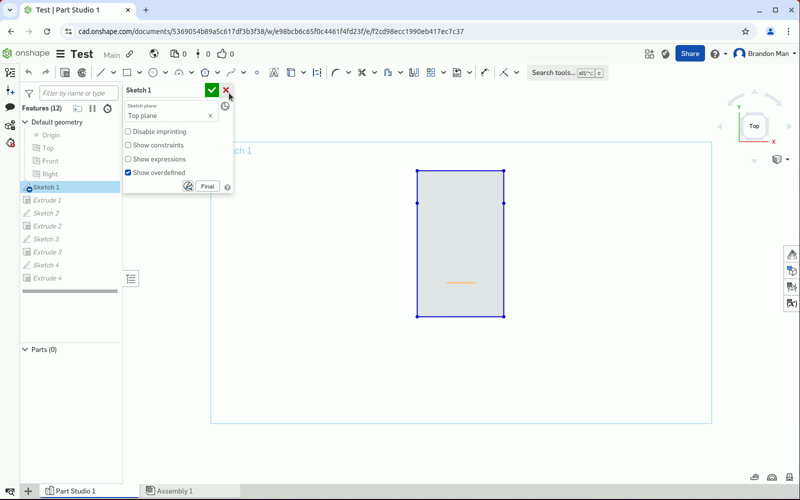
click(229, 92)
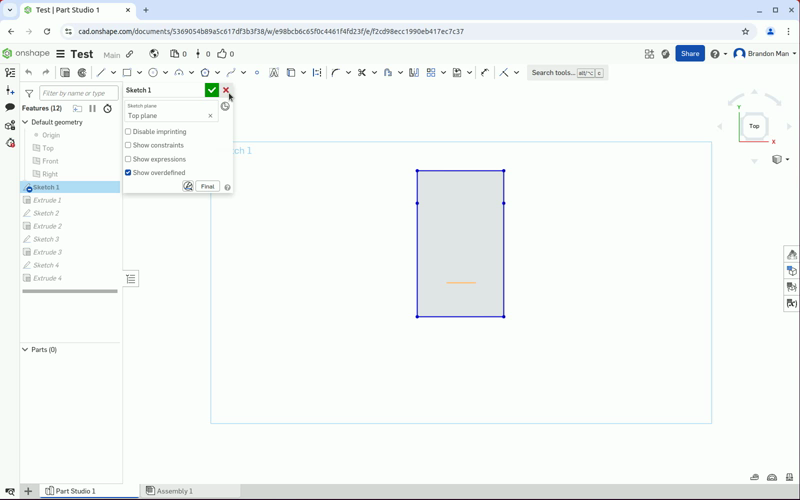
key(shift+s)
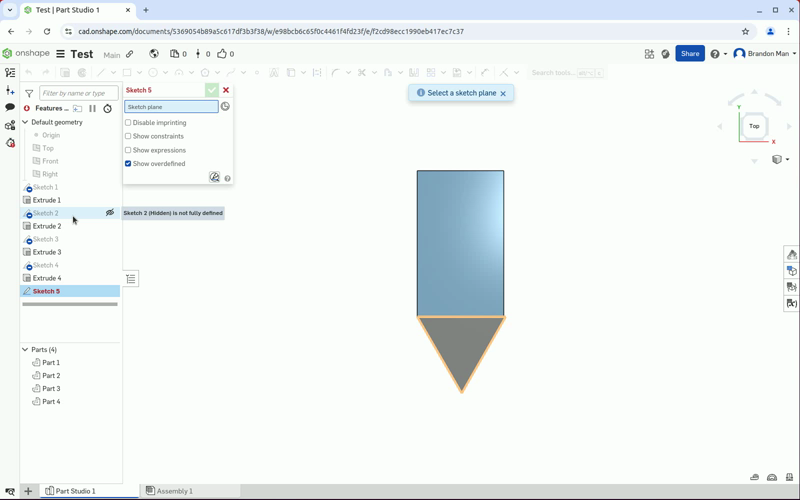
scroll(3)
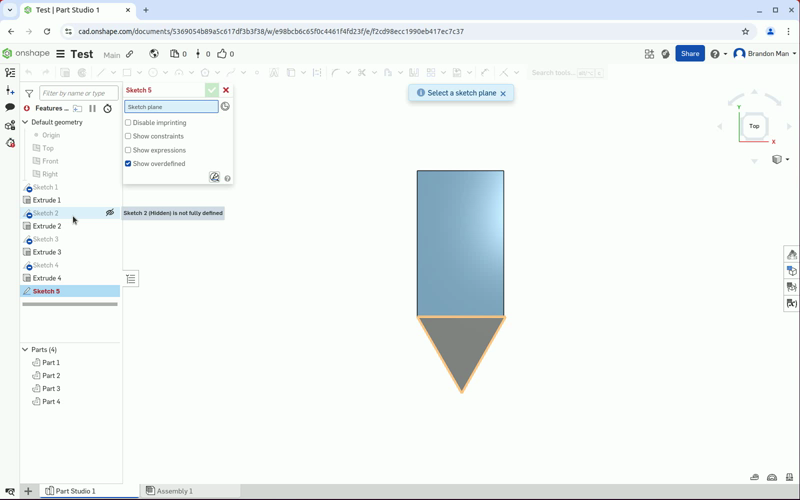
mouse_move(73, 150)
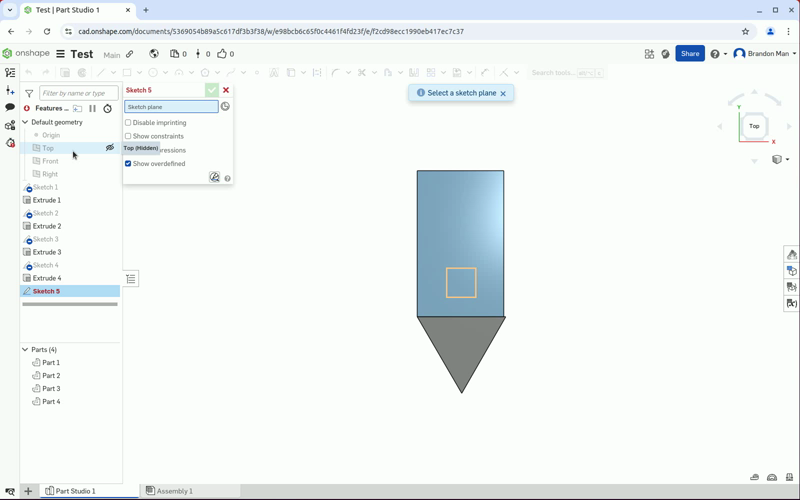
click(73, 150)
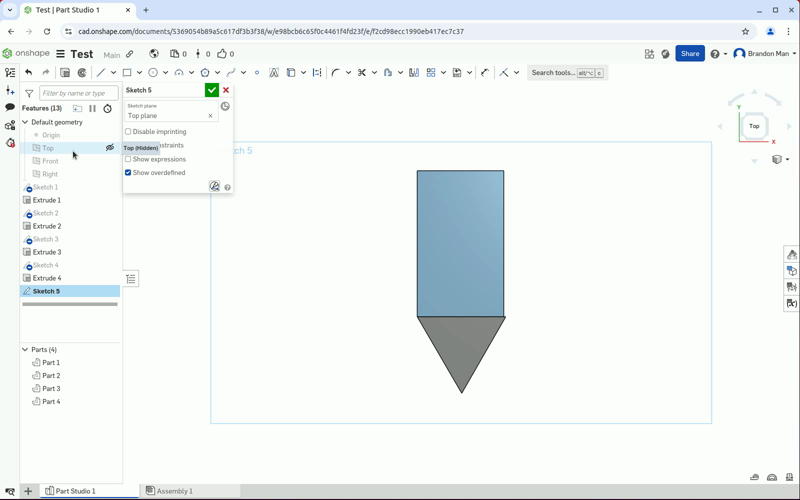
mouse_move(73, 352)
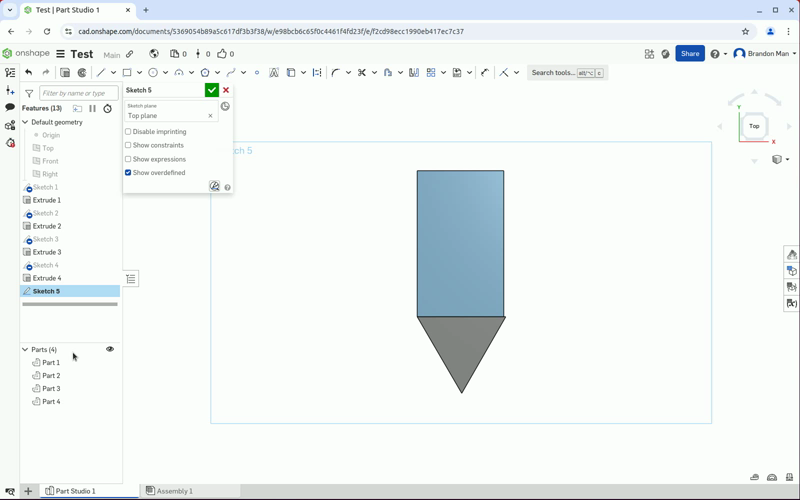
key(y)
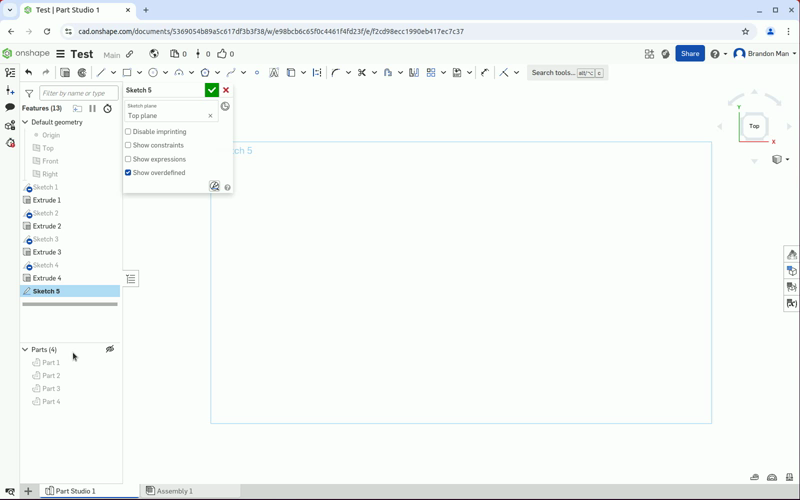
key(l)
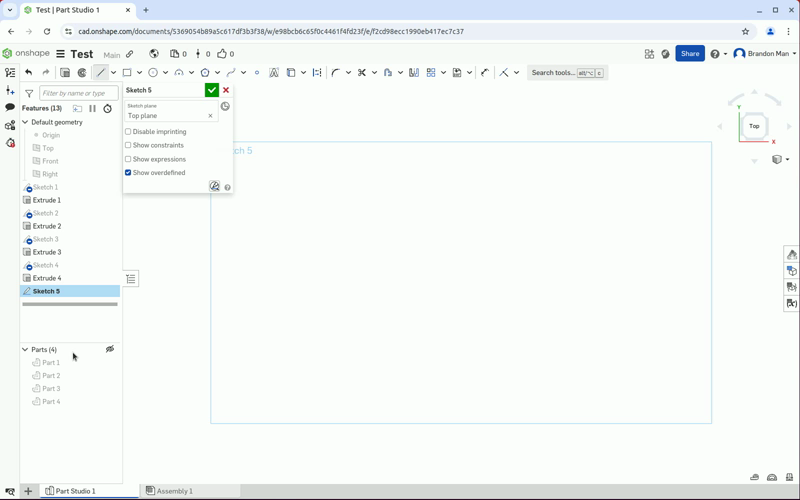
key_down(shift)
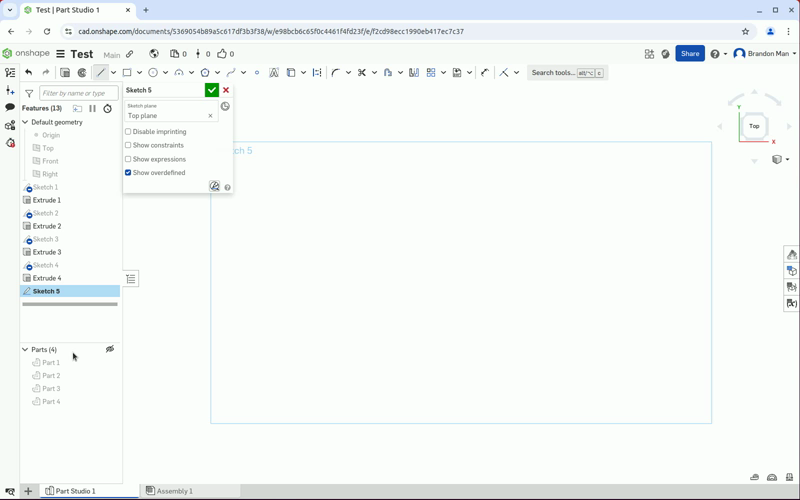
mouse_move(431, 314)
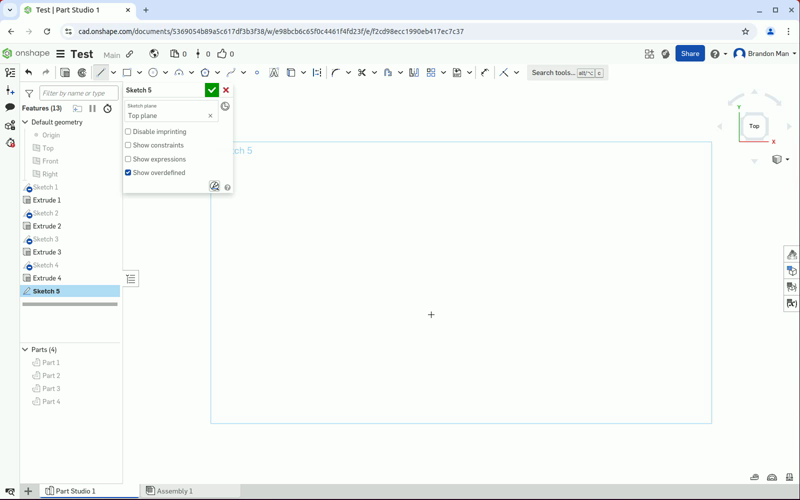
click(431, 314)
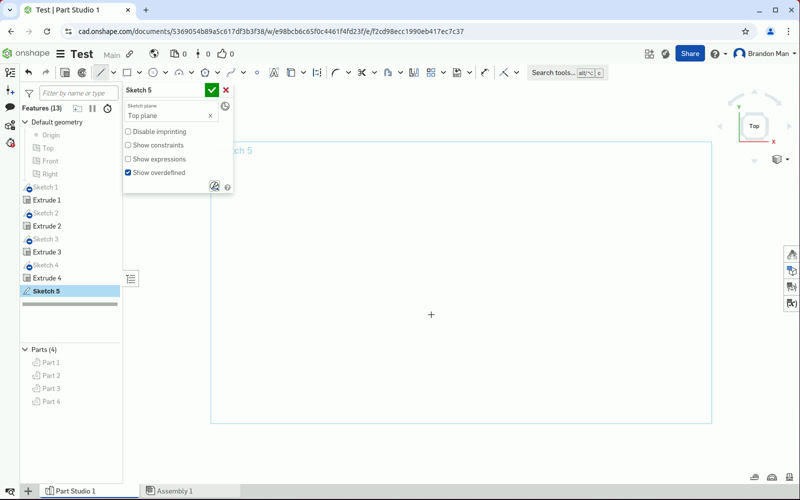
key_up(shift)
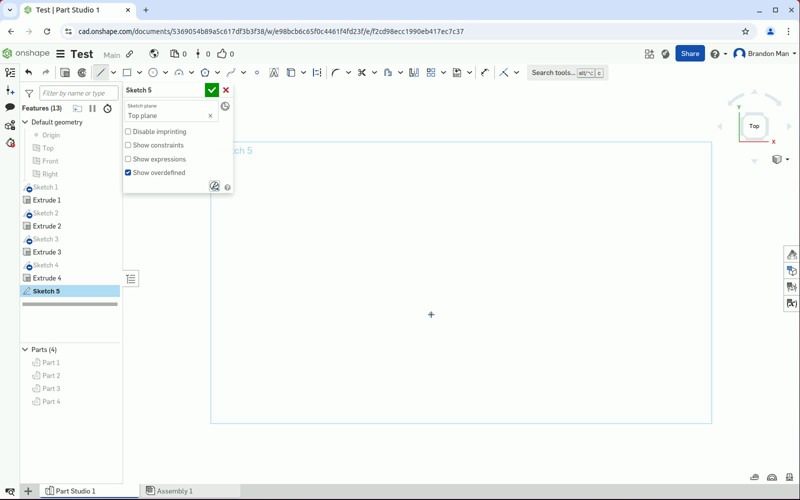
key_down(shift)
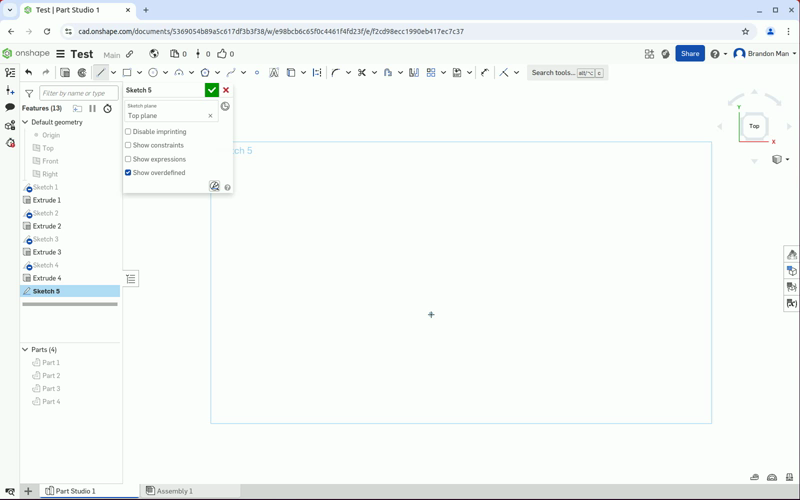
mouse_move(461, 314)
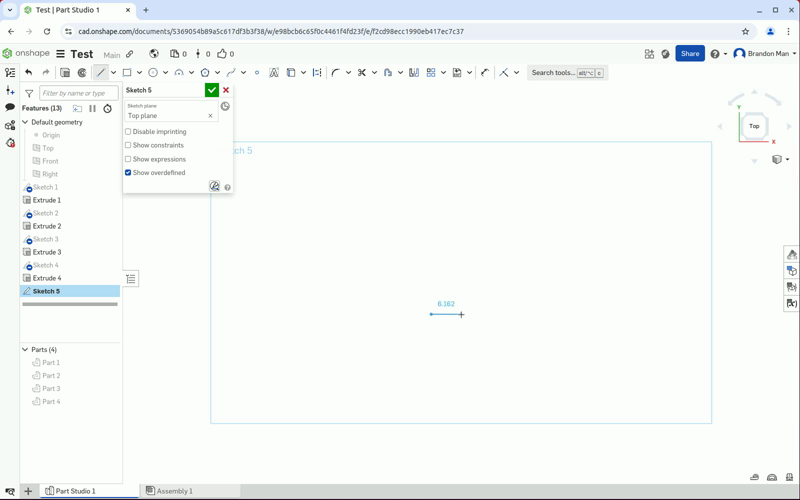
mouse_move(490, 314)
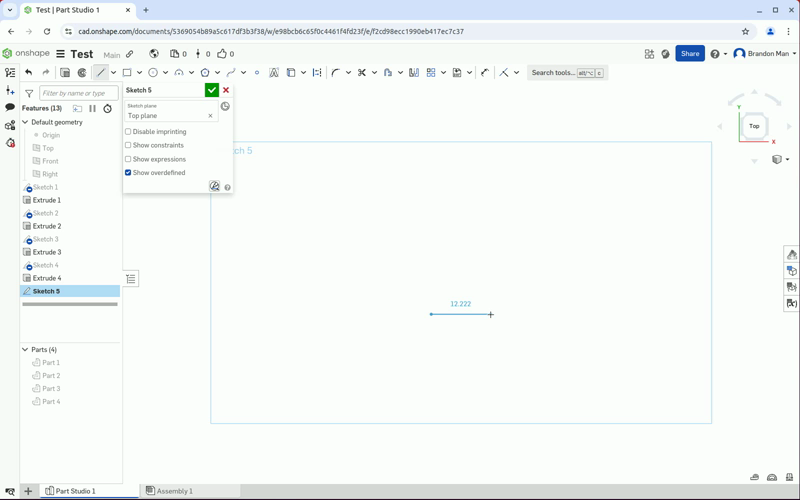
click(490, 314)
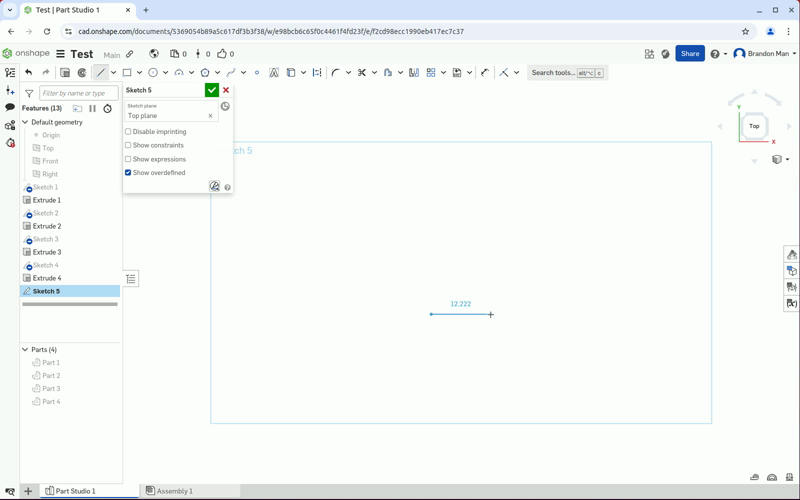
key_up(shift)
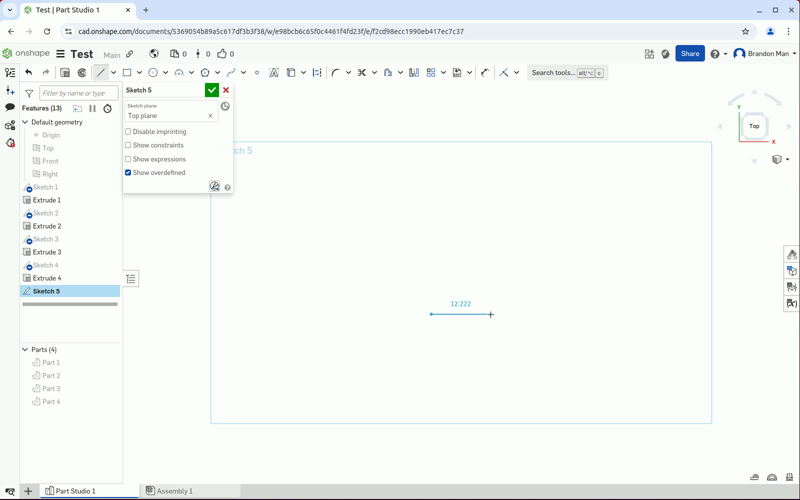
key_down(shift)
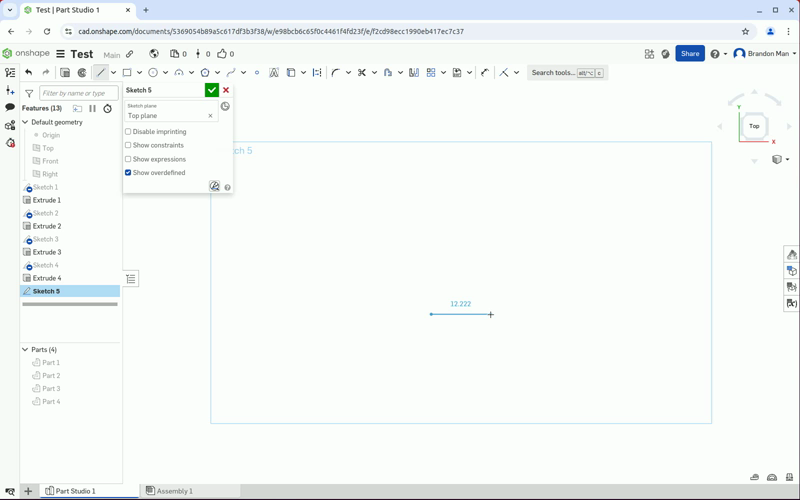
mouse_move(520, 314)
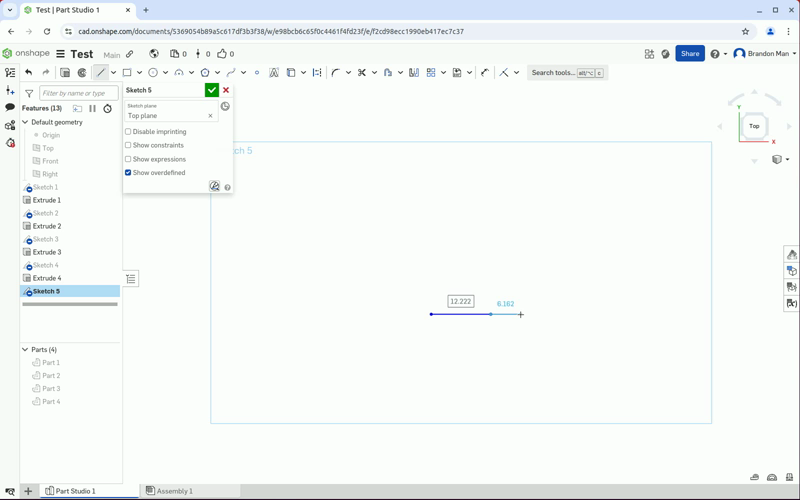
mouse_move(490, 282)
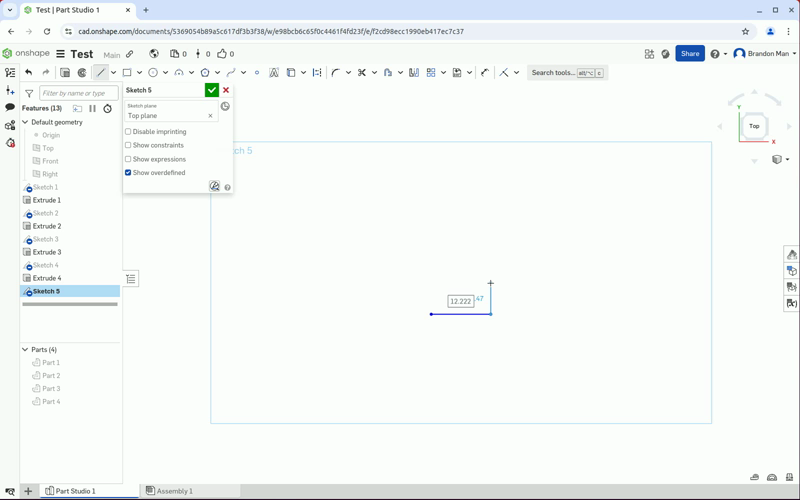
click(490, 282)
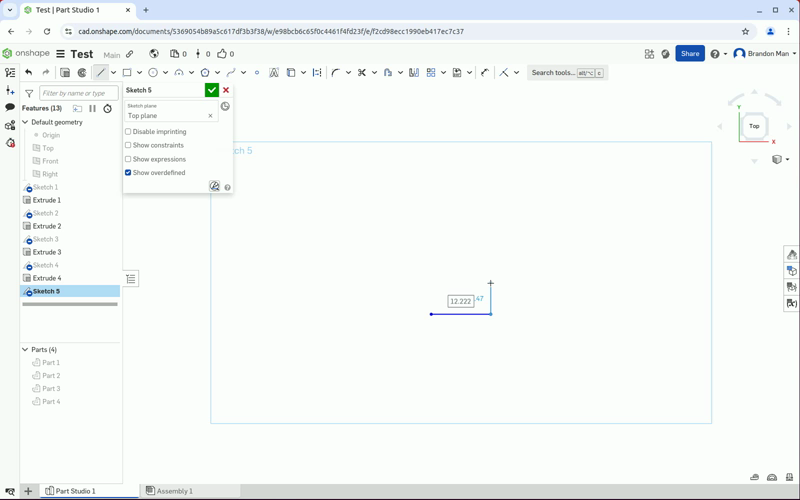
key_up(shift)
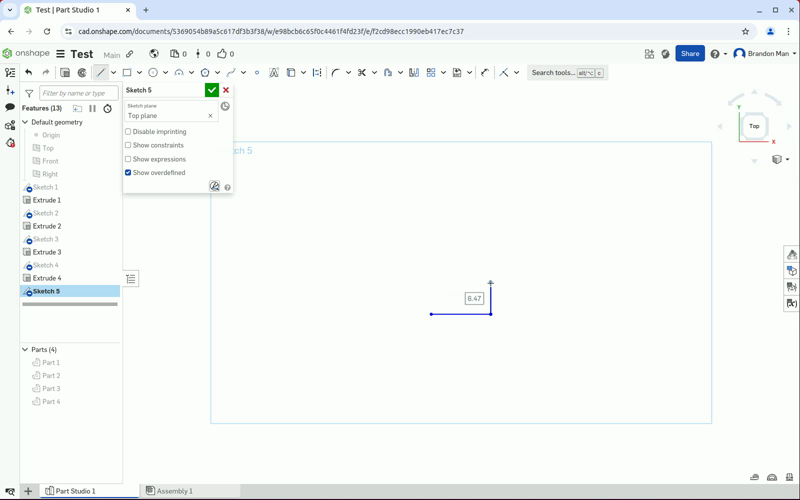
key_down(shift)
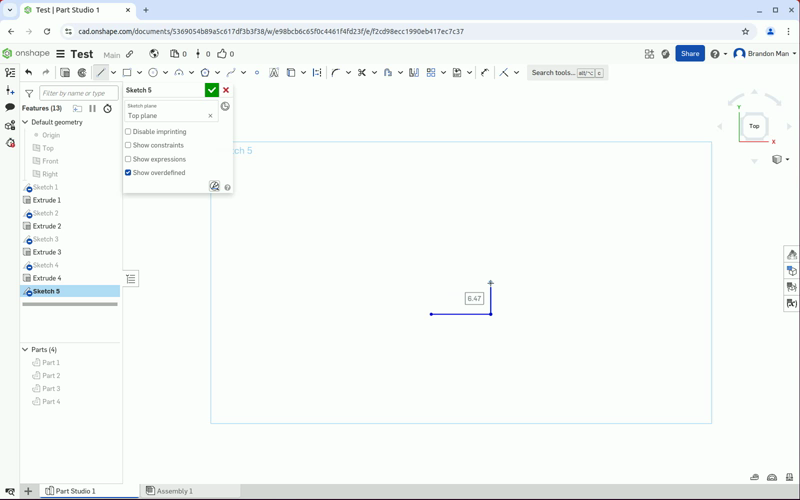
mouse_move(520, 282)
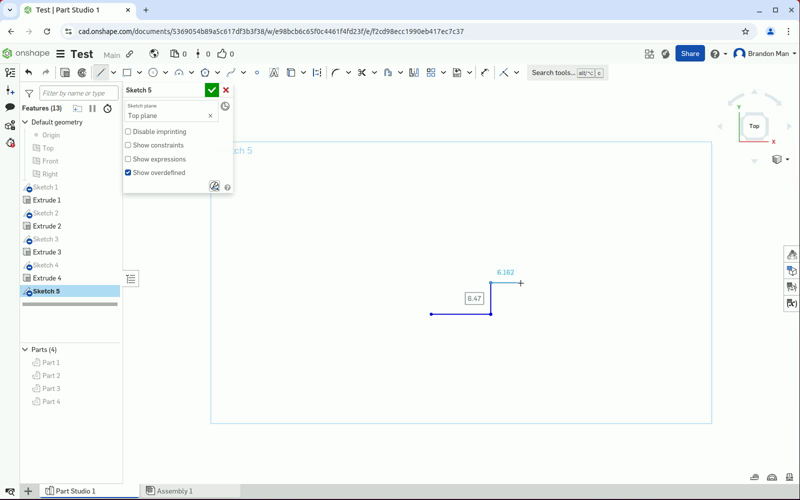
mouse_move(431, 282)
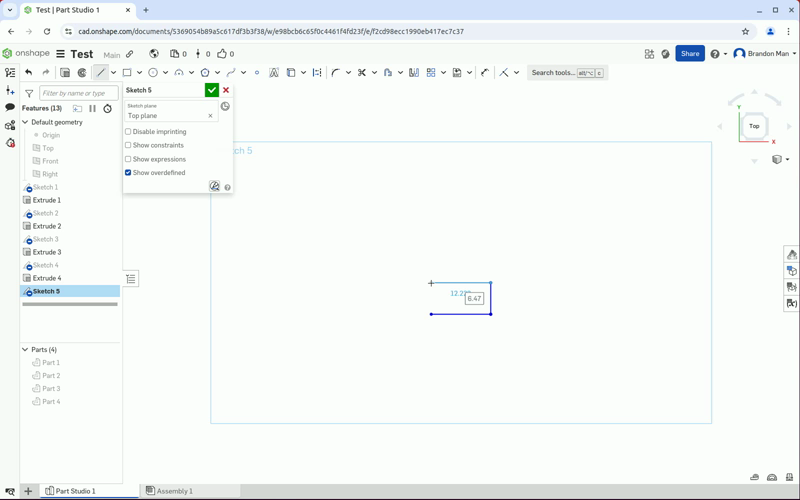
click(431, 282)
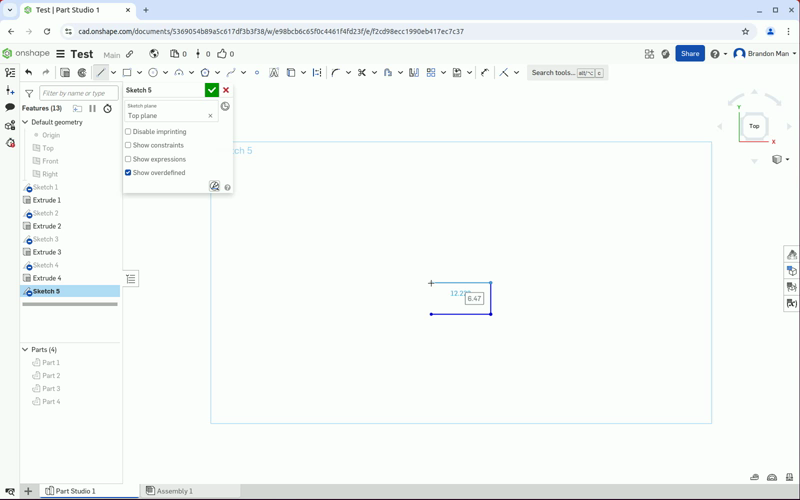
key_up(shift)
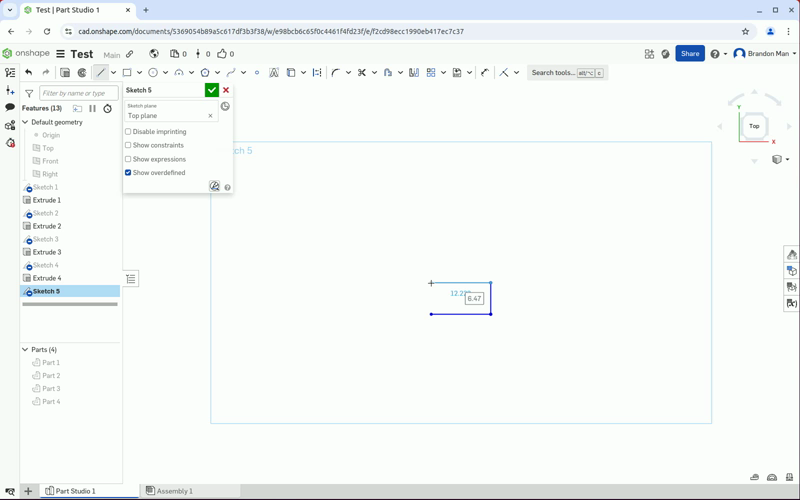
mouse_move(461, 282)
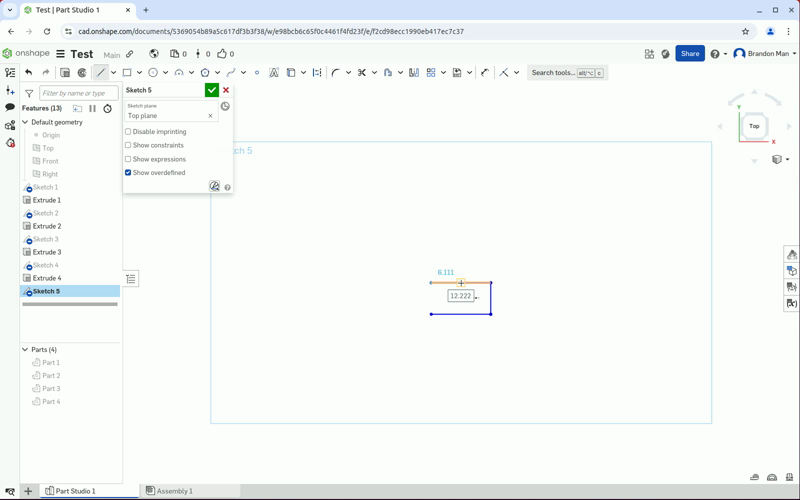
key_down(shift)
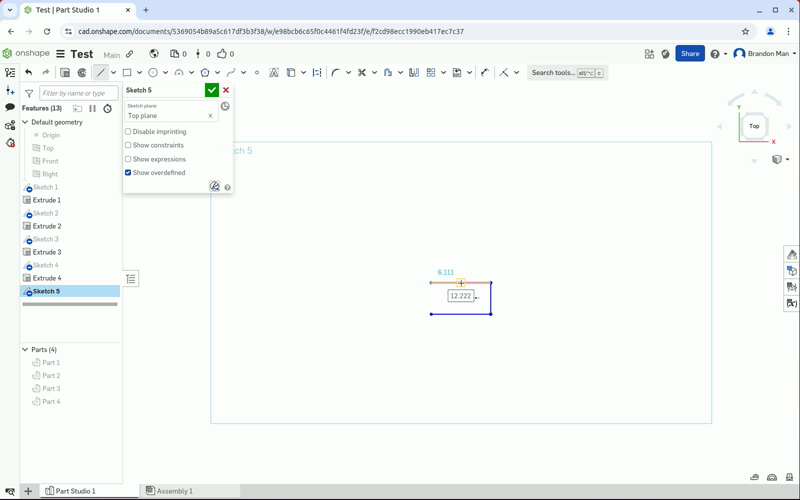
mouse_move(431, 314)
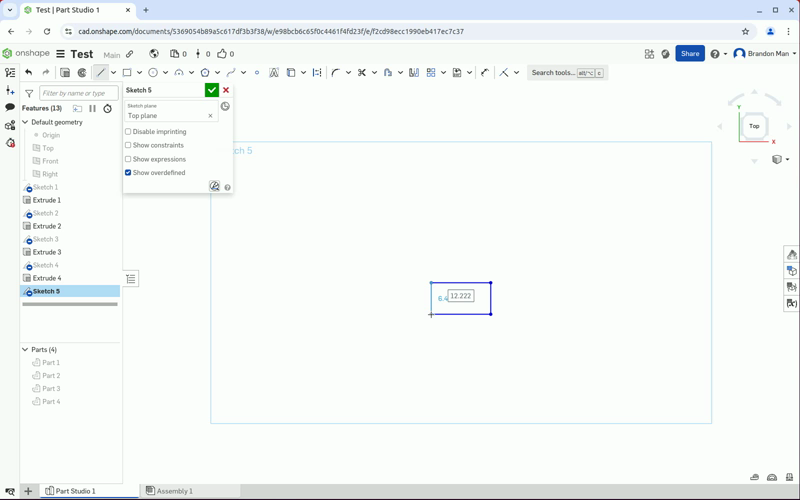
key_up(shift)
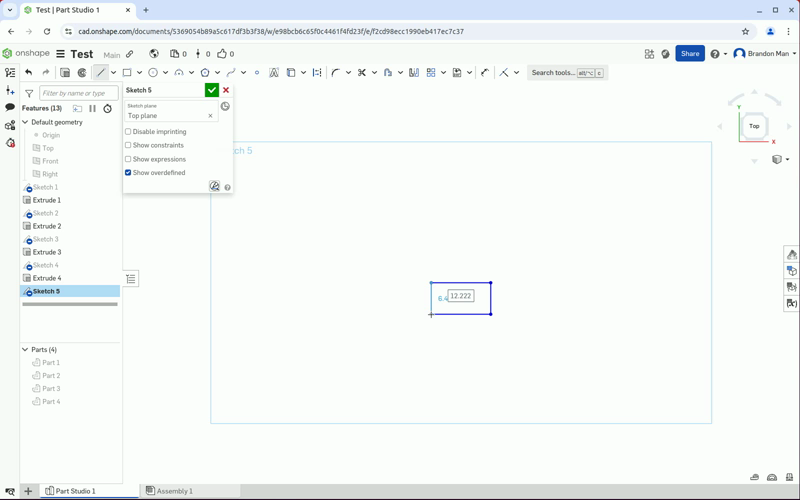
click(431, 314)
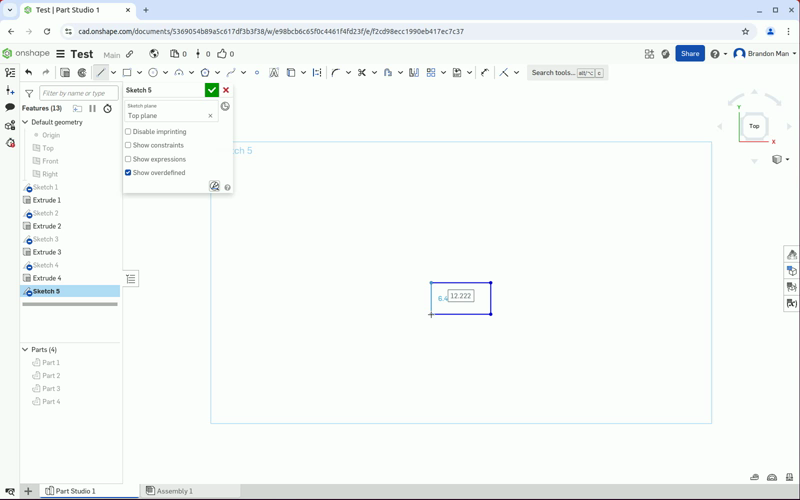
key(esc)
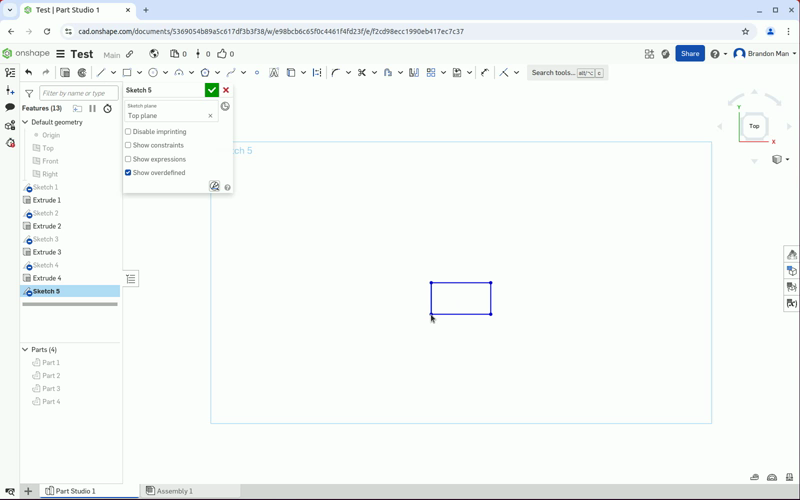
mouse_move(487, 303)
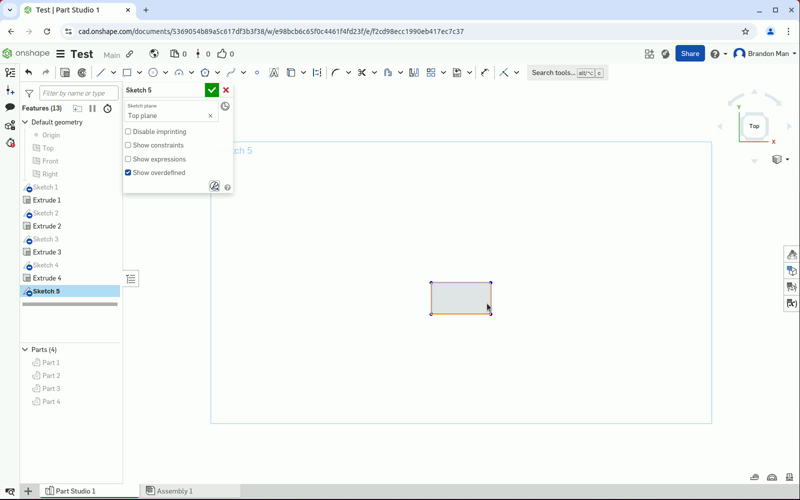
click(487, 303)
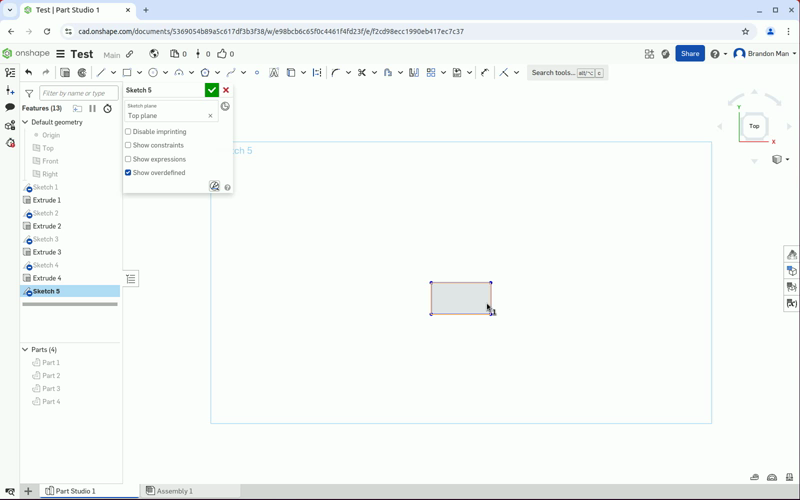
mouse_move(73, 352)
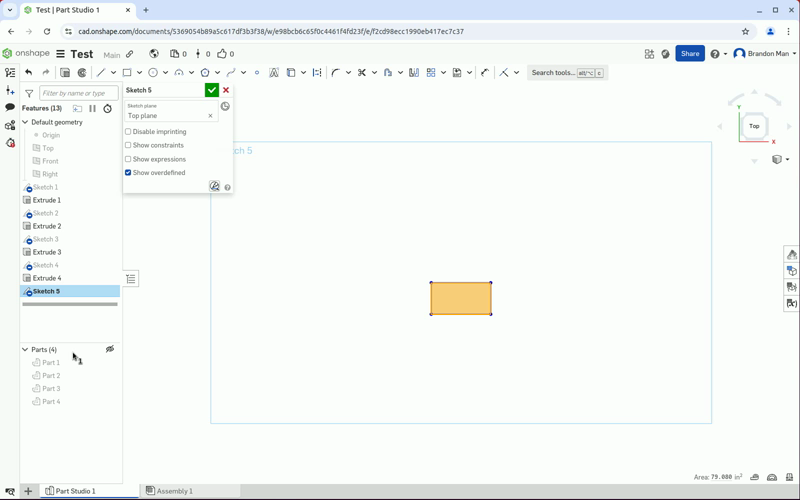
key(shift+y)
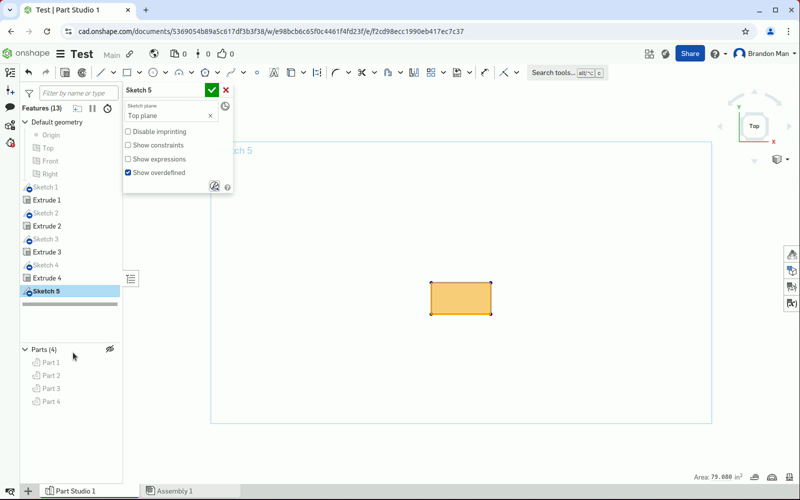
key(shift+e)
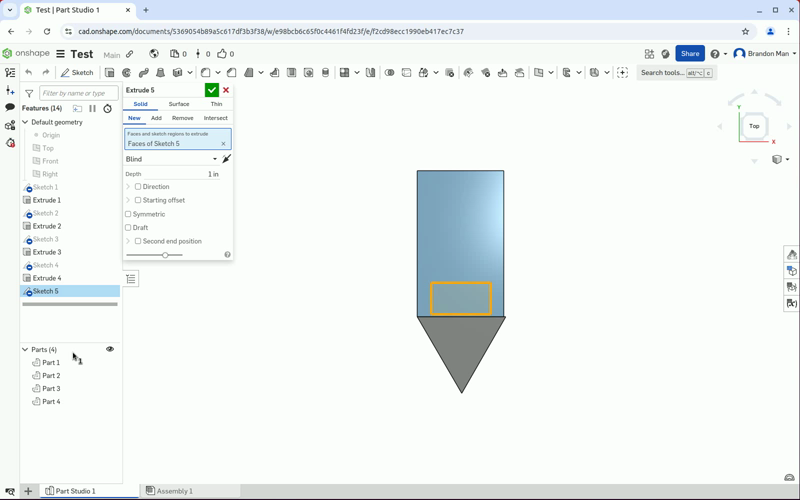
mouse_move(143, 106)
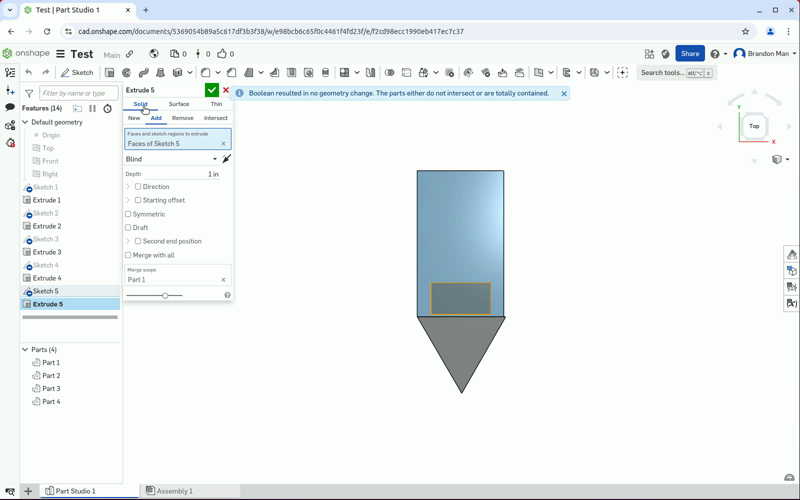
click(143, 106)
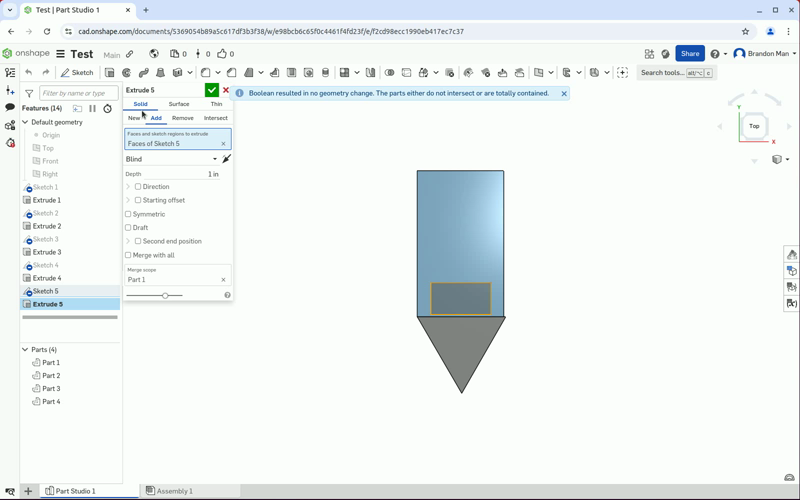
mouse_move(137, 120)
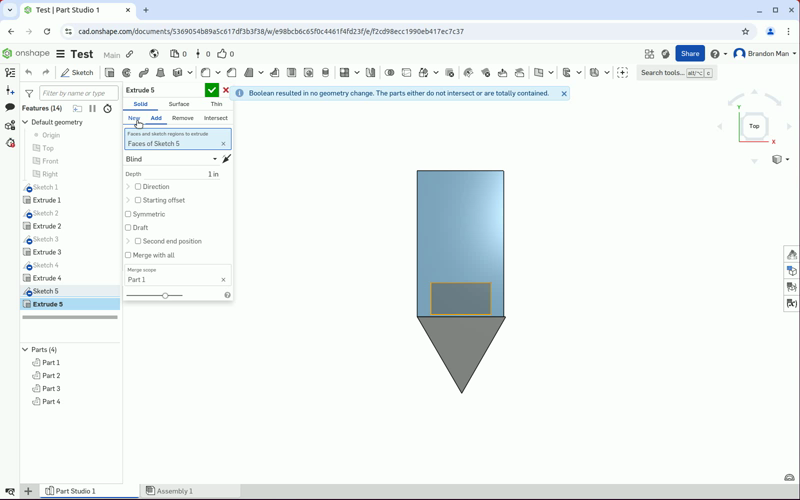
click(137, 120)
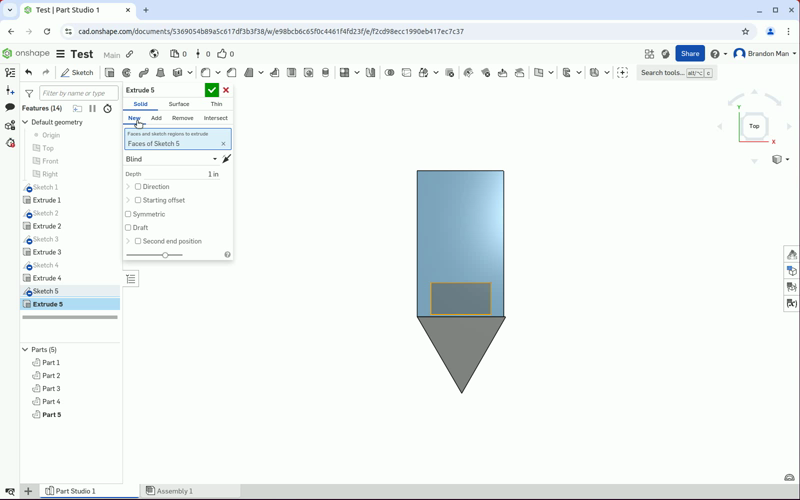
key(tab, 4)
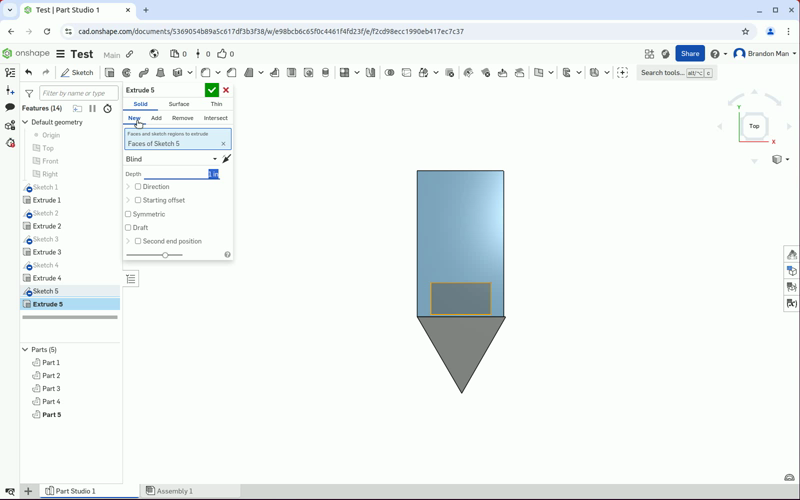
text(-4.333)
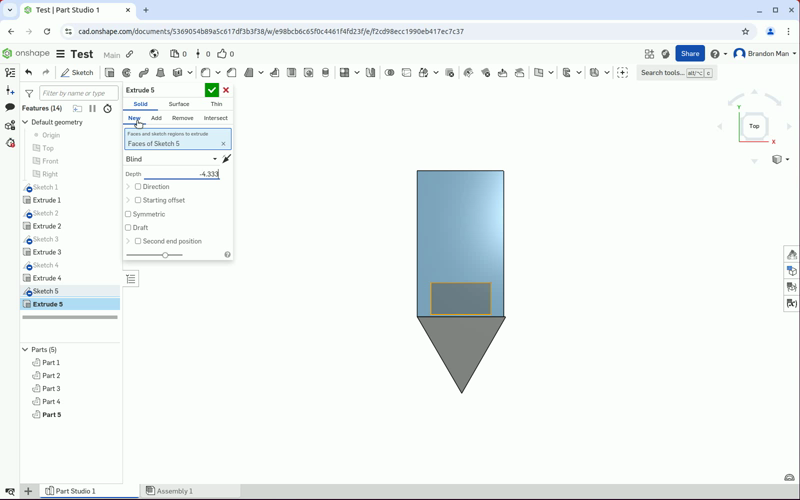
key(enter)
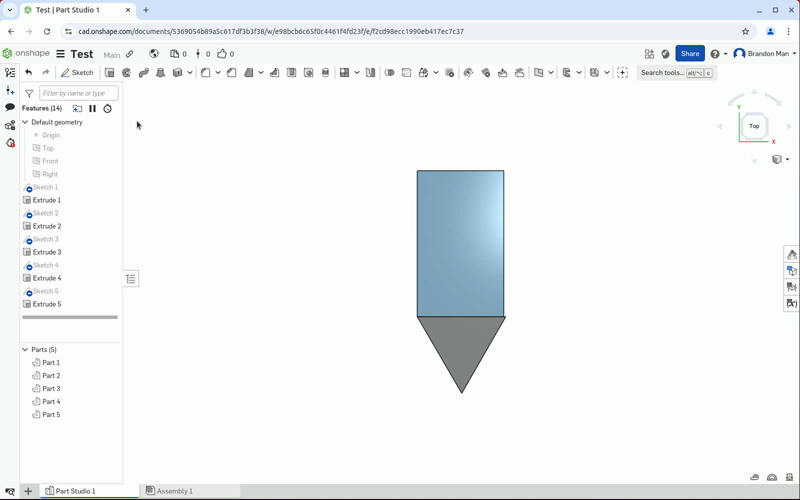
key(shift+h)
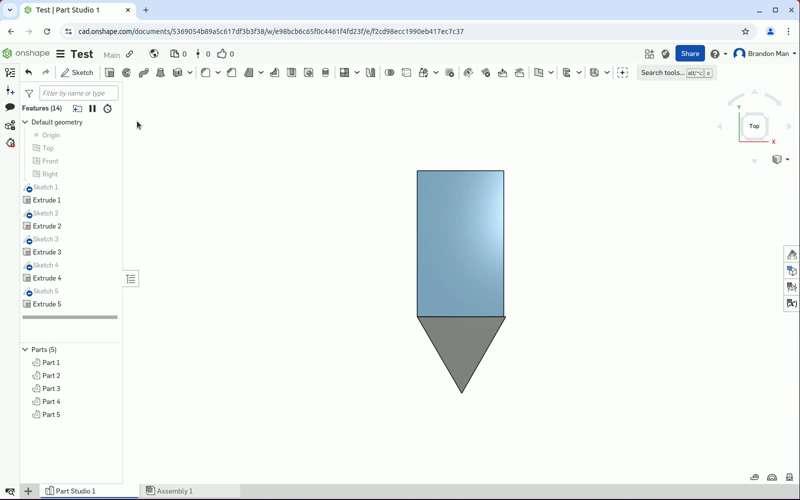
key(shift+h)
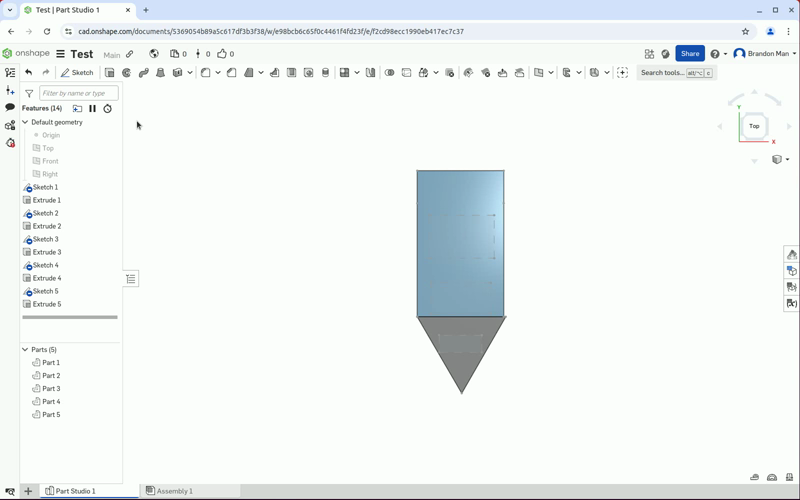
key(shift+7)
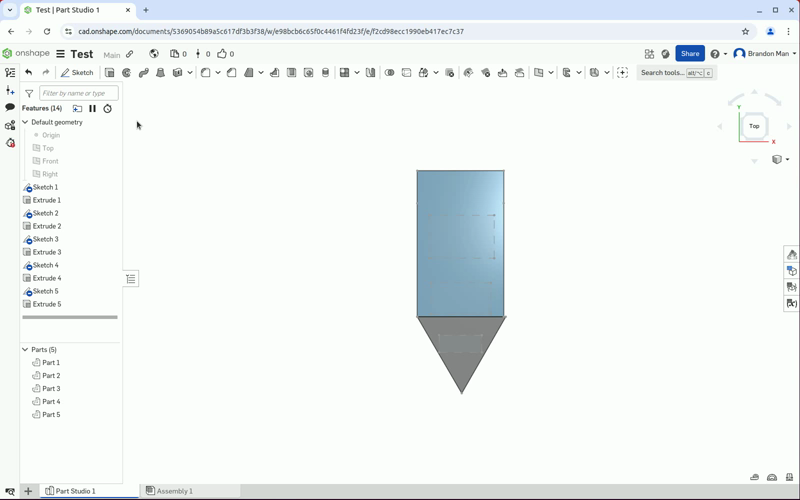
key(up, 3)
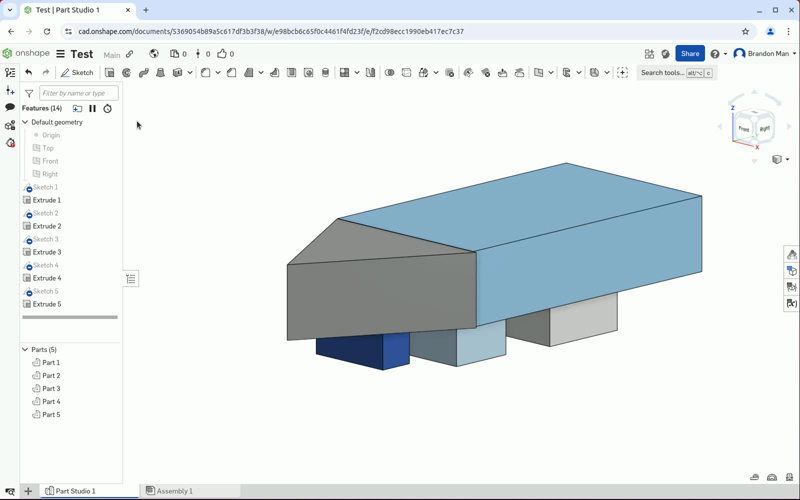
key(left, 3)
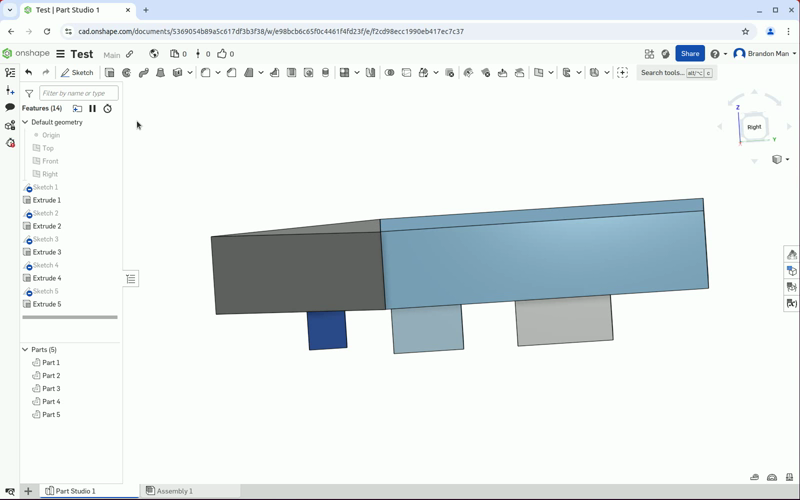
key(right, 3)
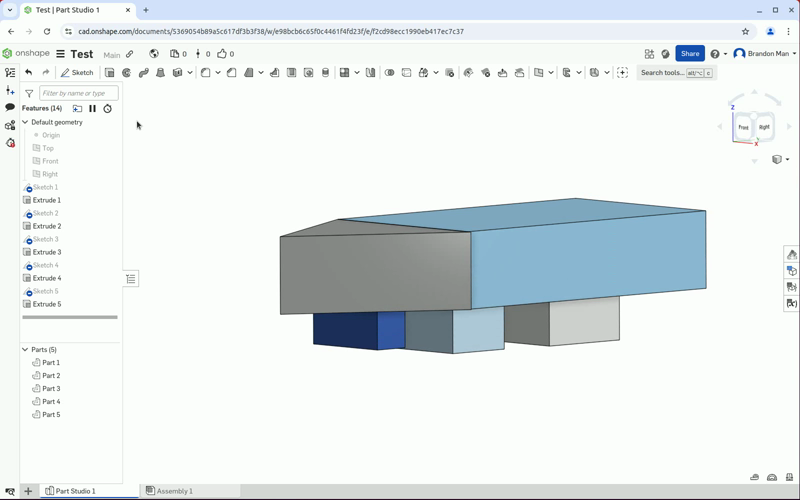
key(down, 3)
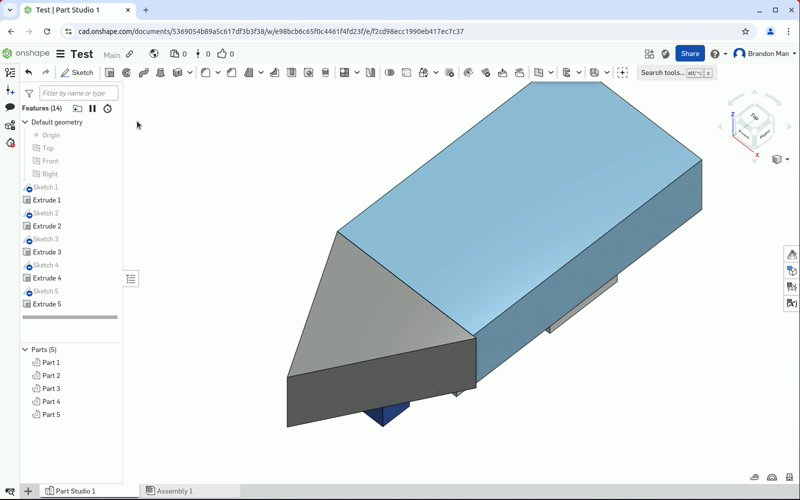
mouse_move(73, 189)
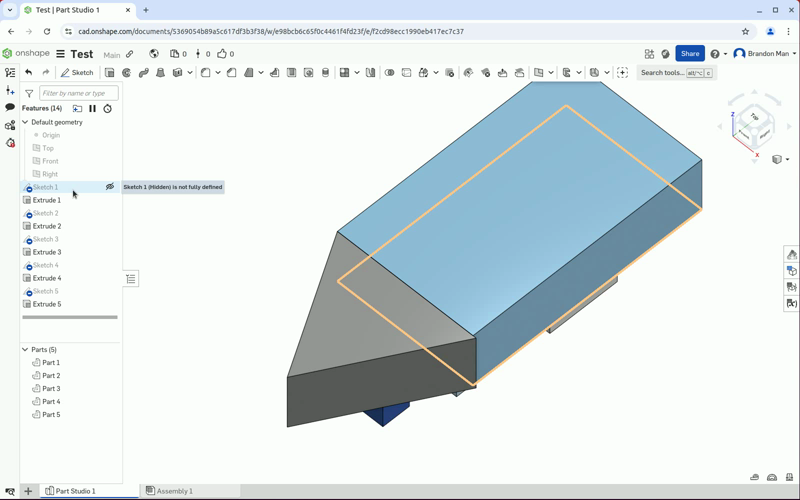
click(73, 189)